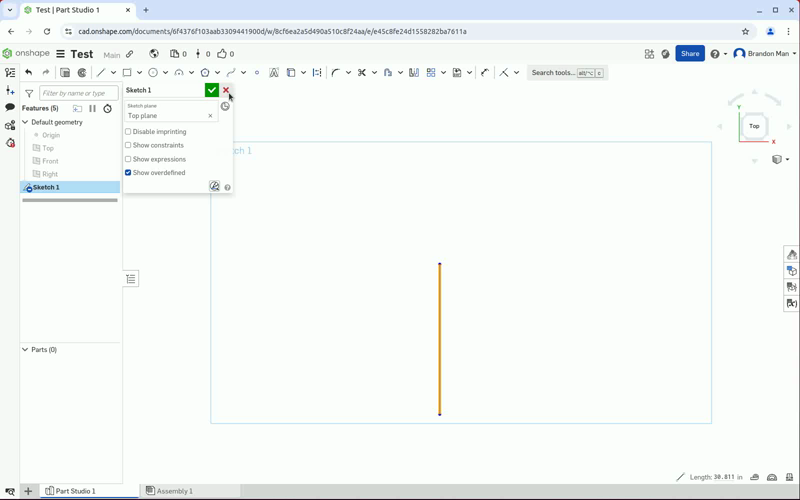
key(shift+h)
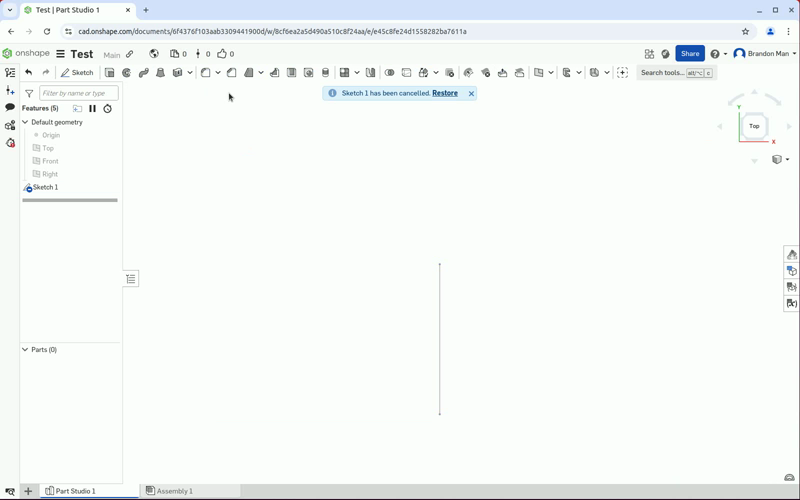
key(shift+s)
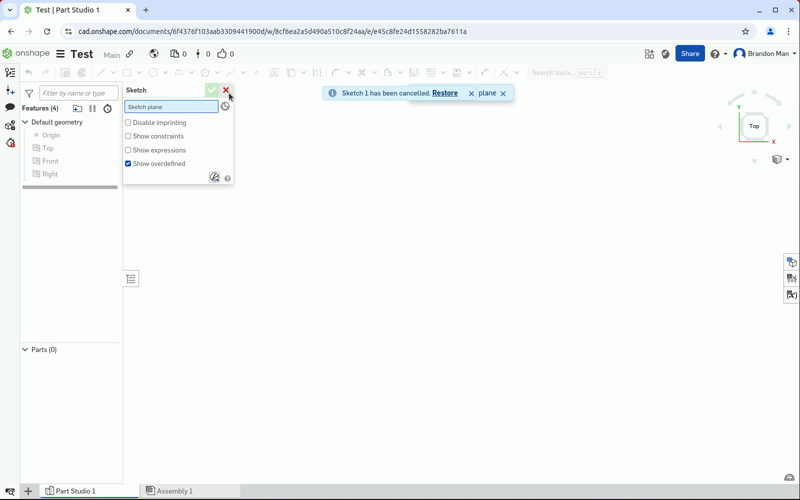
mouse_move(73, 150)
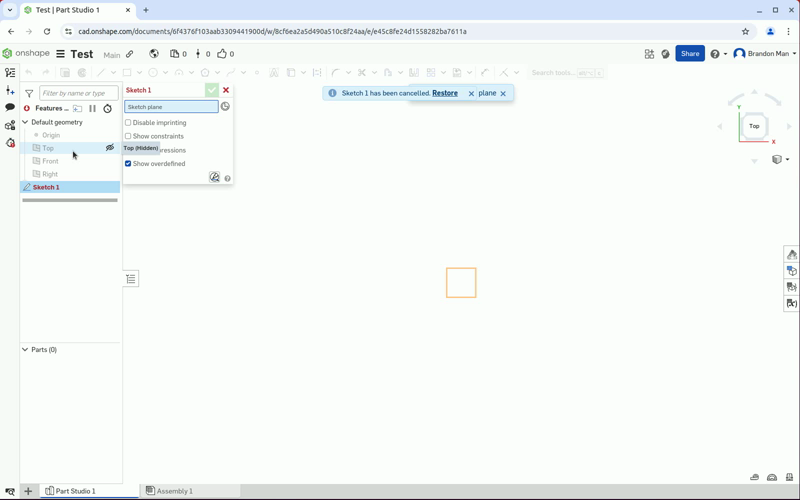
click(73, 150)
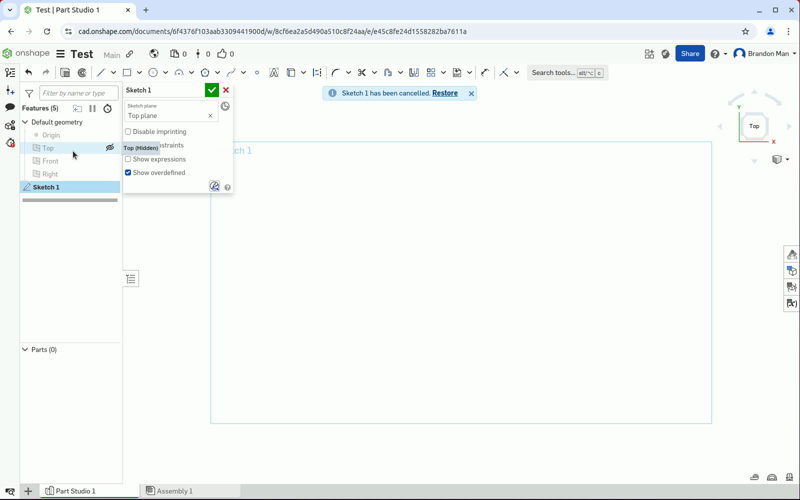
mouse_move(73, 352)
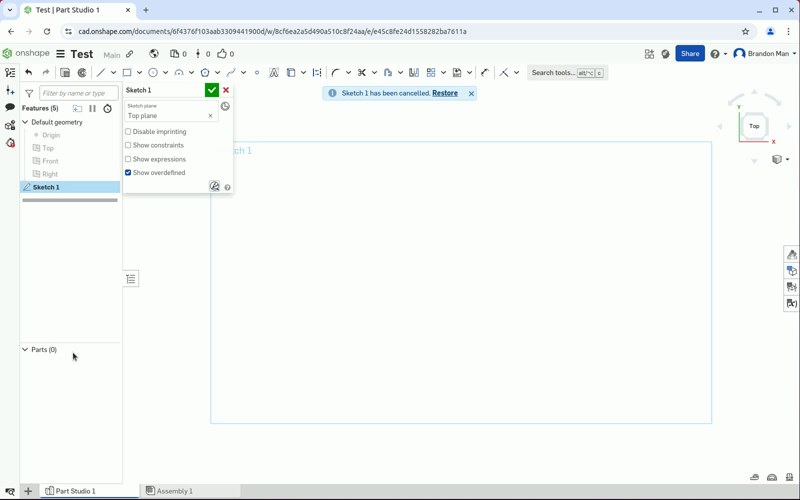
key(y)
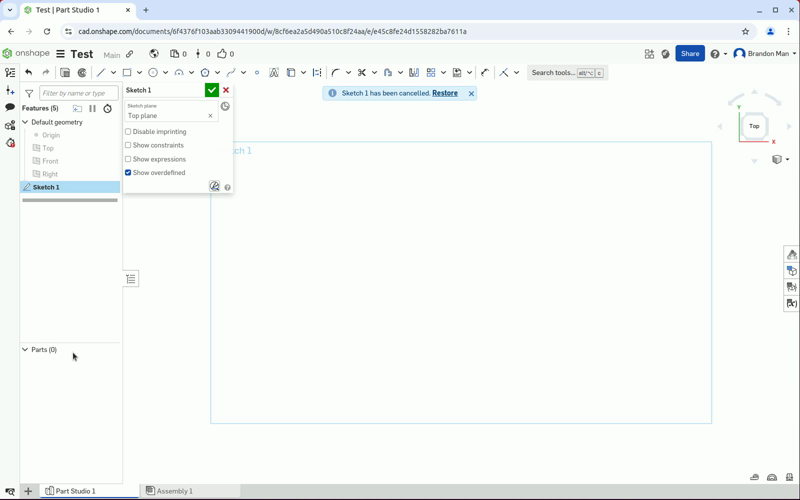
key(l)
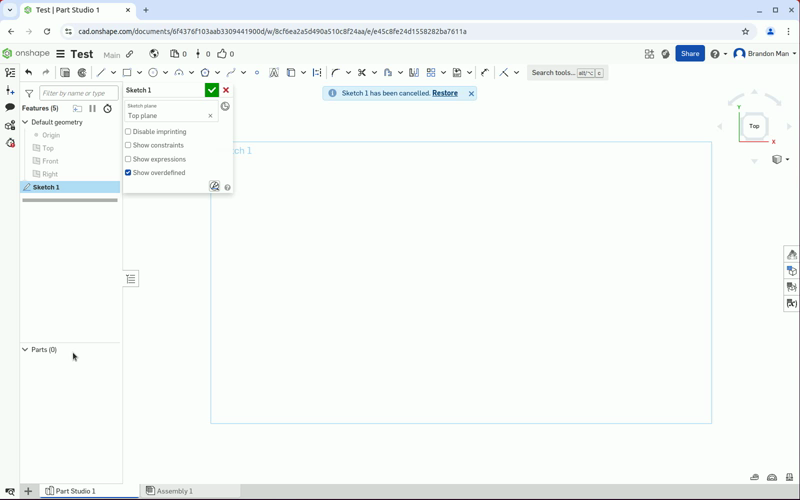
key_down(shift)
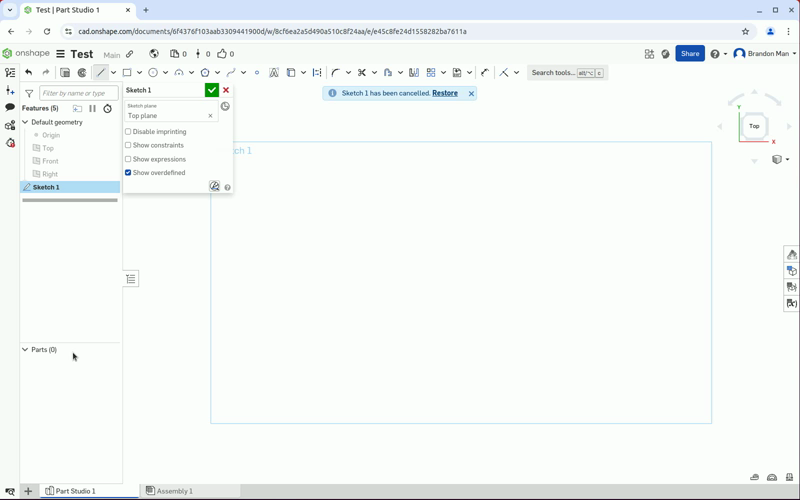
mouse_move(471, 264)
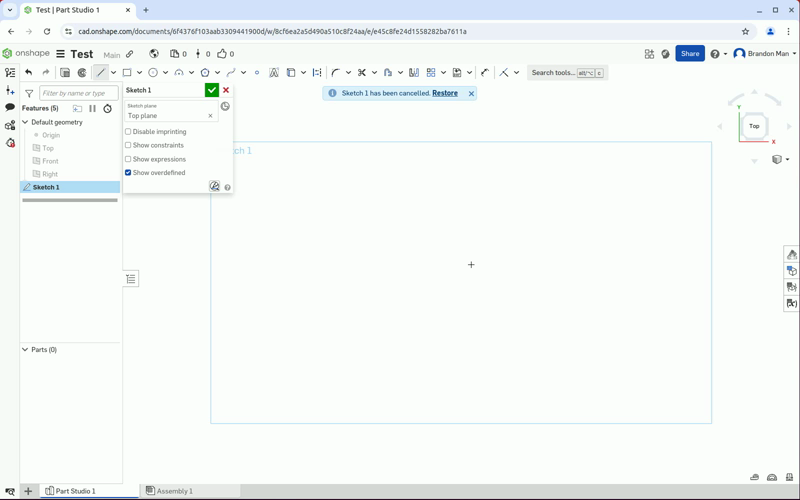
click(471, 264)
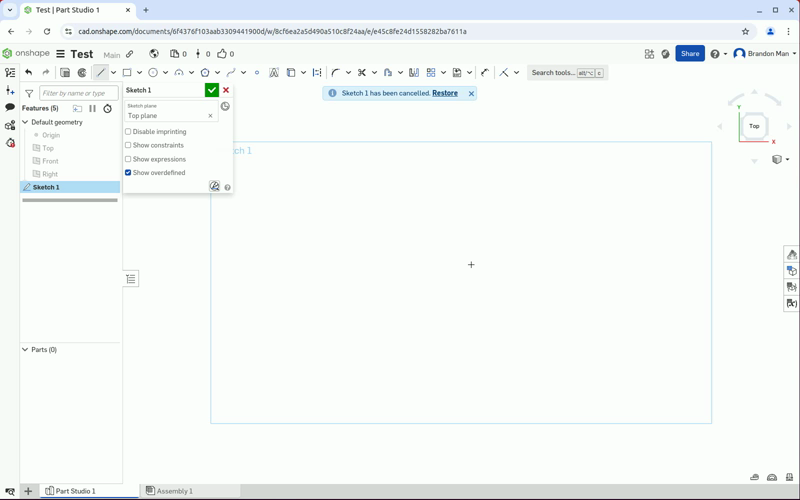
key_up(shift)
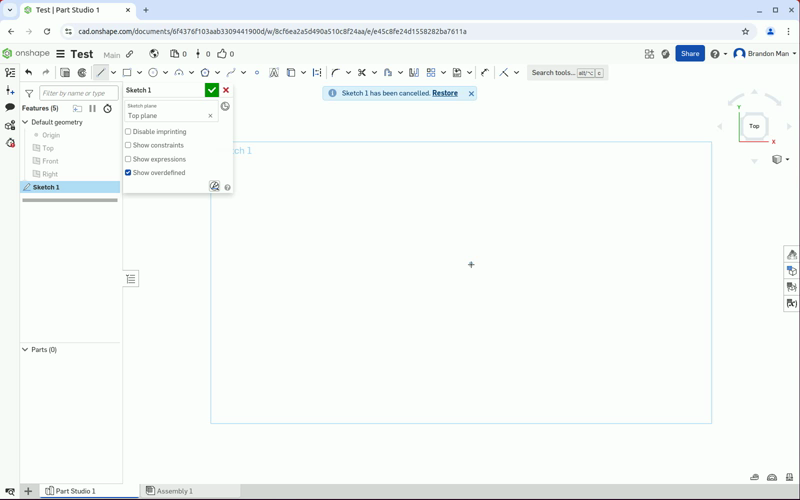
key_down(shift)
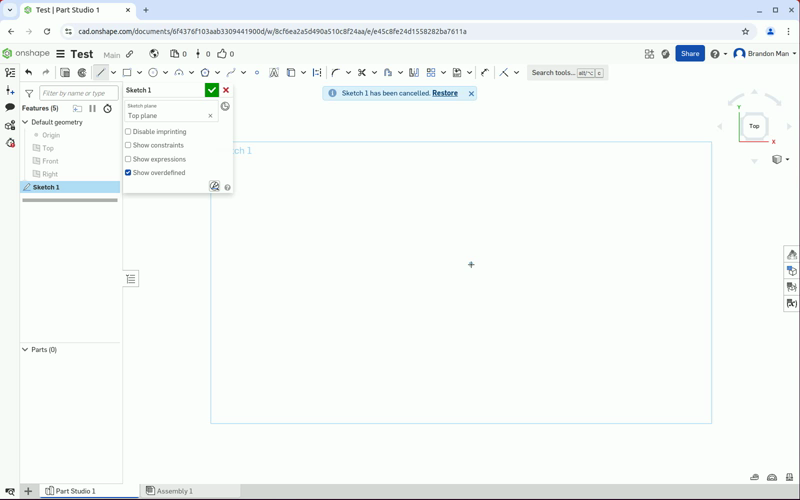
mouse_move(562, 264)
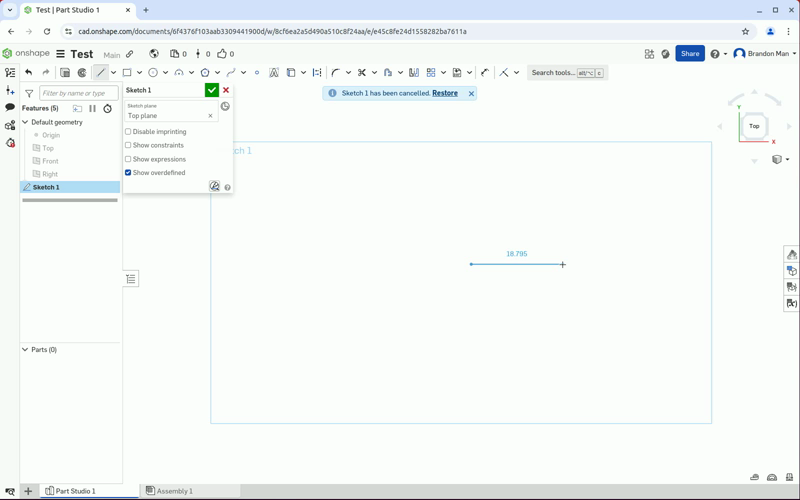
click(562, 264)
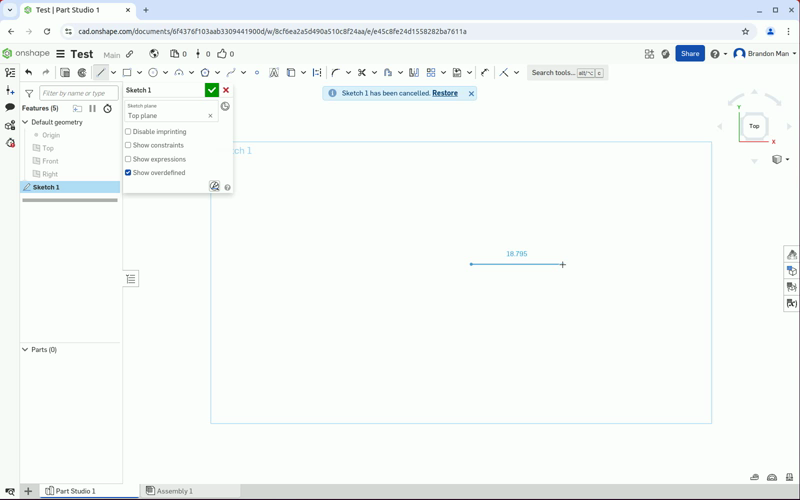
key_up(shift)
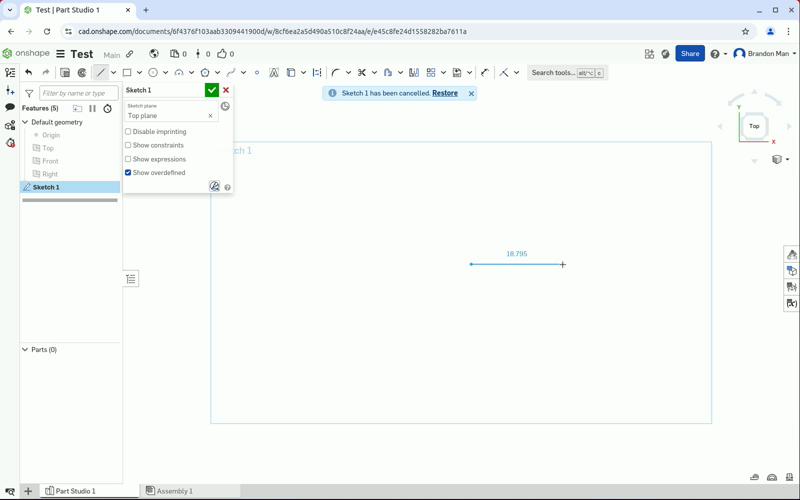
key_down(shift)
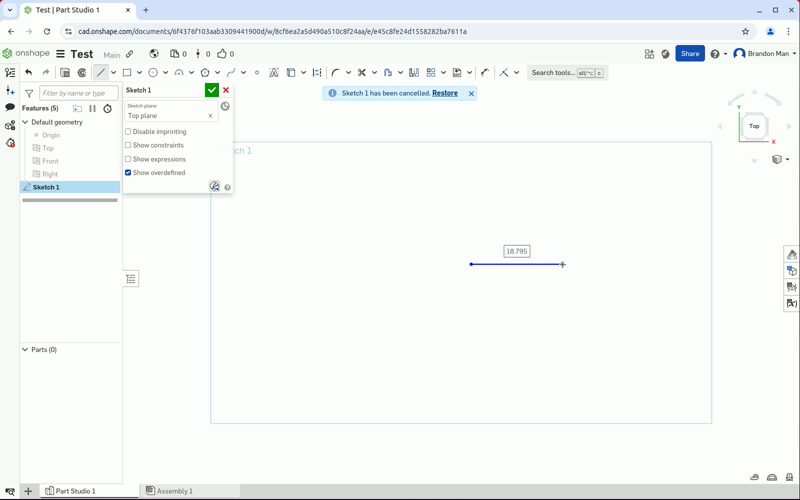
mouse_move(589, 264)
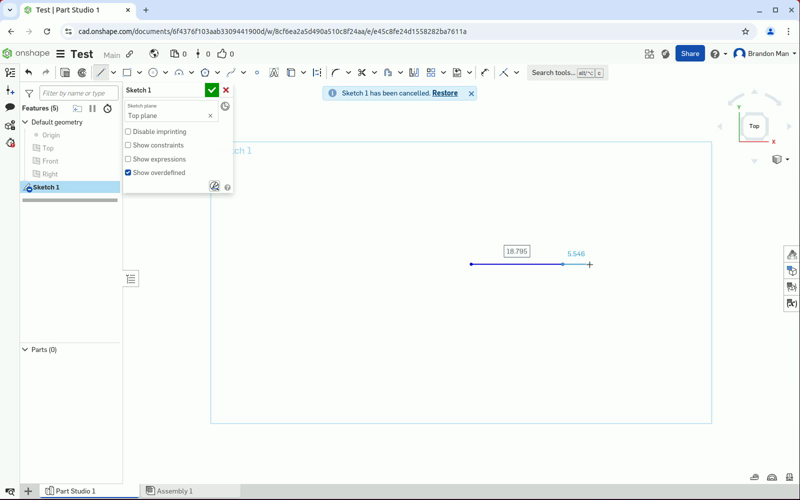
mouse_move(562, 235)
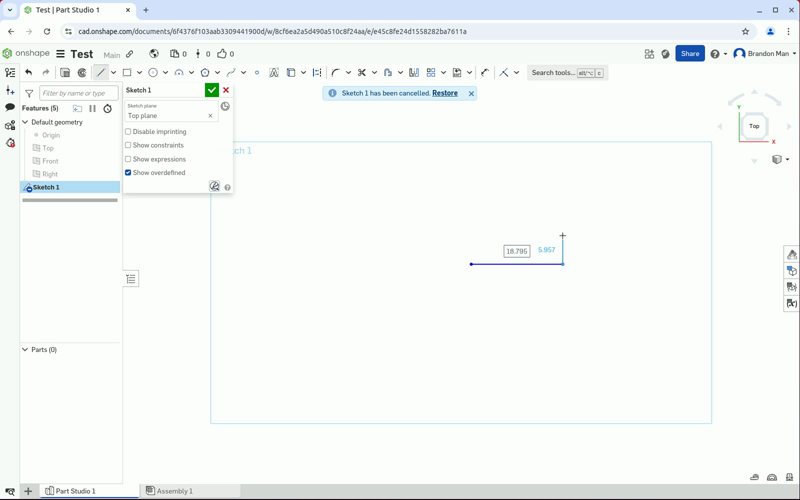
click(562, 235)
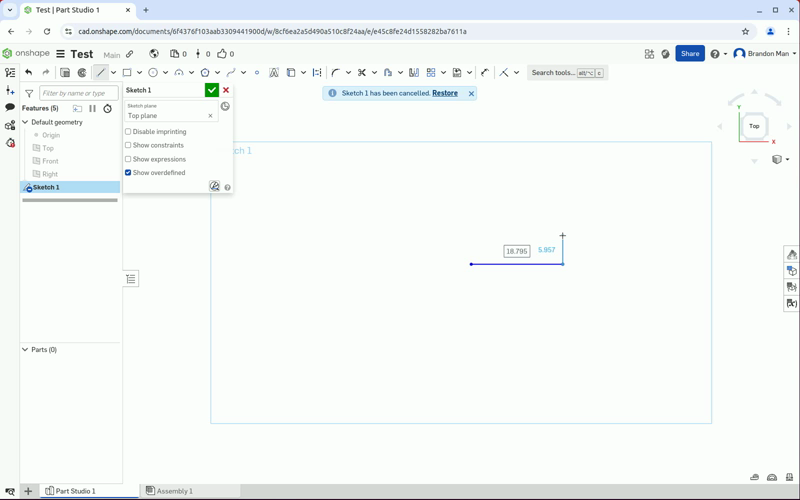
key_up(shift)
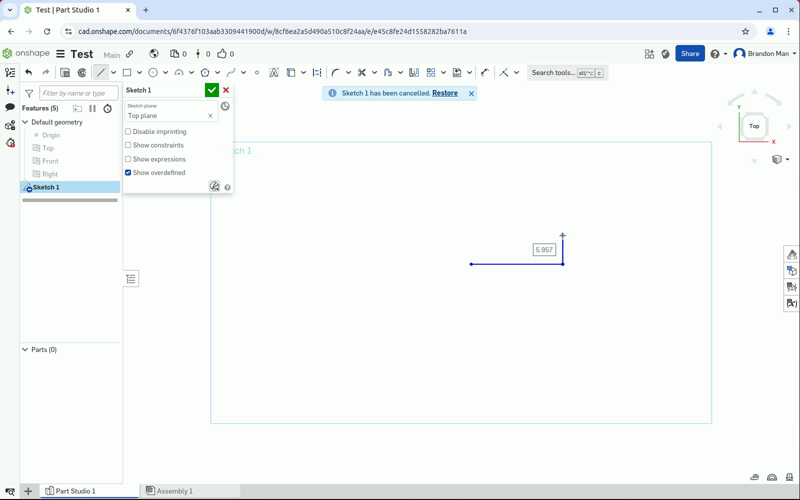
key_down(shift)
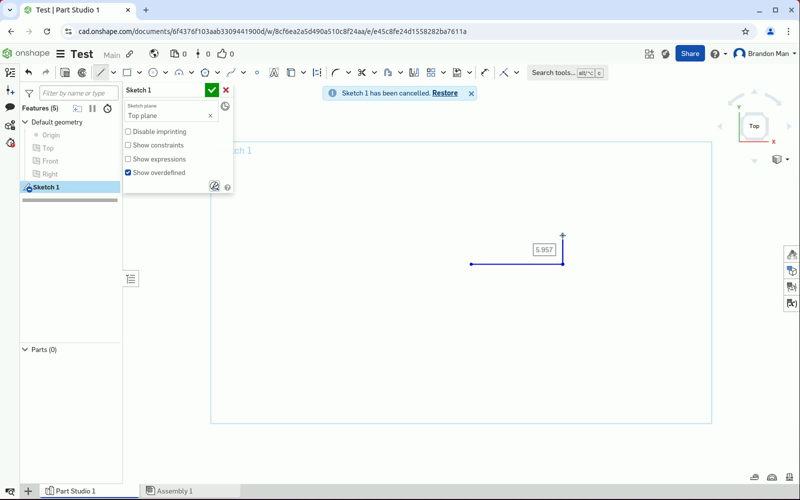
mouse_move(471, 235)
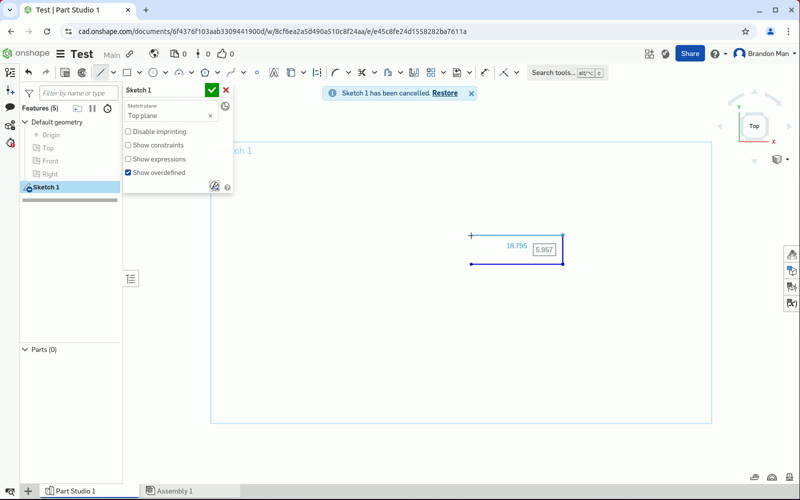
click(471, 235)
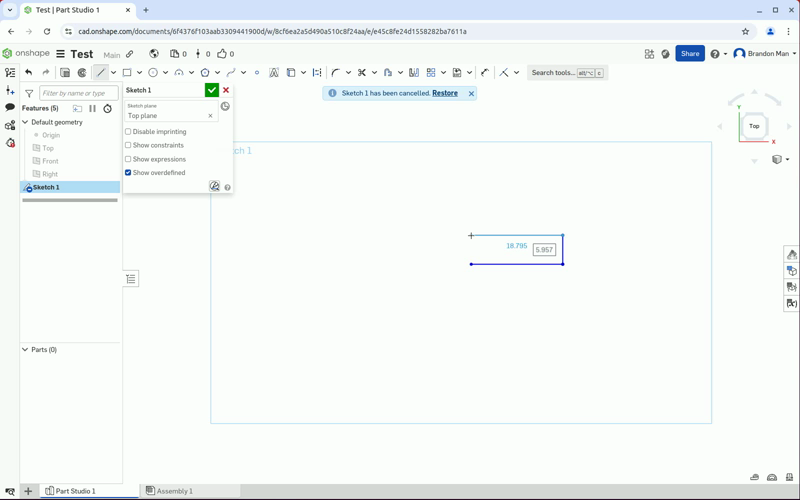
key_up(shift)
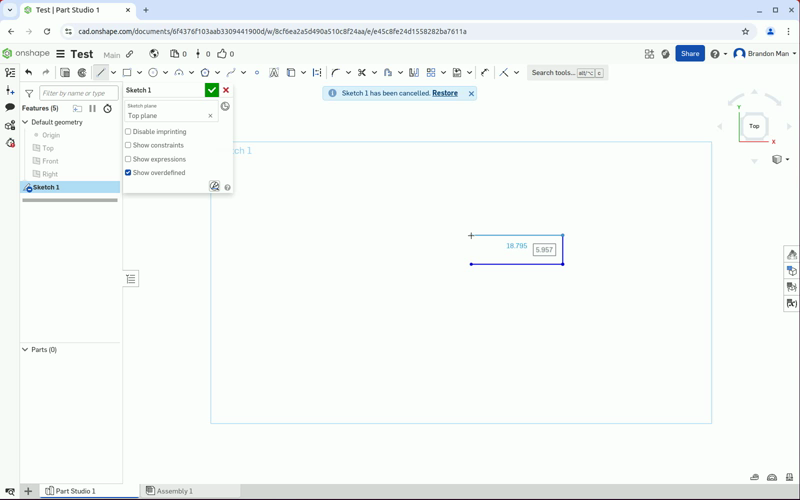
mouse_move(501, 235)
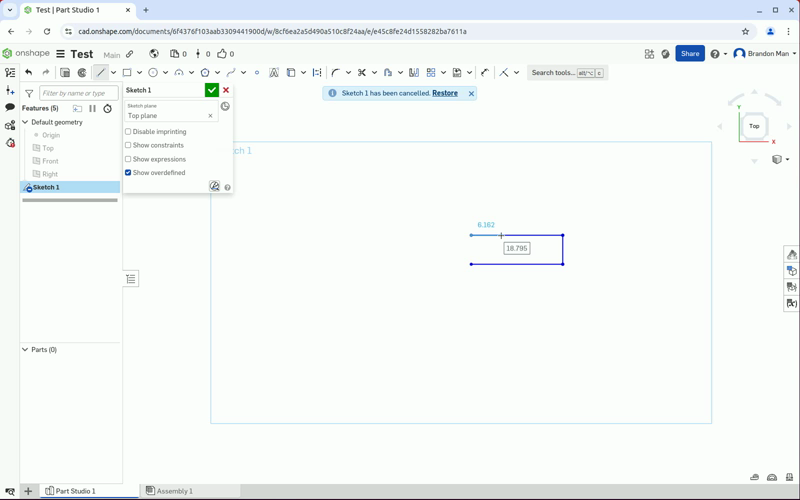
key_down(shift)
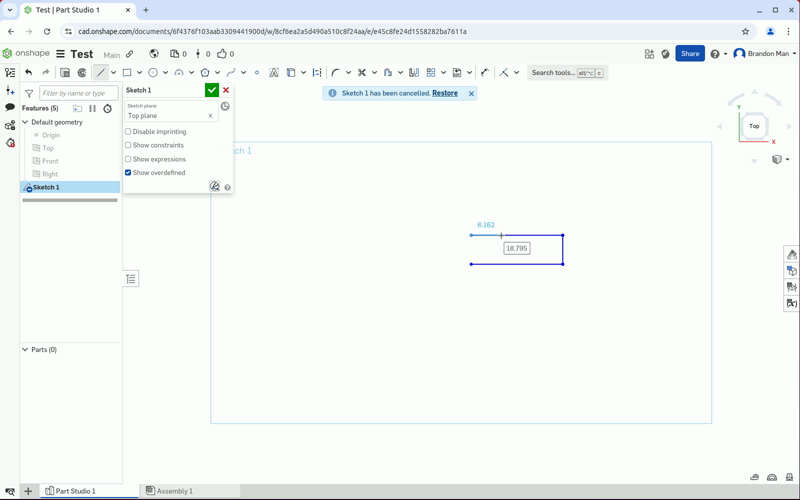
mouse_move(471, 264)
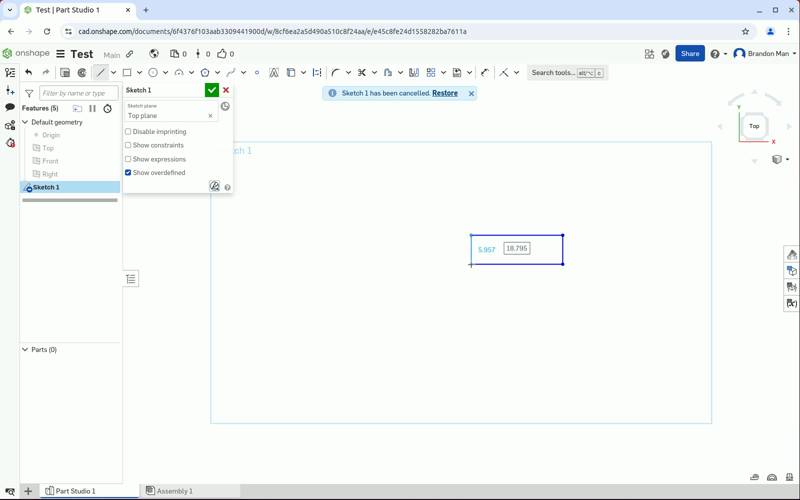
key_up(shift)
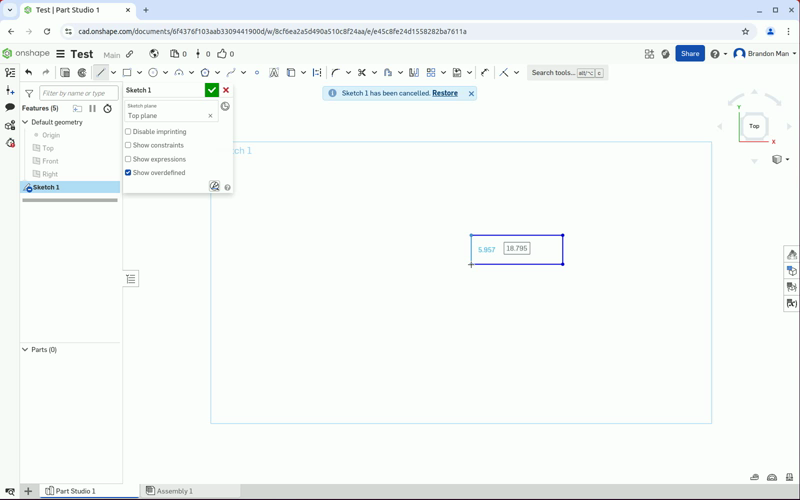
click(471, 264)
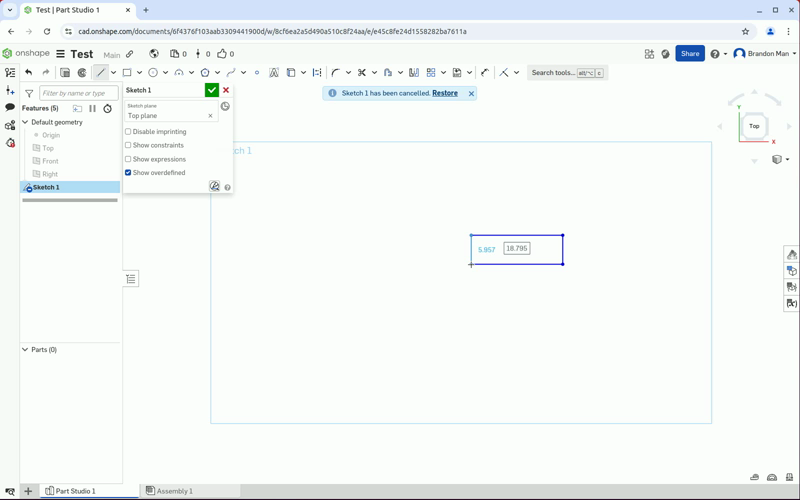
key(esc)
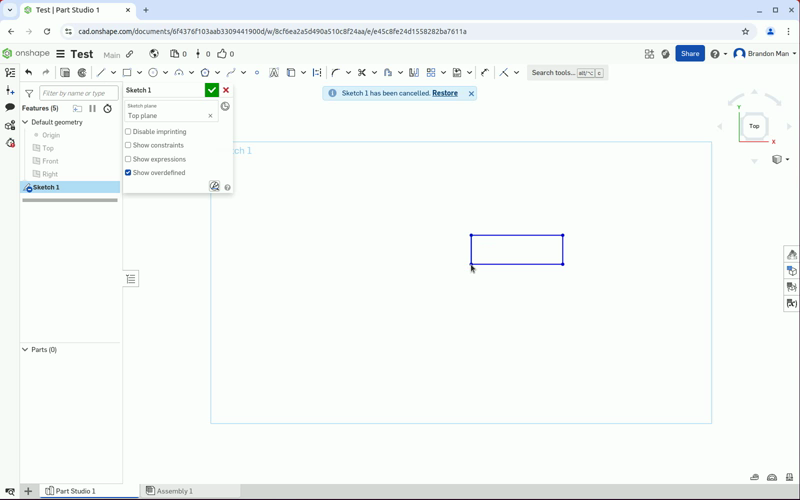
mouse_move(498, 241)
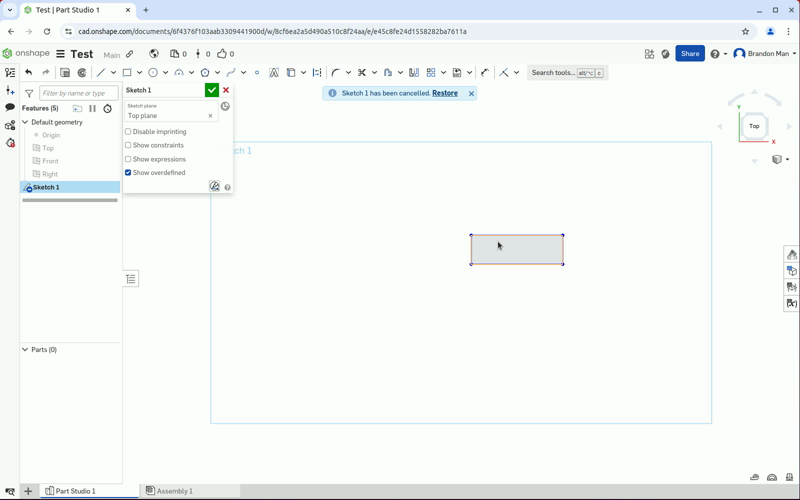
click(498, 241)
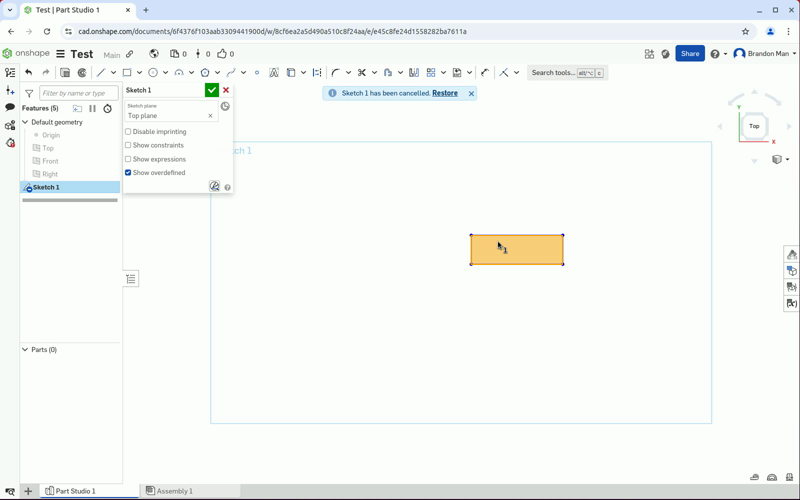
mouse_move(73, 352)
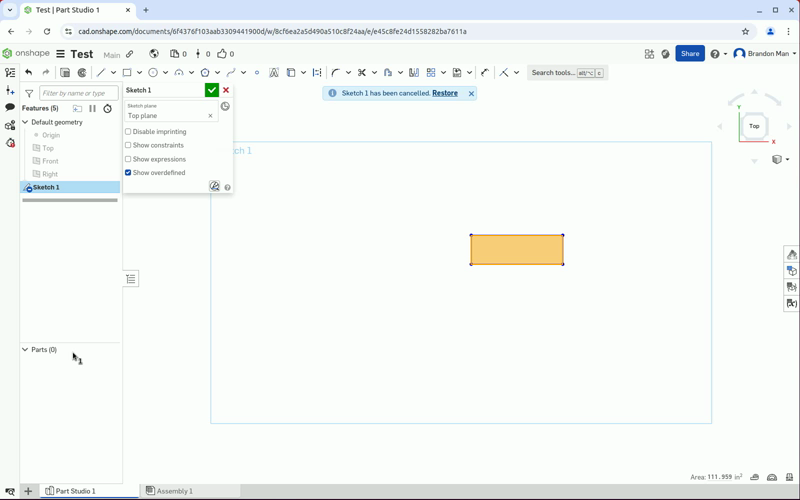
key(shift+y)
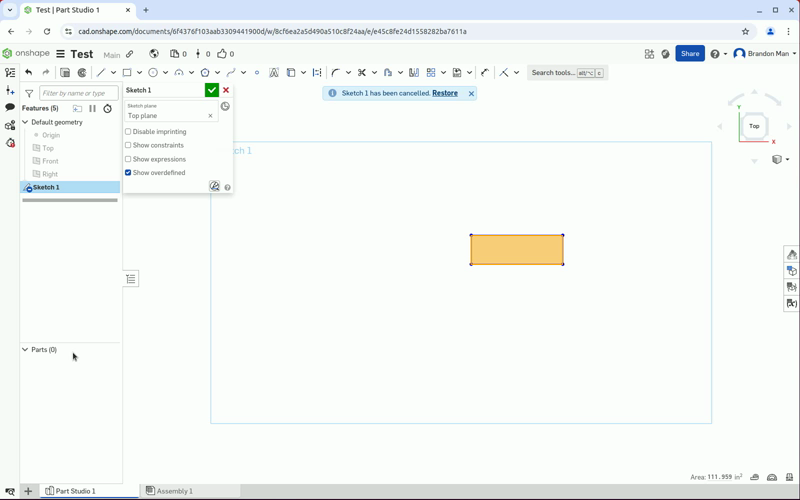
key(shift+e)
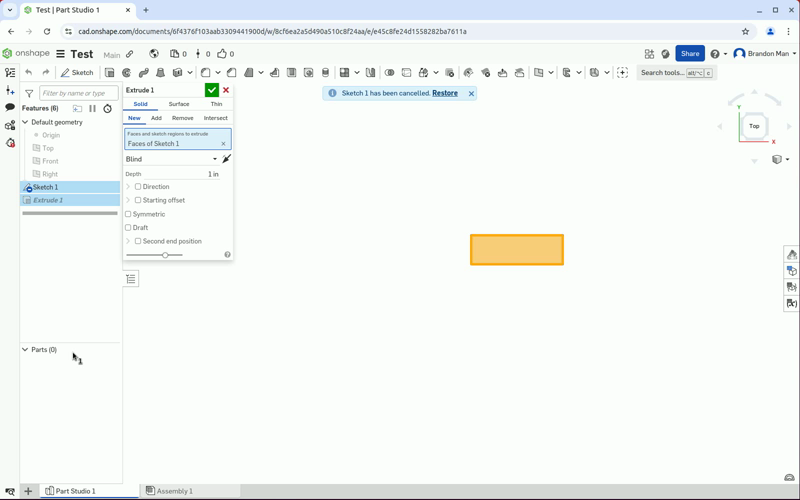
mouse_move(143, 106)
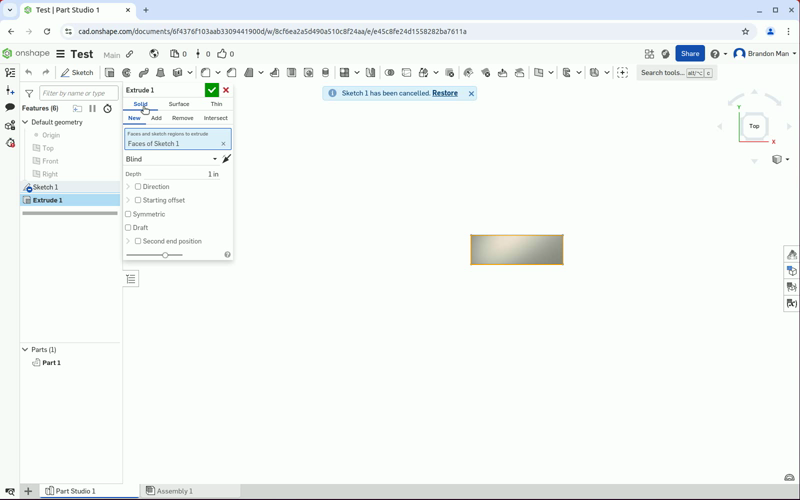
click(143, 106)
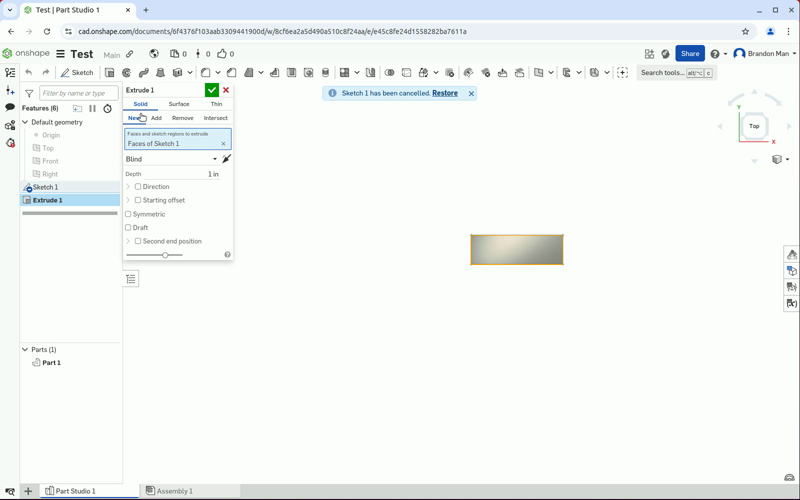
mouse_move(137, 120)
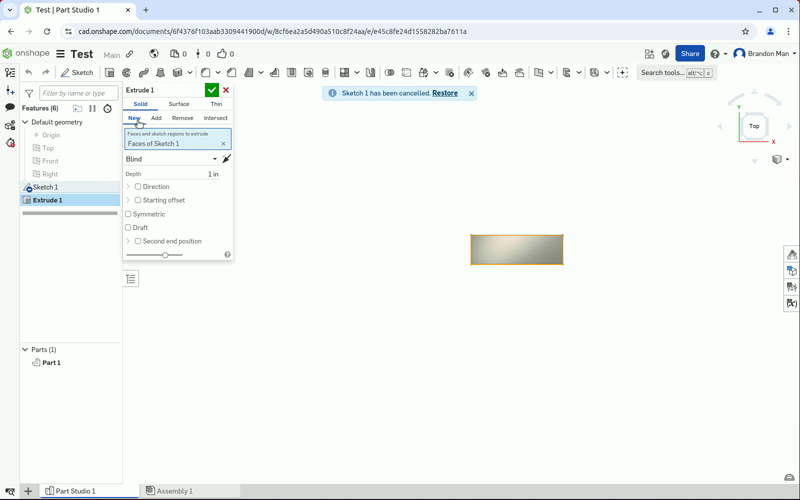
click(137, 120)
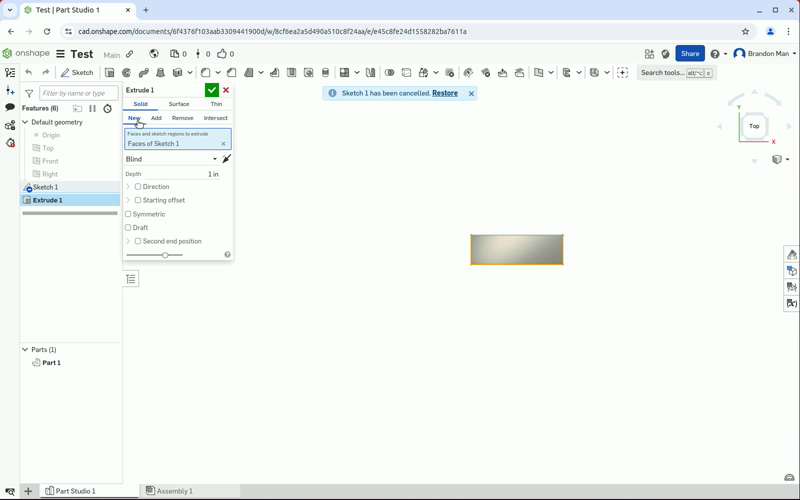
key(tab, 4)
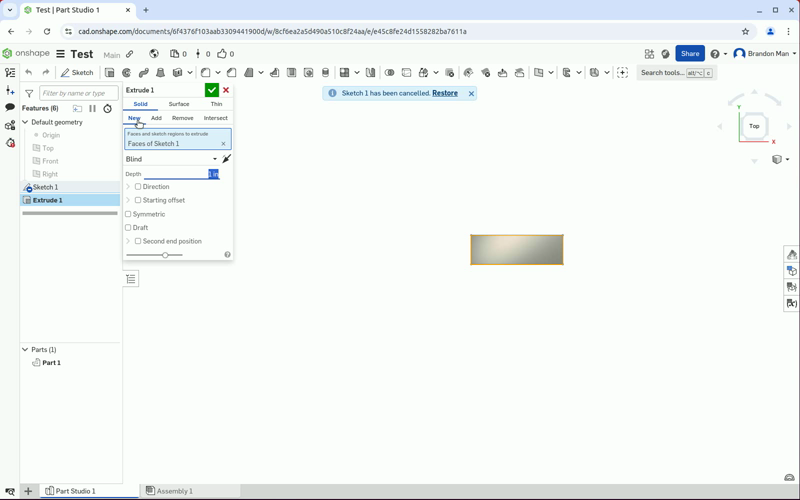
text(4.814)
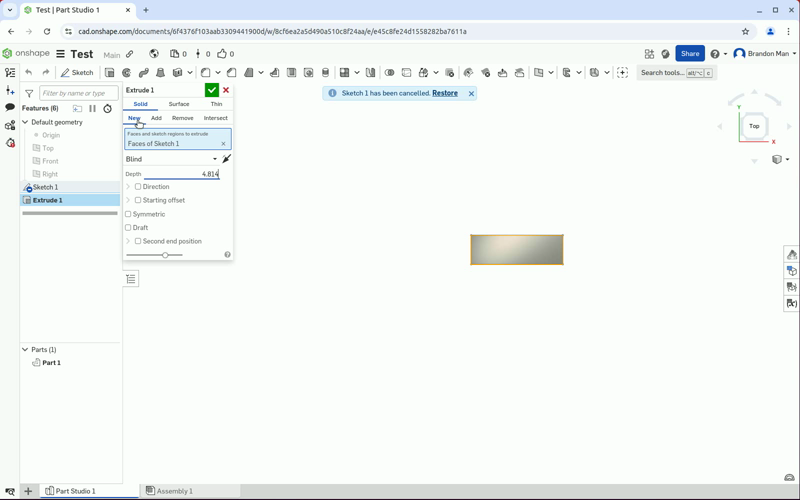
key(enter)
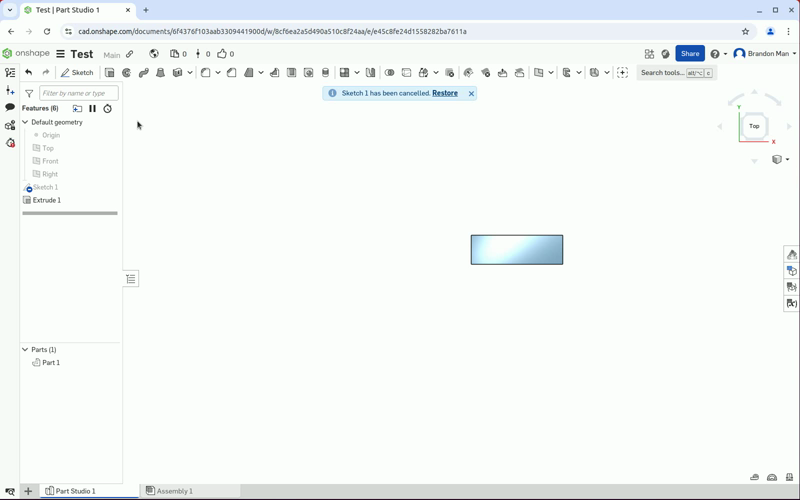
key(shift+h)
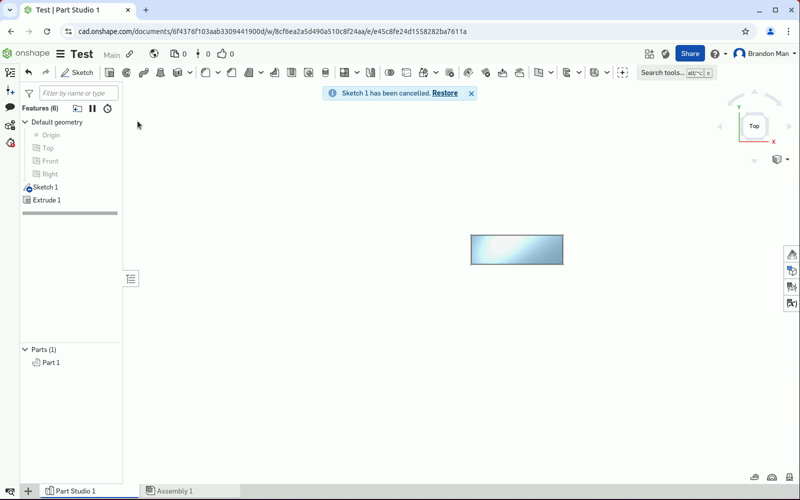
key(shift+h)
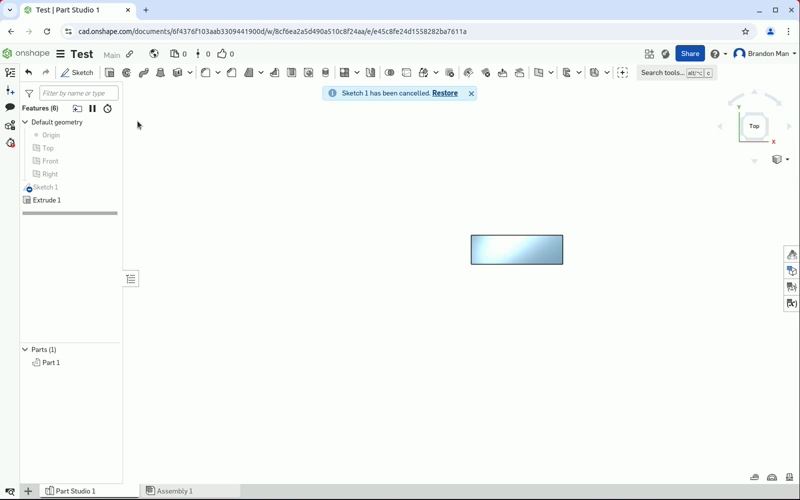
mouse_move(73, 189)
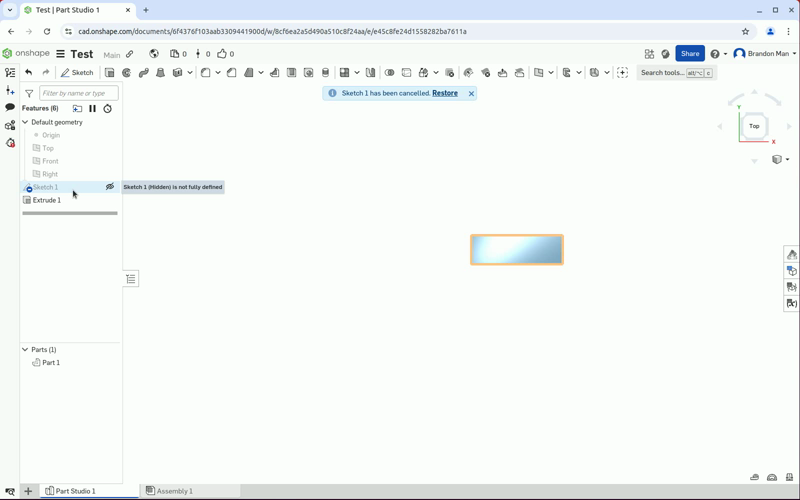
click(73, 189)
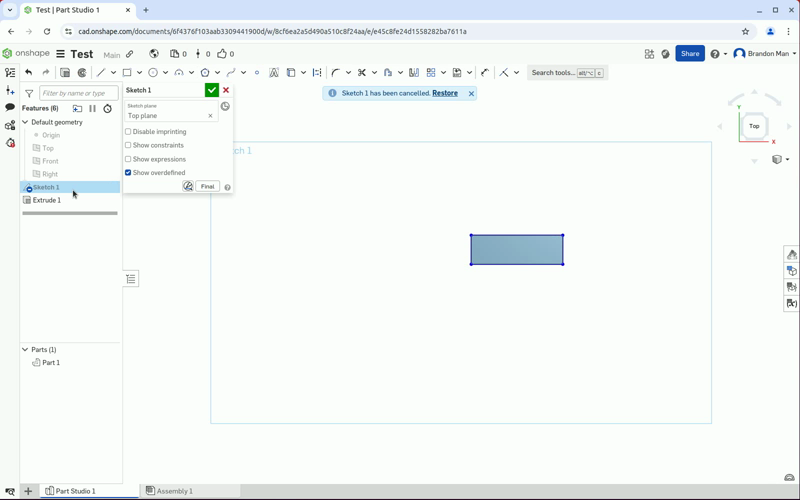
mouse_move(229, 92)
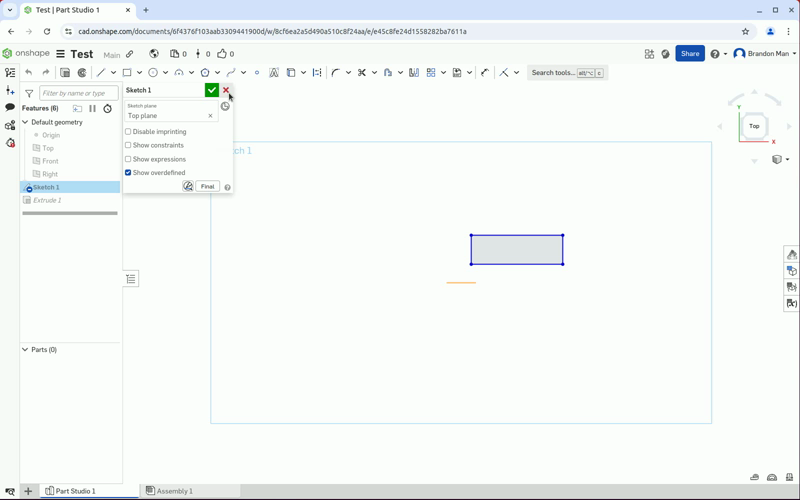
click(229, 92)
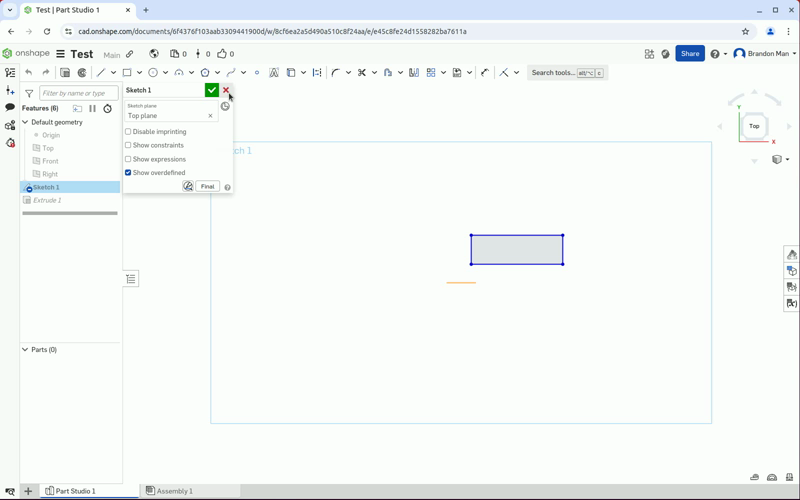
key(shift+s)
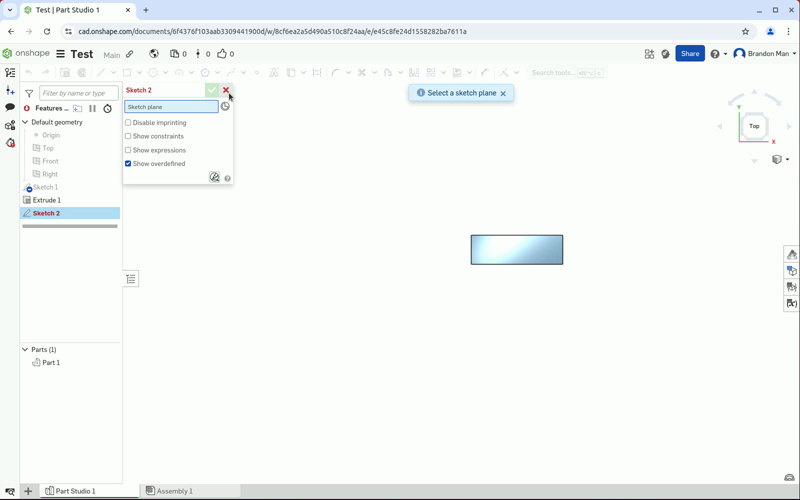
mouse_move(73, 150)
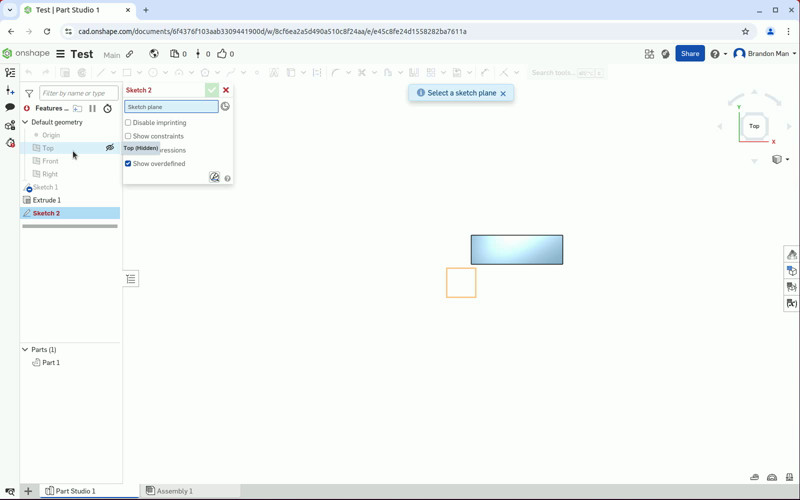
click(73, 150)
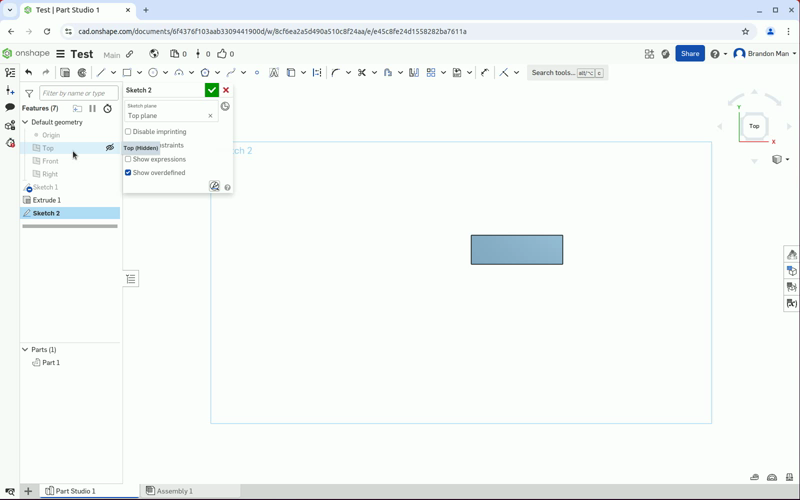
mouse_move(73, 352)
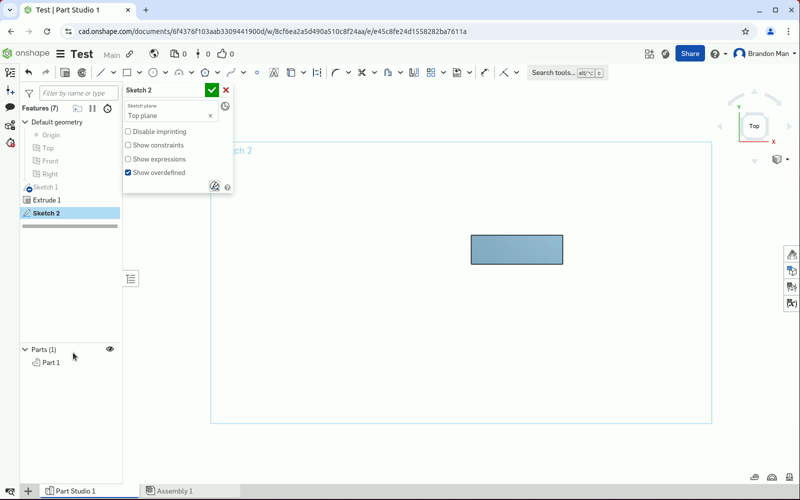
key(y)
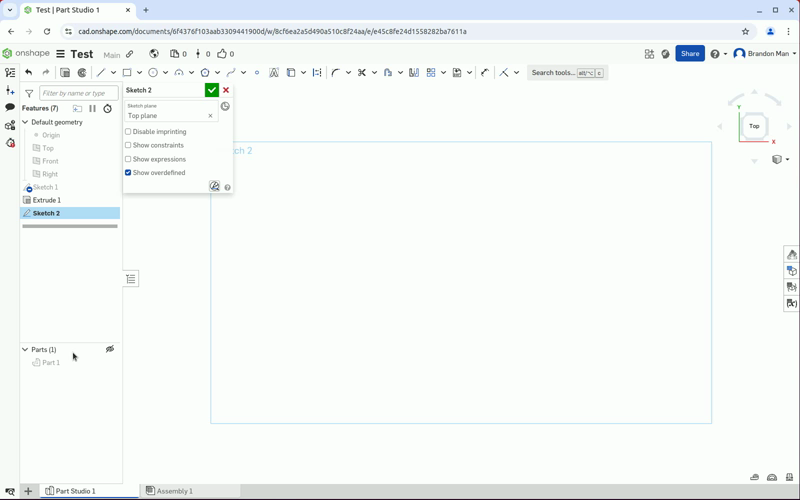
key(l)
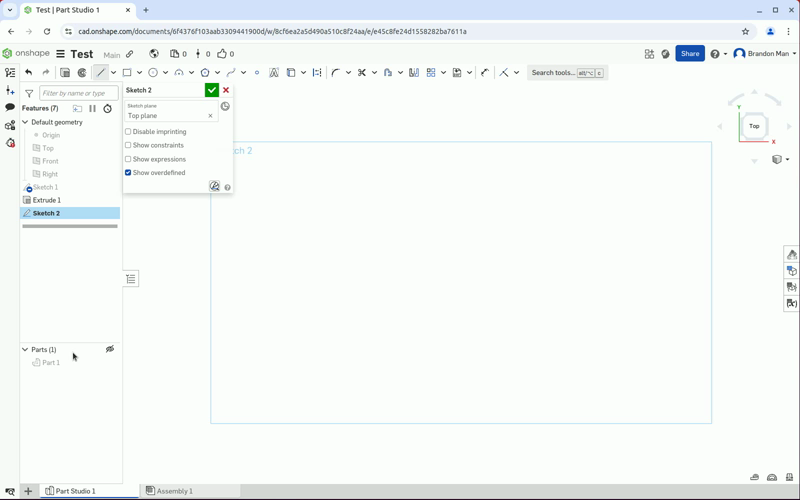
key_down(shift)
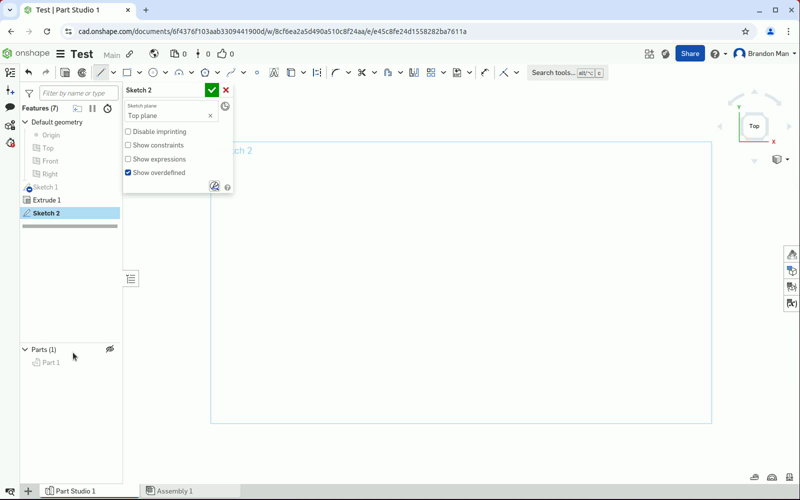
mouse_move(460, 282)
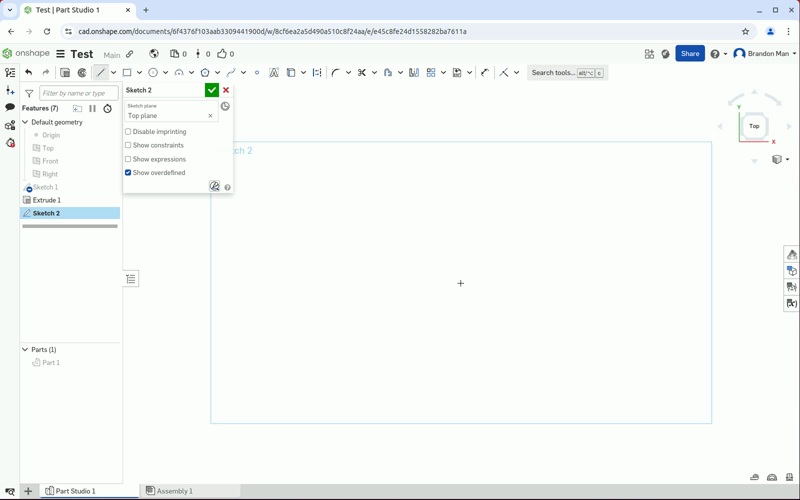
click(460, 282)
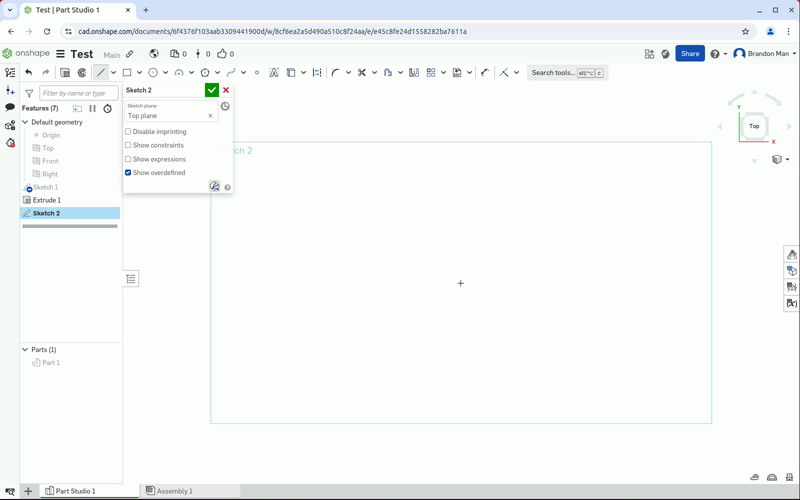
key_up(shift)
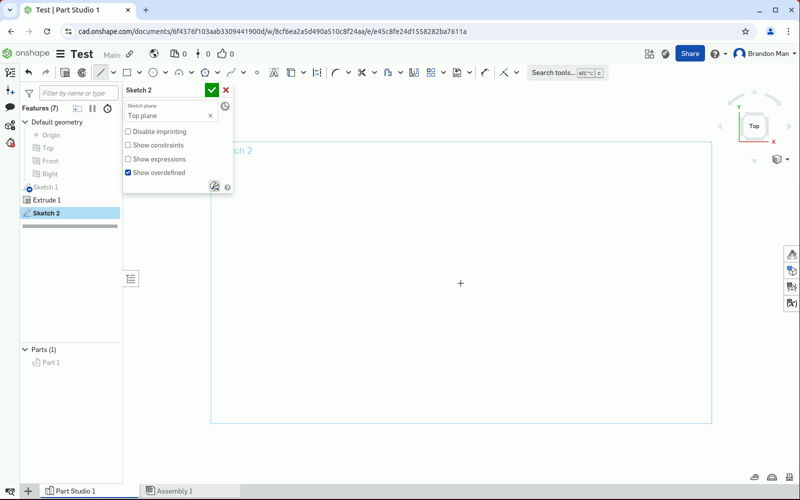
key_down(shift)
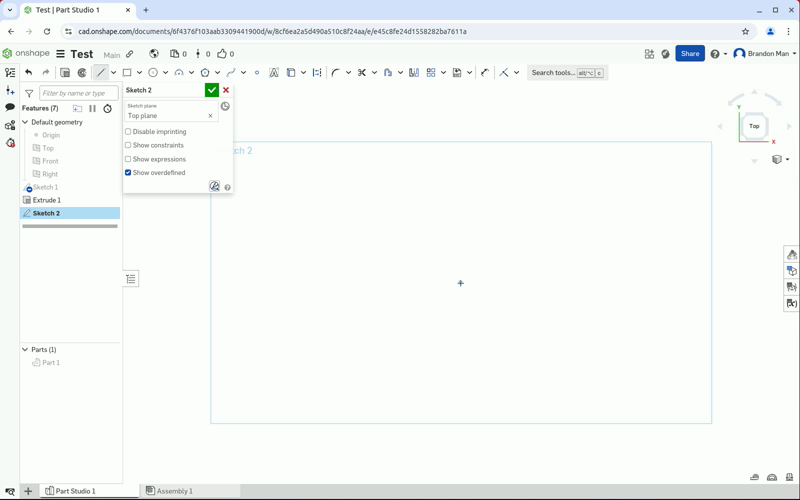
mouse_move(490, 282)
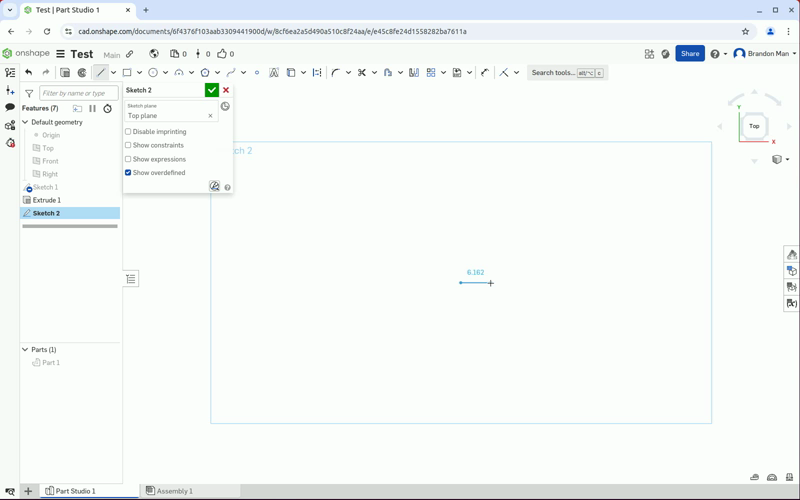
mouse_move(471, 282)
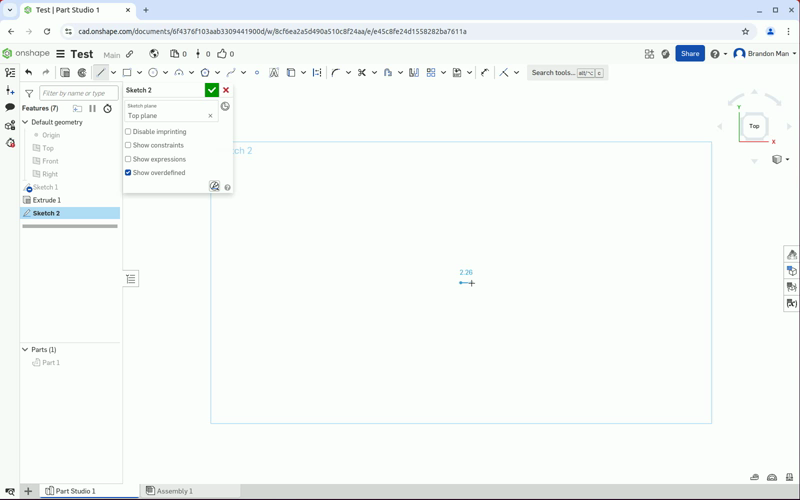
click(471, 282)
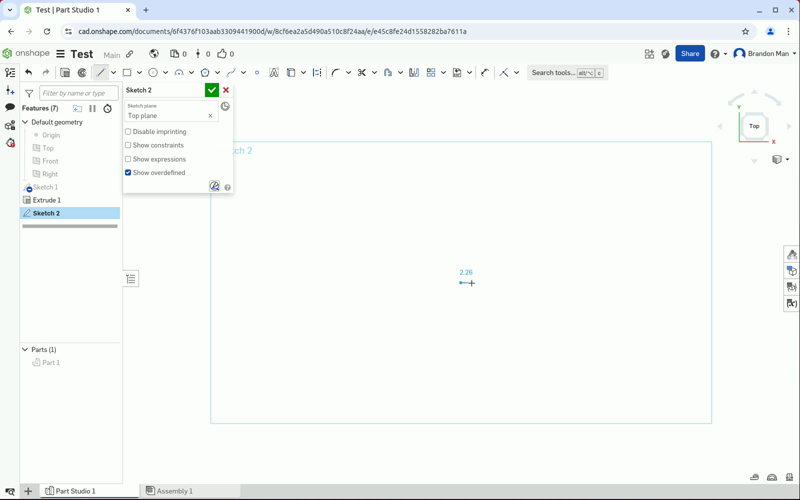
key_up(shift)
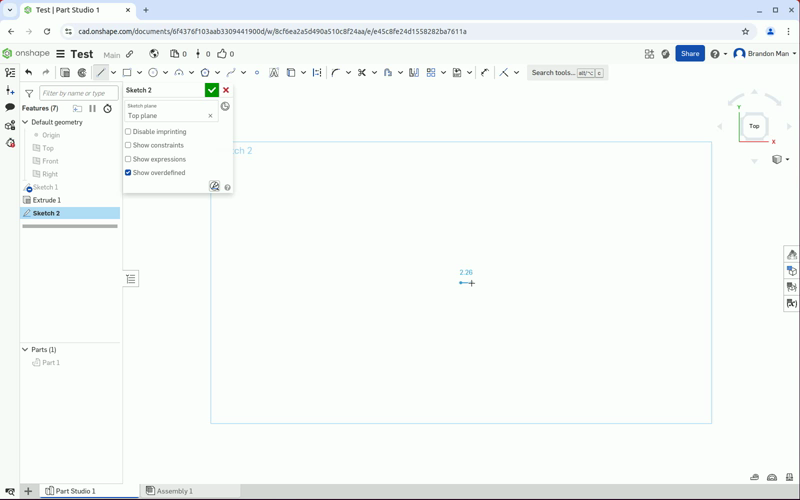
key_down(shift)
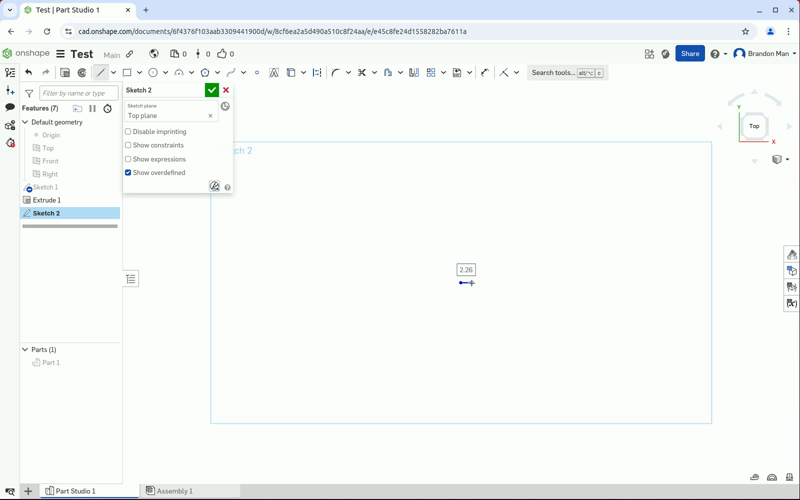
mouse_move(501, 282)
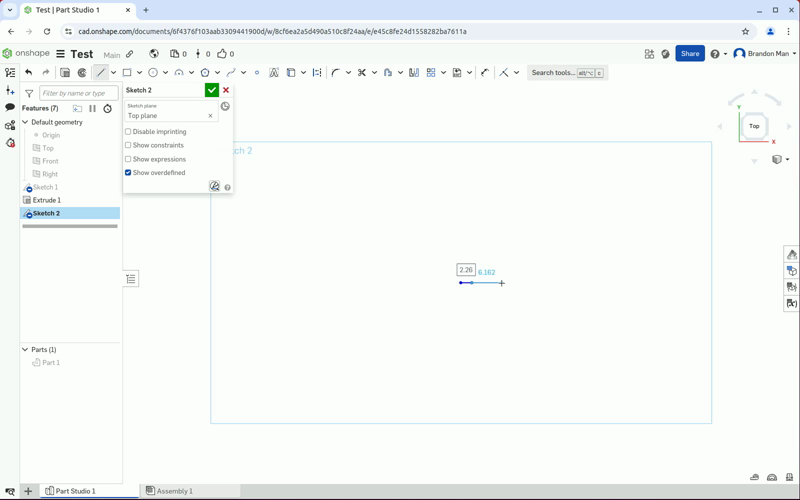
mouse_move(471, 264)
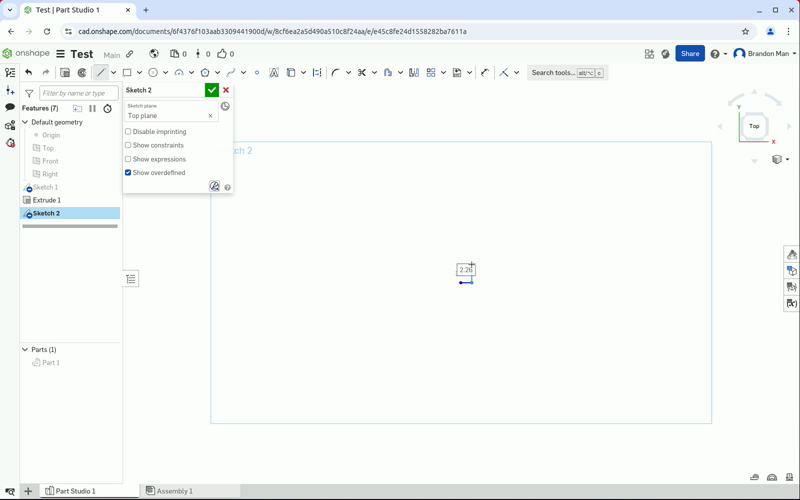
click(471, 264)
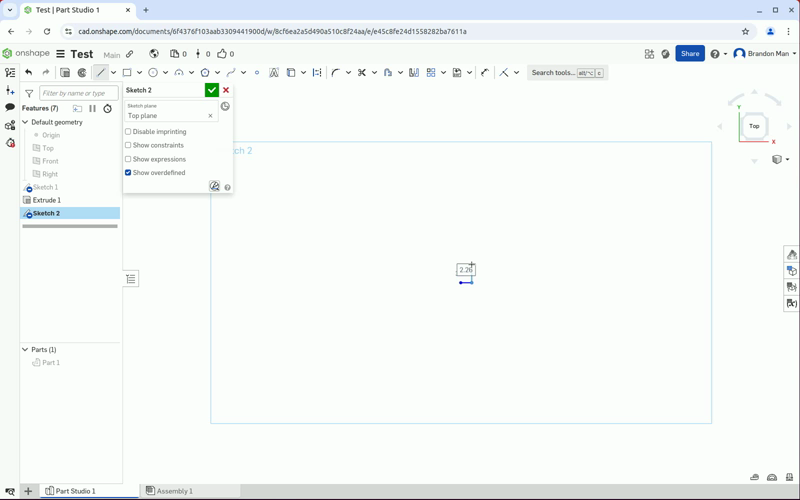
key_up(shift)
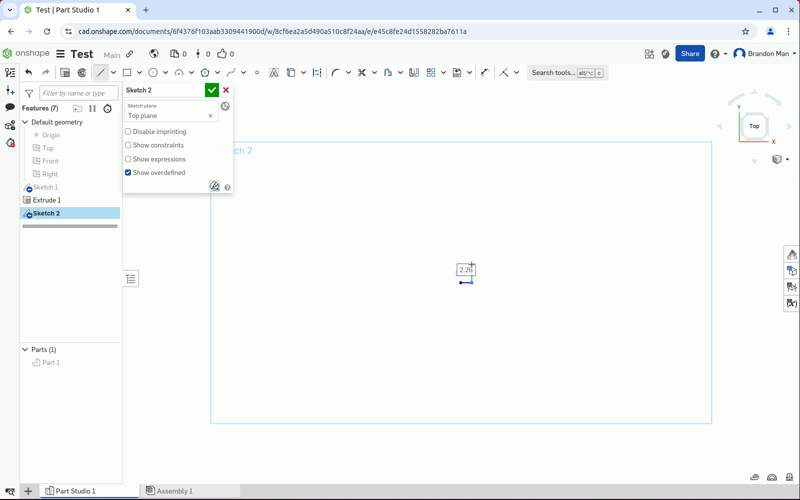
key_down(shift)
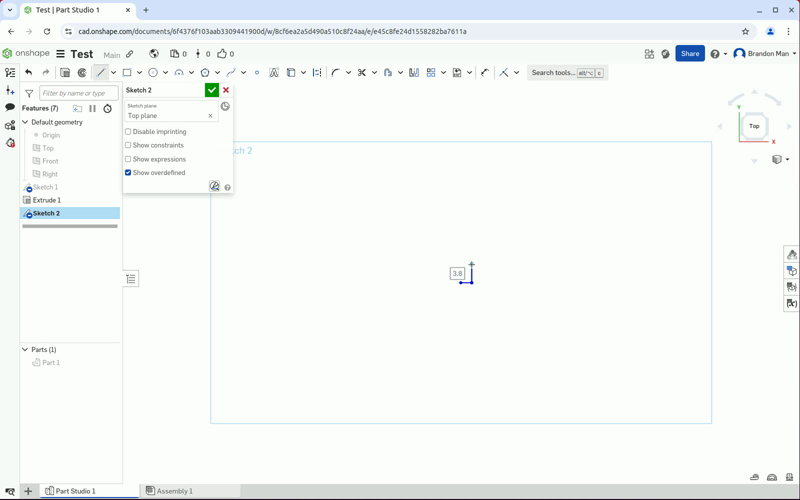
mouse_move(501, 264)
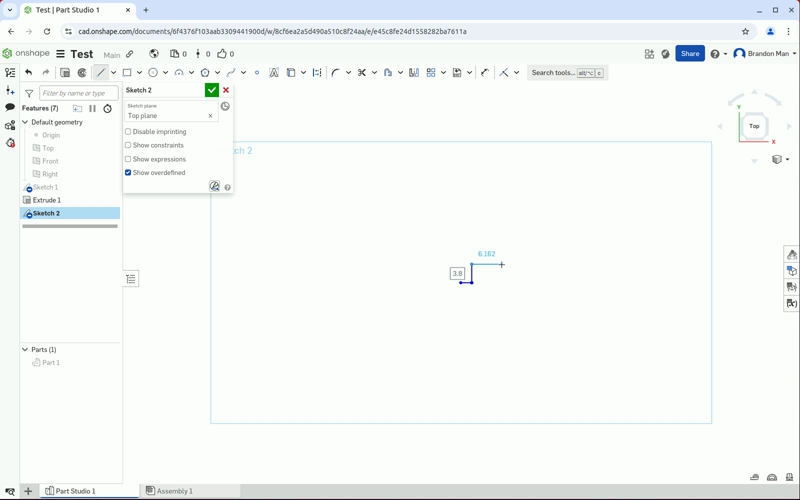
mouse_move(471, 235)
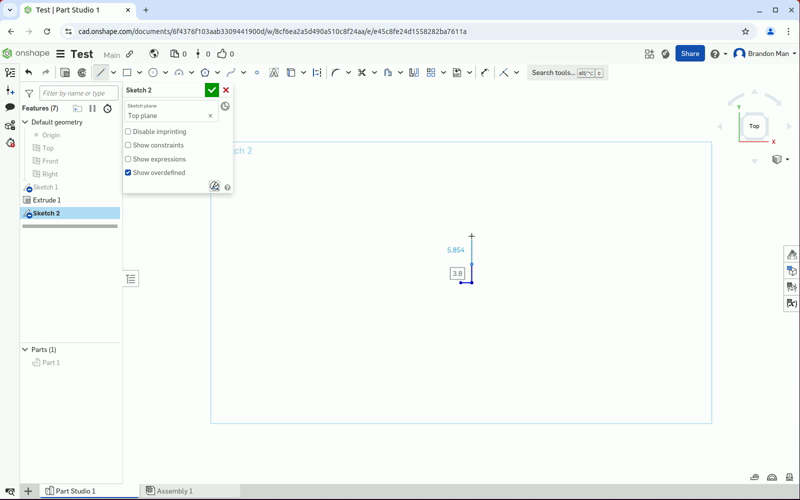
click(471, 235)
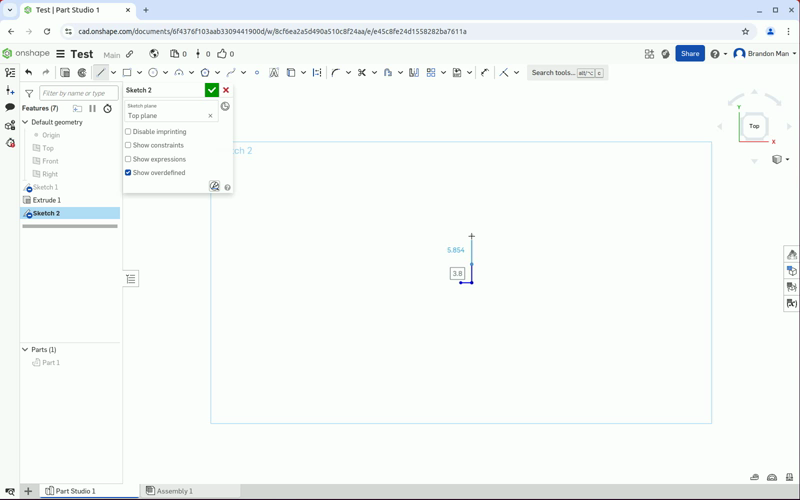
key_up(shift)
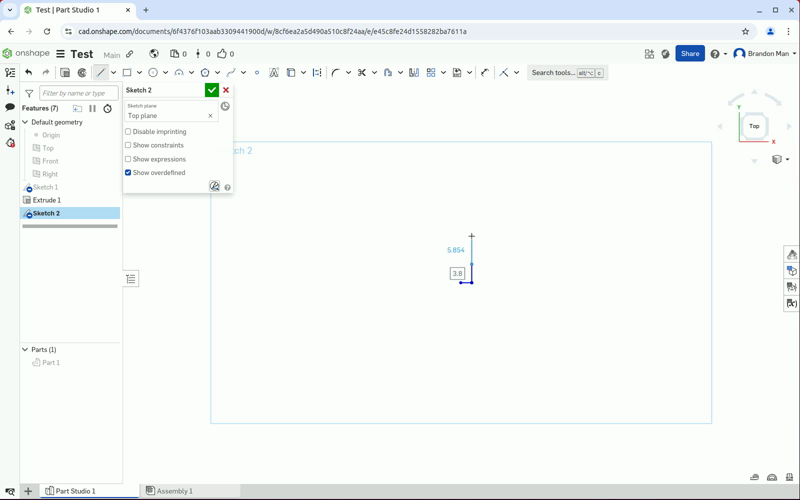
key_down(shift)
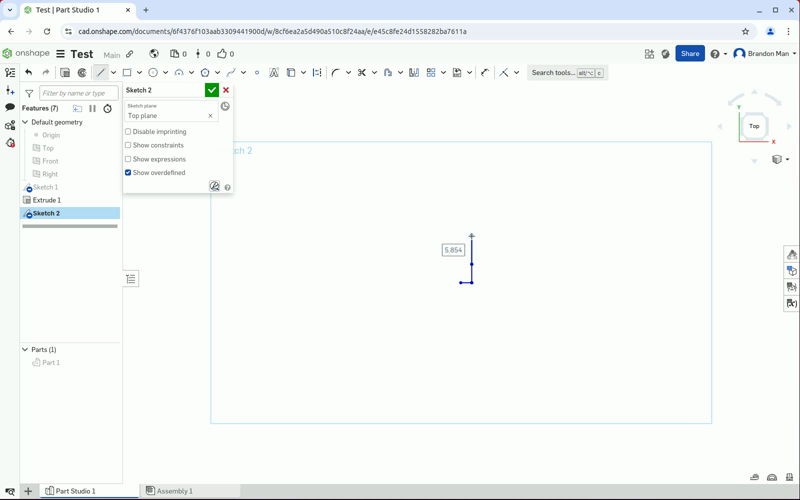
mouse_move(501, 235)
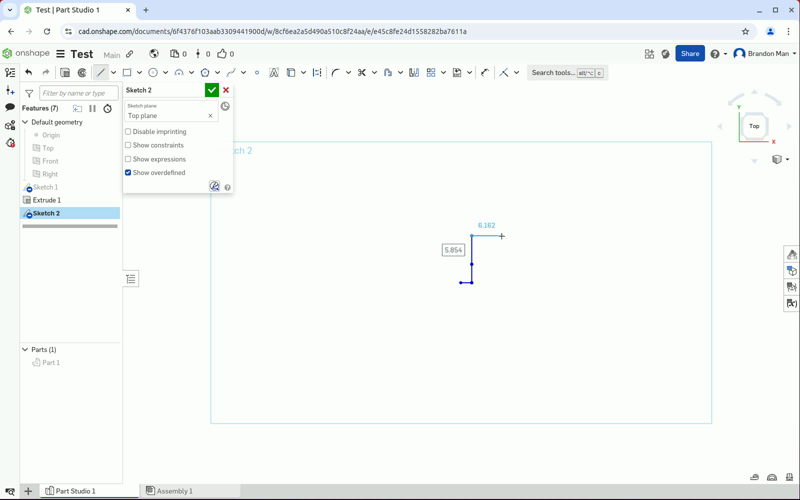
mouse_move(460, 235)
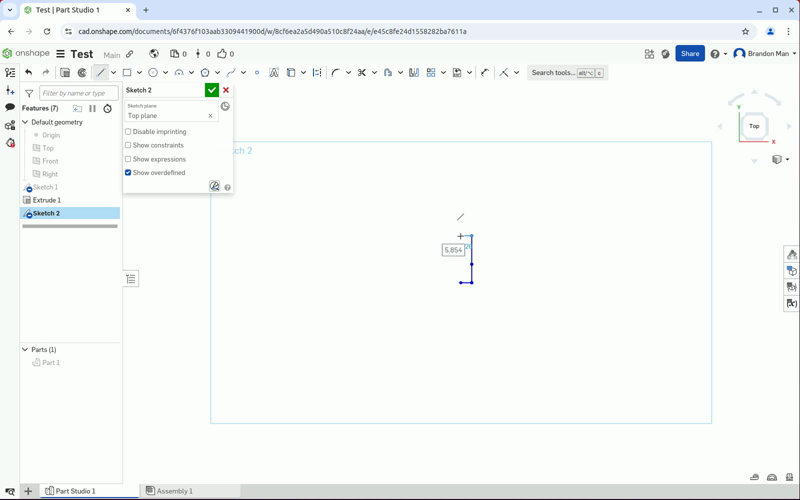
click(460, 235)
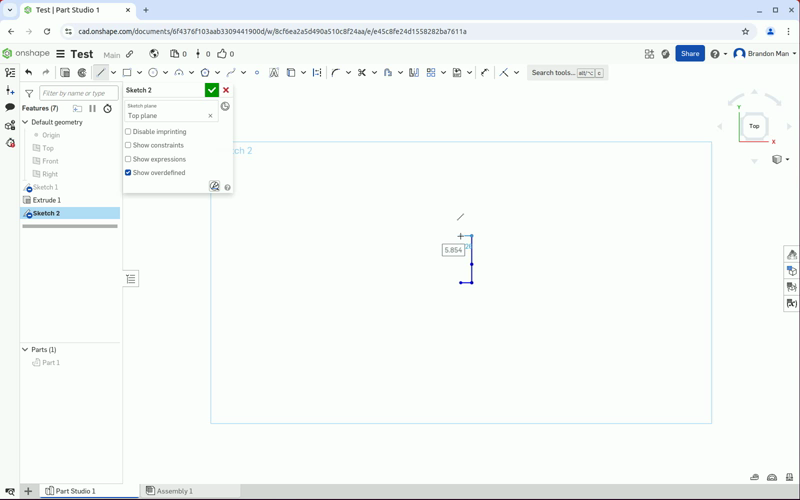
key_up(shift)
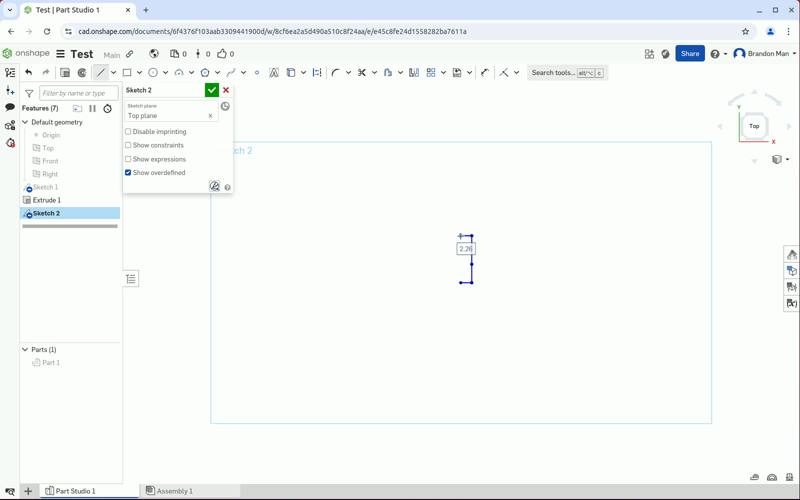
mouse_move(490, 235)
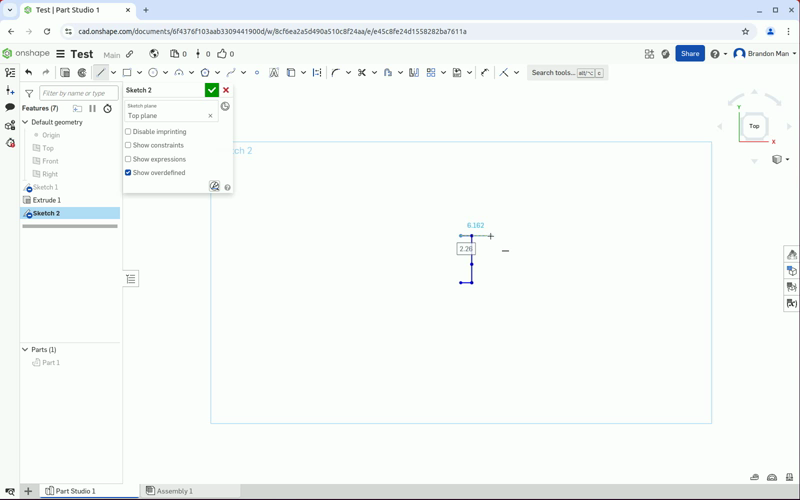
key_down(shift)
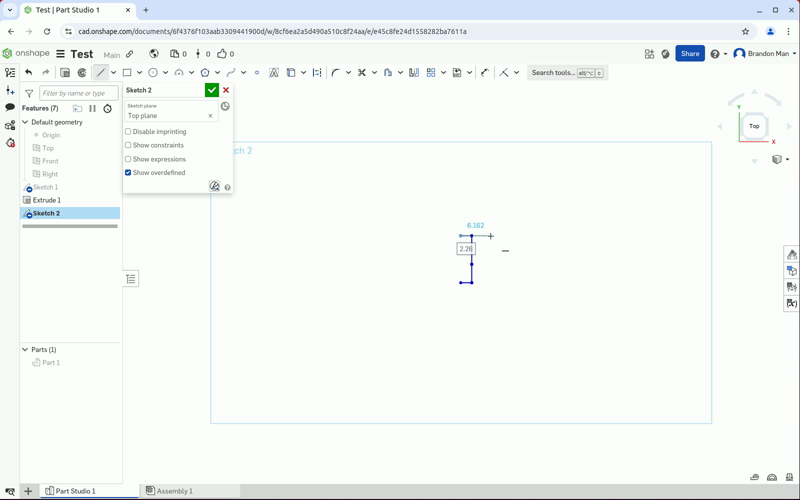
mouse_move(460, 282)
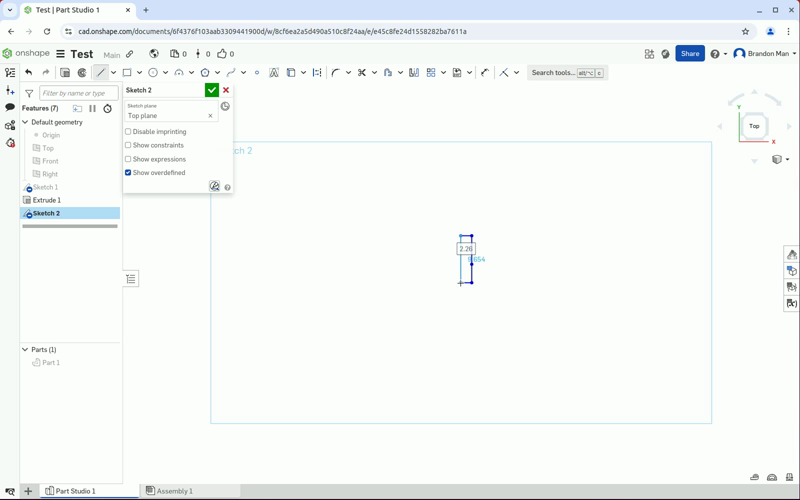
key_up(shift)
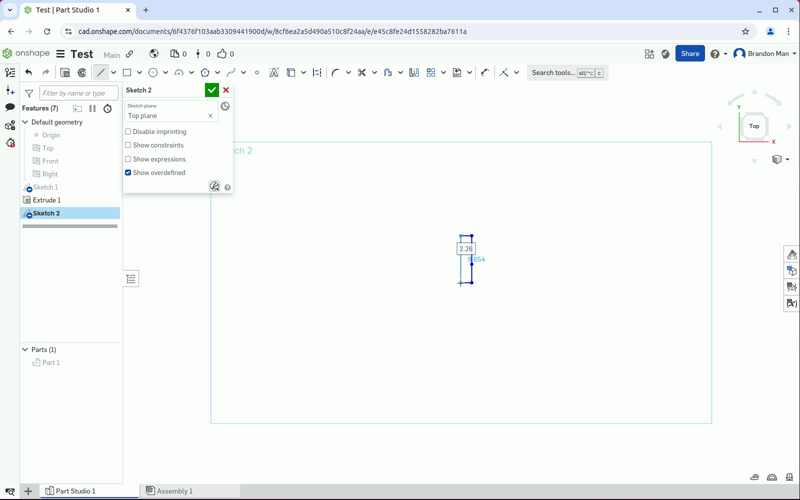
click(460, 282)
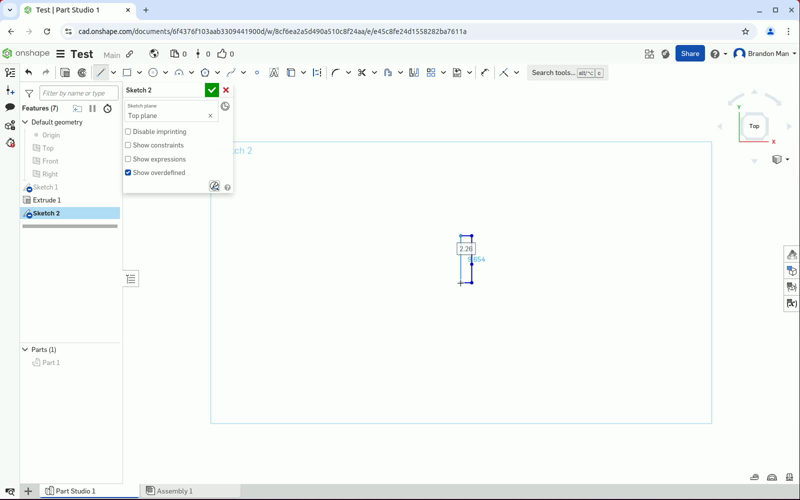
key(esc)
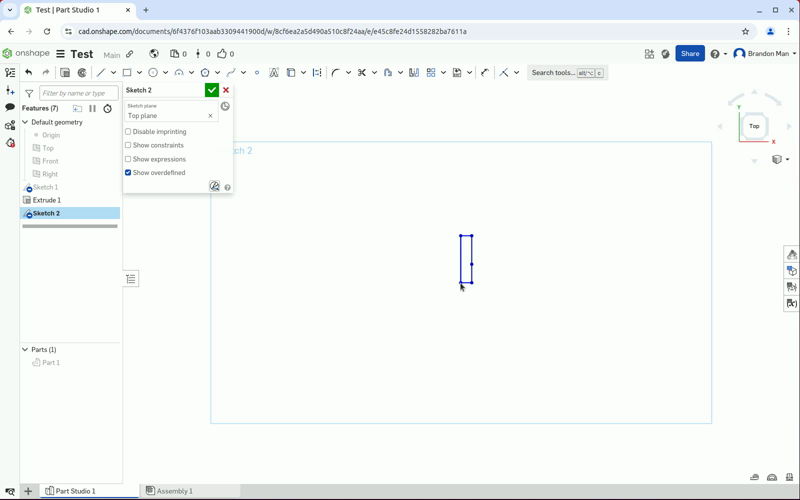
mouse_move(465, 254)
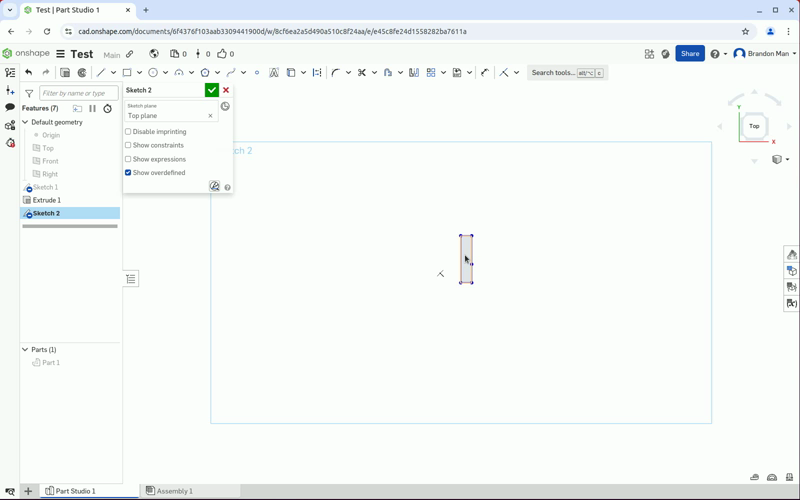
scroll(6)
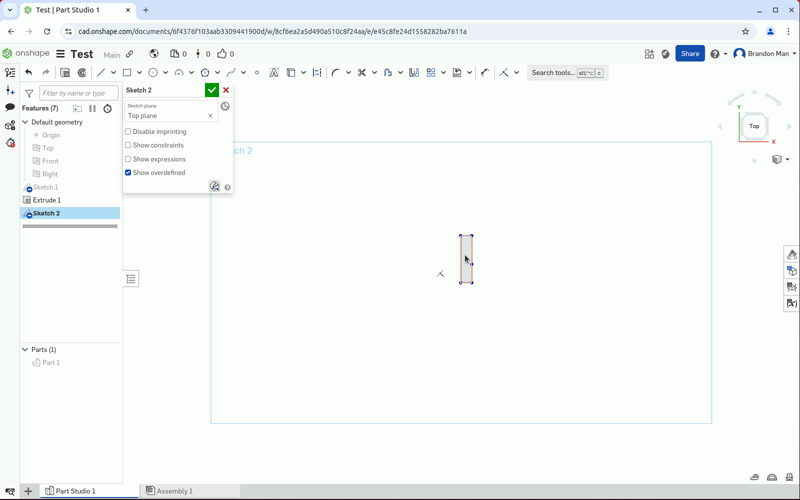
scroll(6)
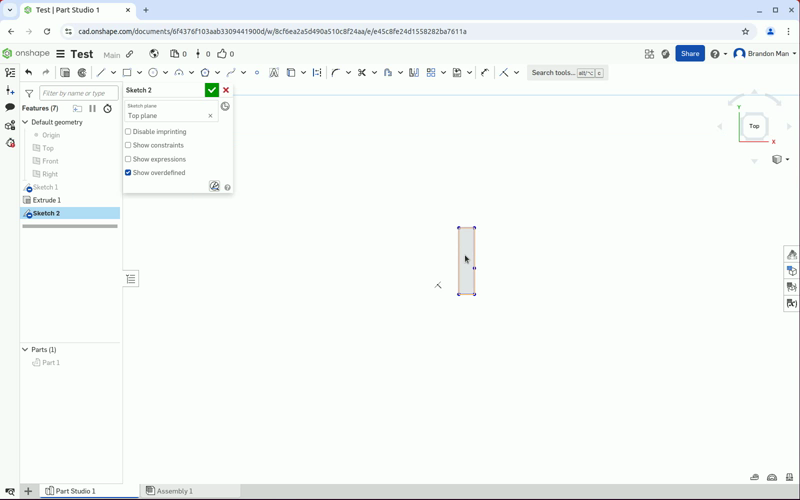
scroll(6)
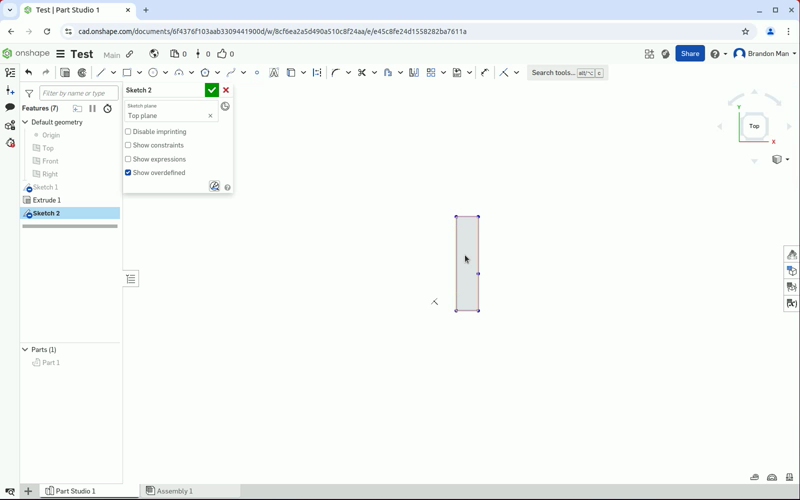
scroll(6)
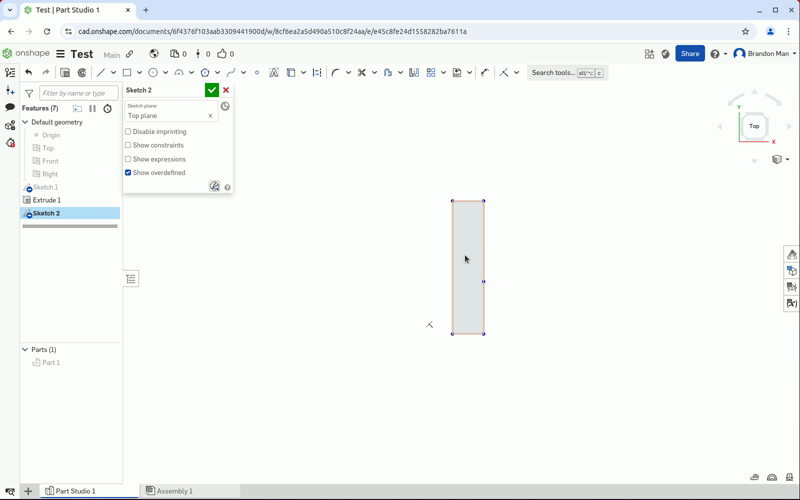
scroll(6)
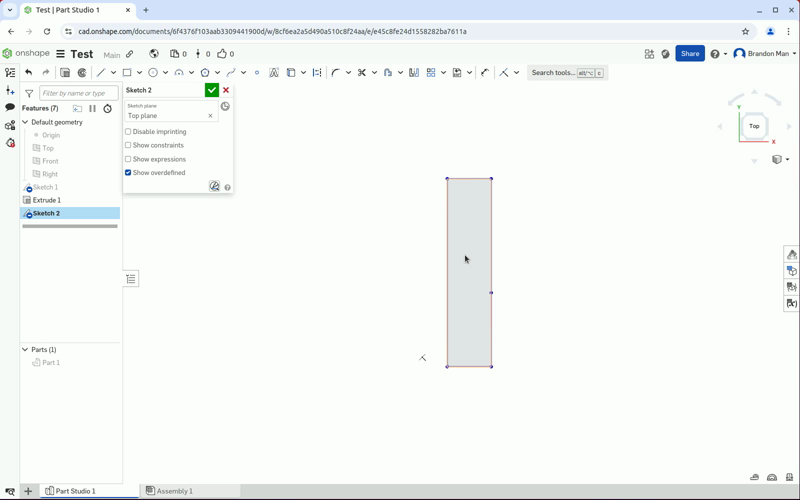
scroll(6)
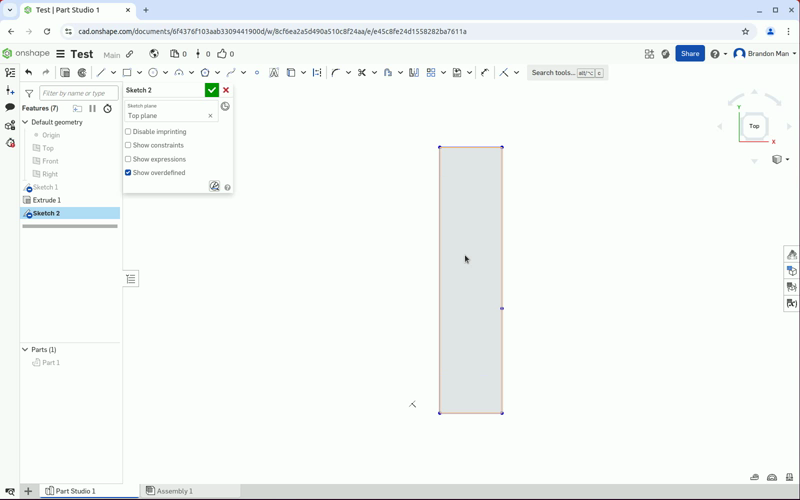
scroll(6)
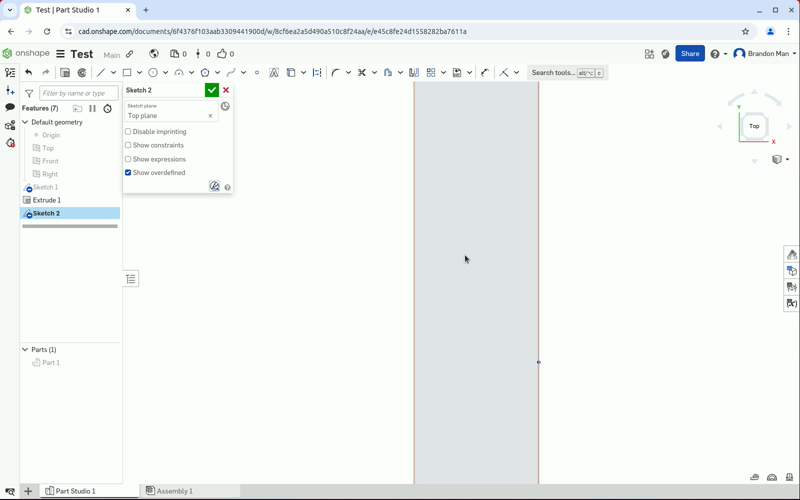
click(465, 254)
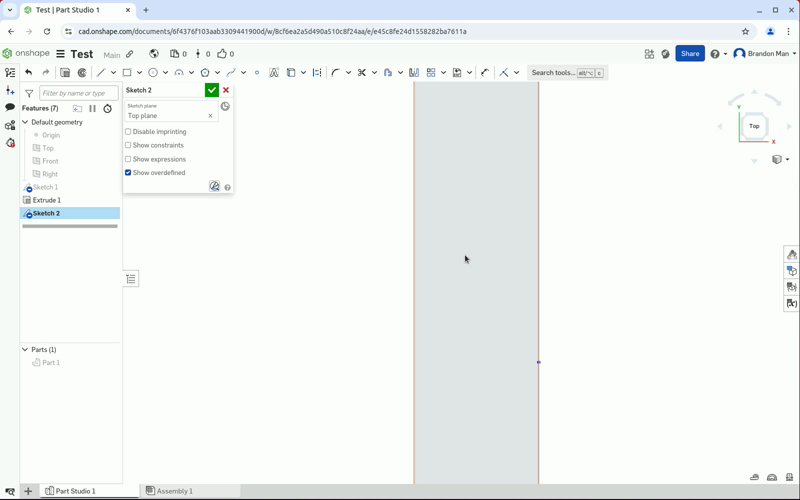
scroll(-6)
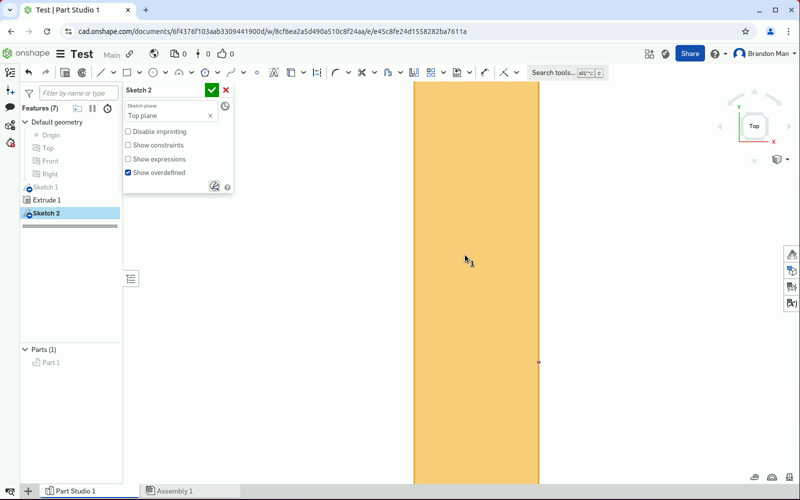
scroll(-6)
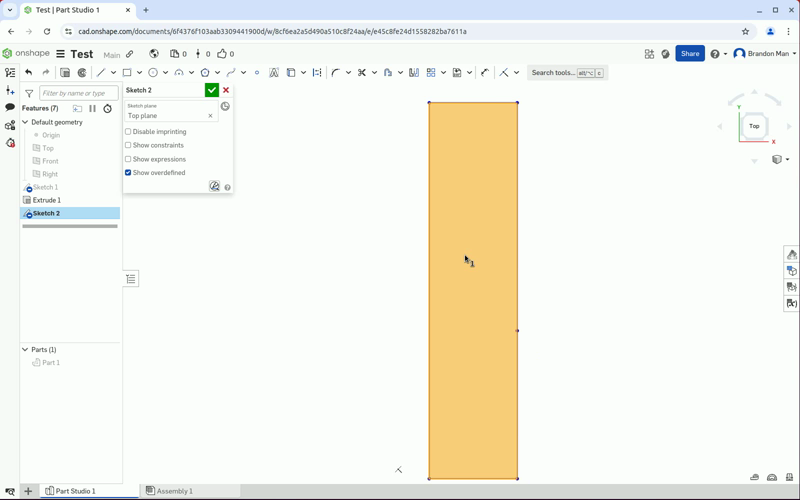
scroll(-6)
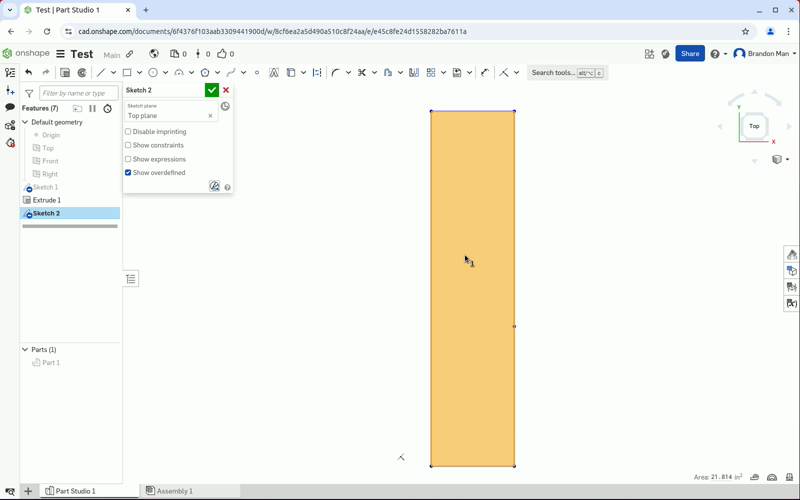
scroll(-6)
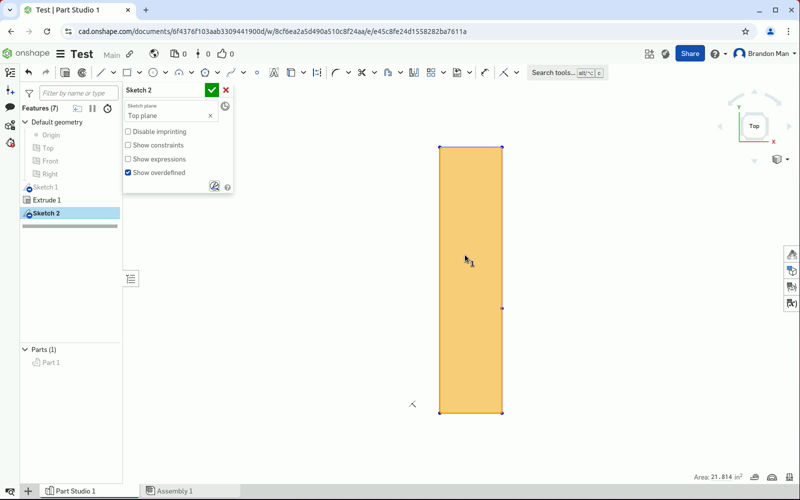
scroll(-6)
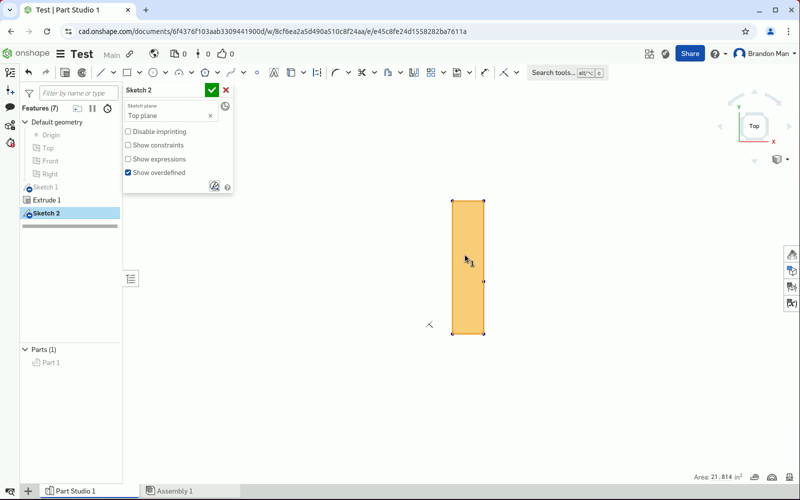
scroll(-6)
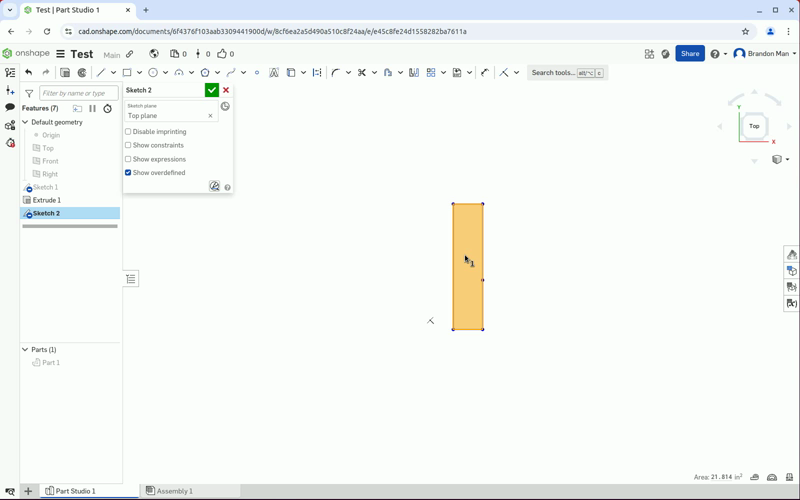
scroll(-6)
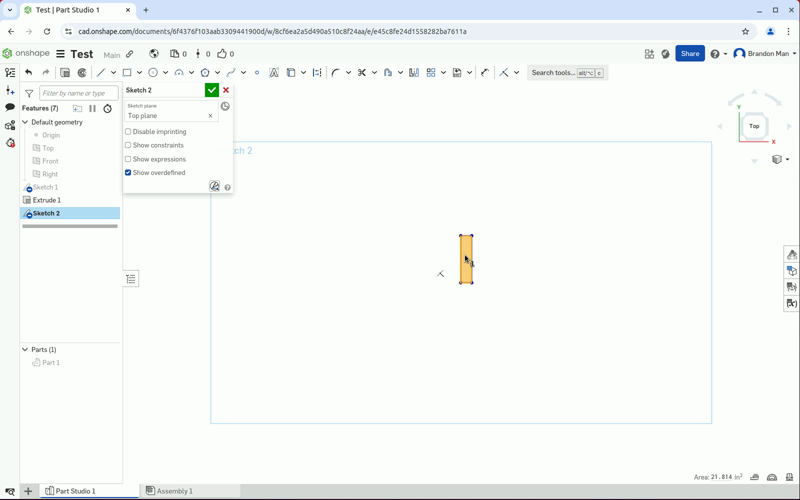
mouse_move(73, 352)
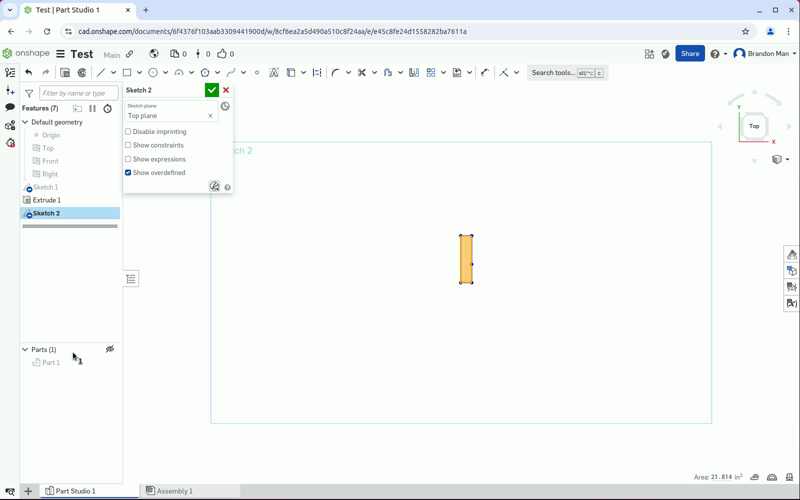
key(shift+y)
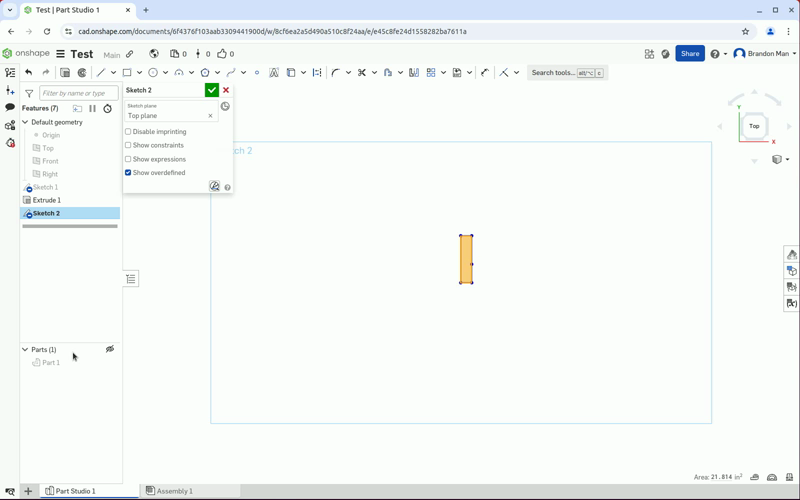
key(shift+e)
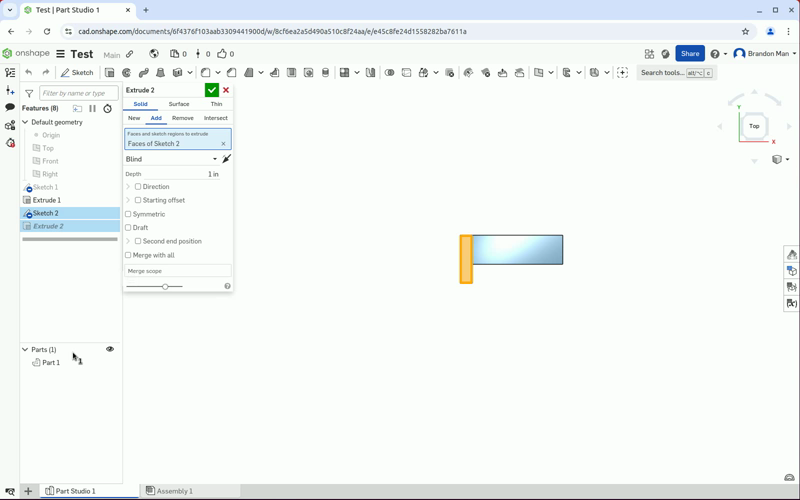
mouse_move(143, 106)
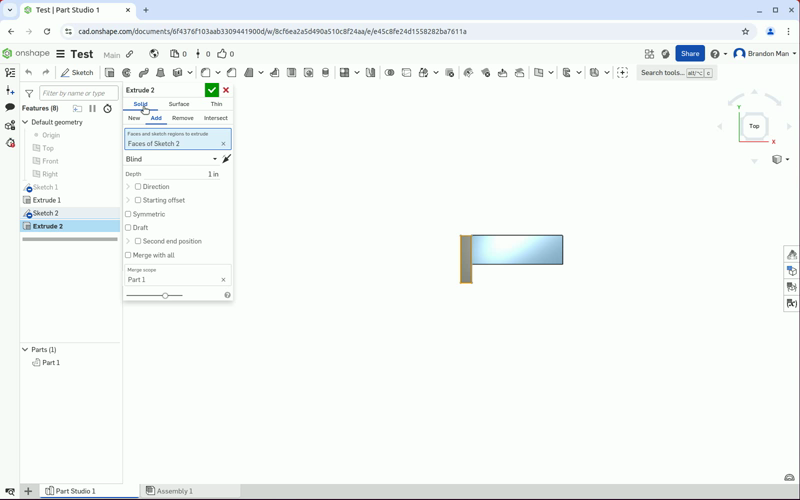
click(143, 106)
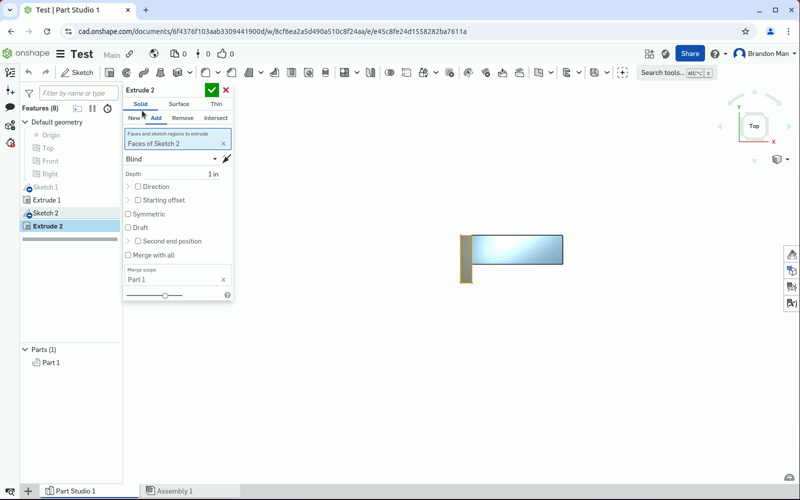
mouse_move(137, 120)
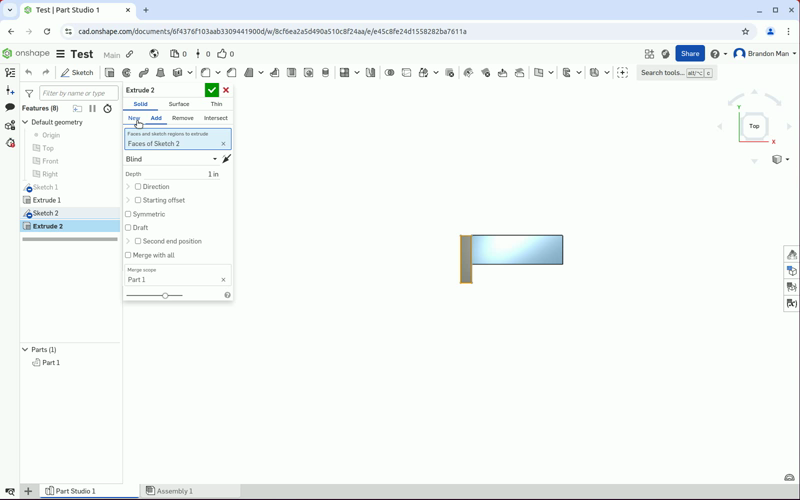
click(137, 120)
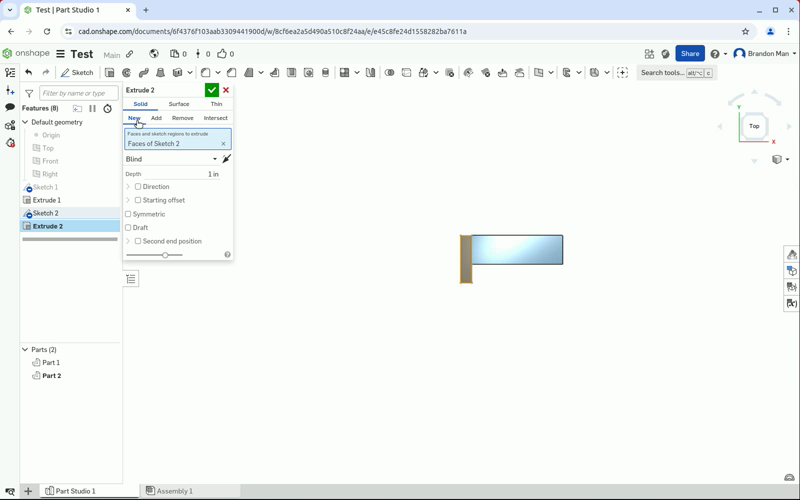
key(tab, 4)
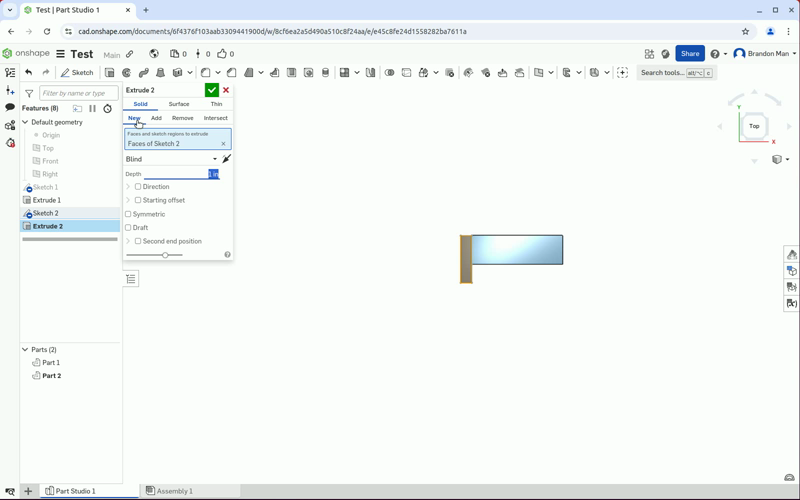
text(7.221)
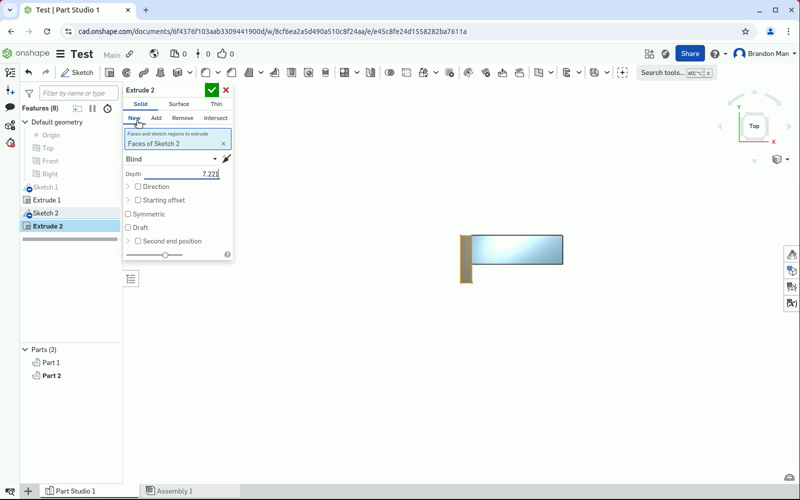
key(enter)
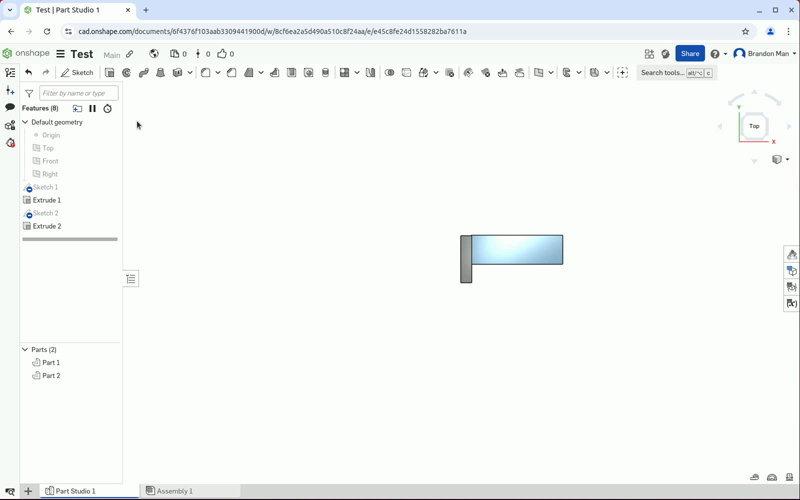
key(shift+h)
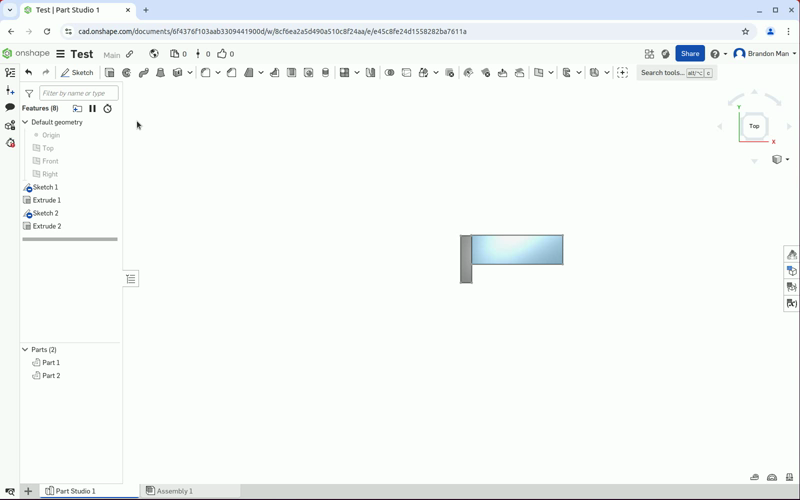
key(shift+h)
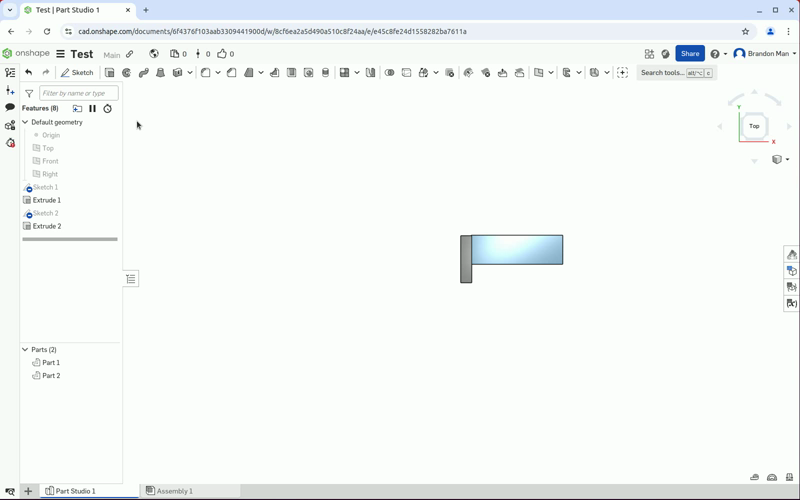
mouse_move(73, 189)
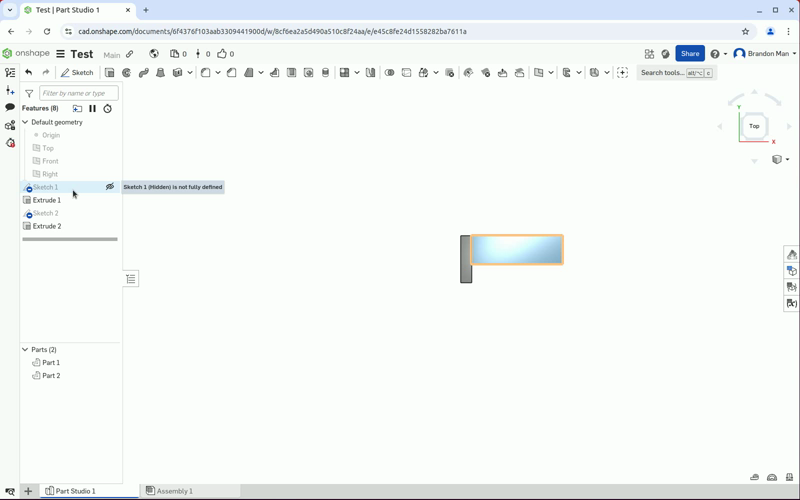
click(73, 189)
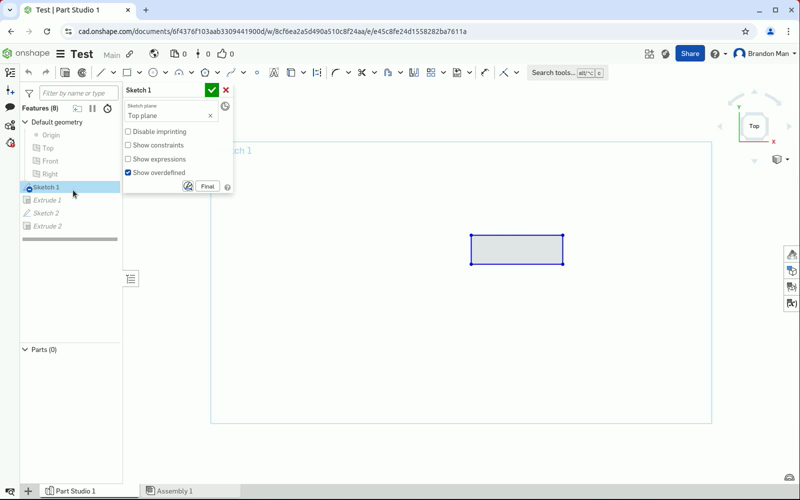
mouse_move(229, 92)
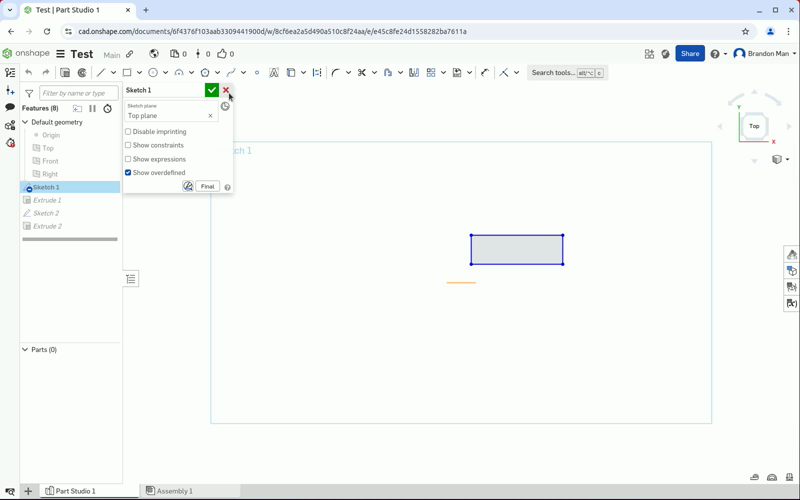
click(229, 92)
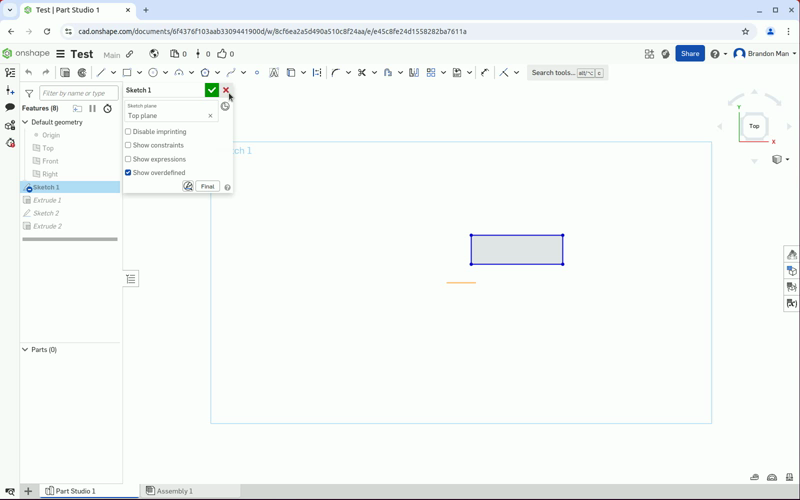
key(shift+s)
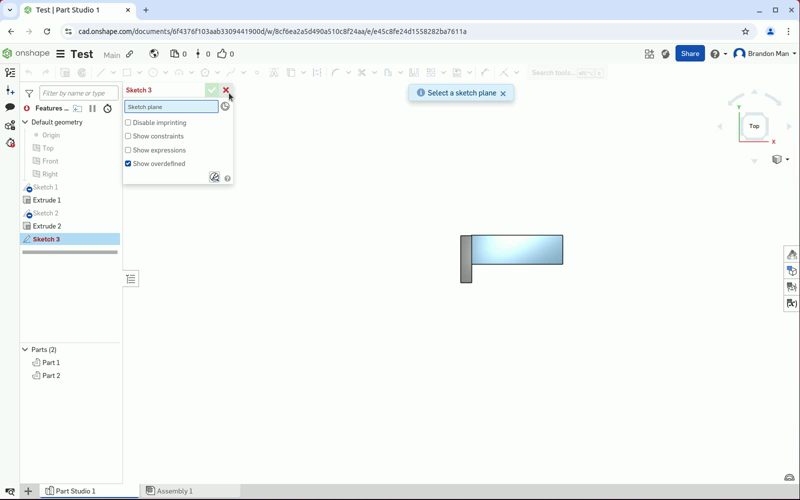
mouse_move(73, 150)
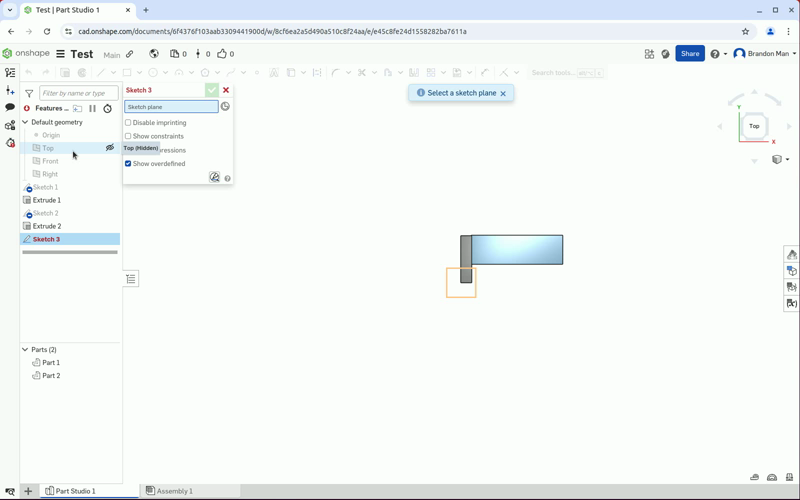
click(73, 150)
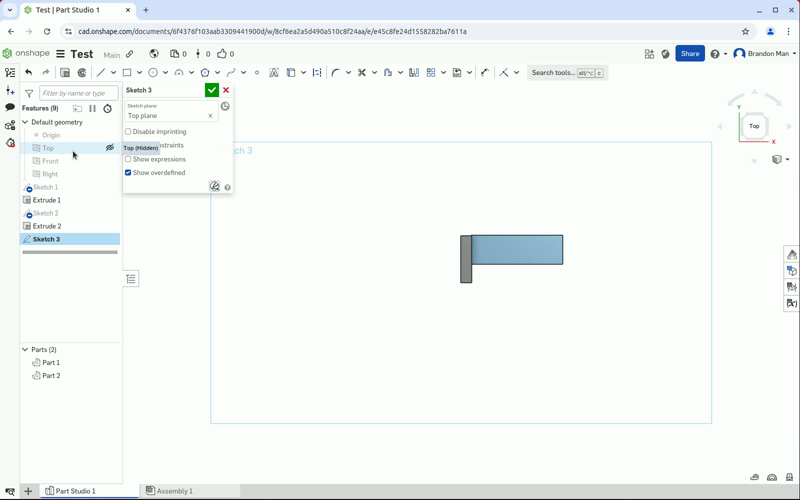
mouse_move(73, 352)
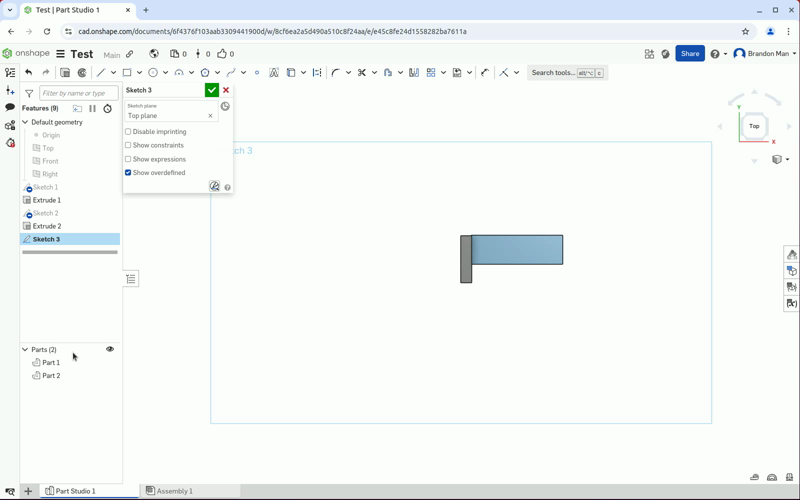
key(y)
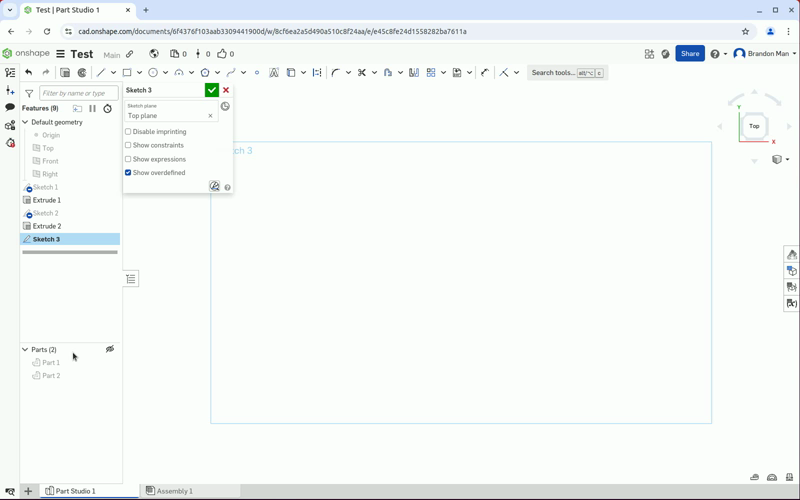
key(l)
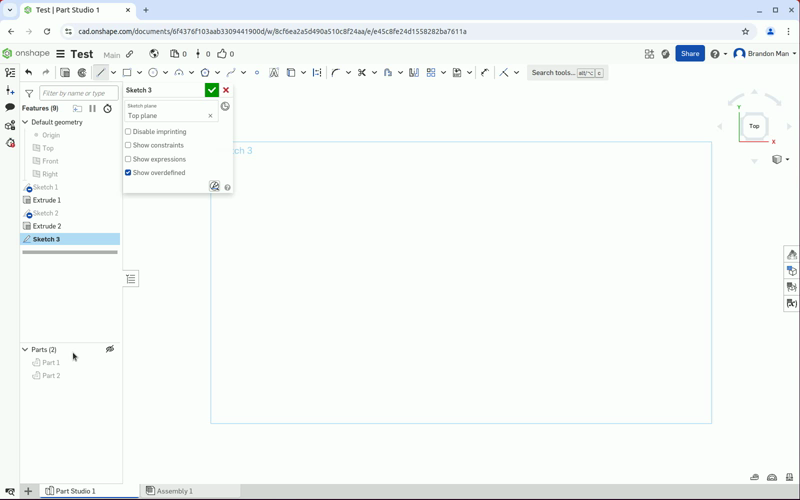
key_down(shift)
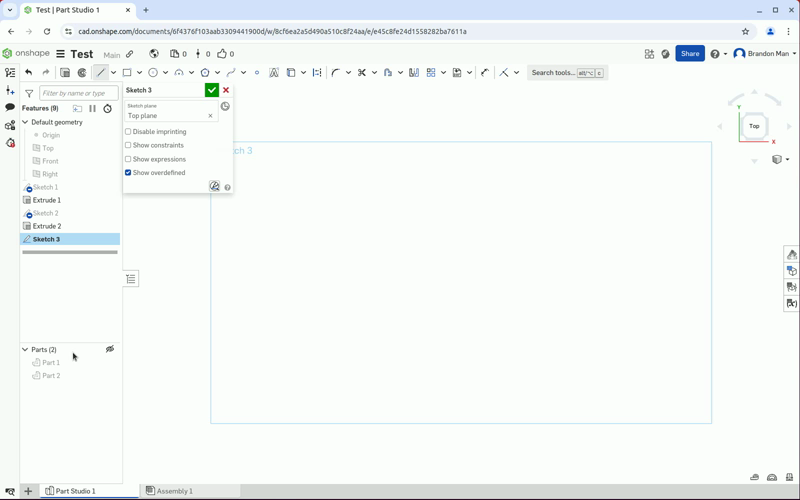
mouse_move(471, 282)
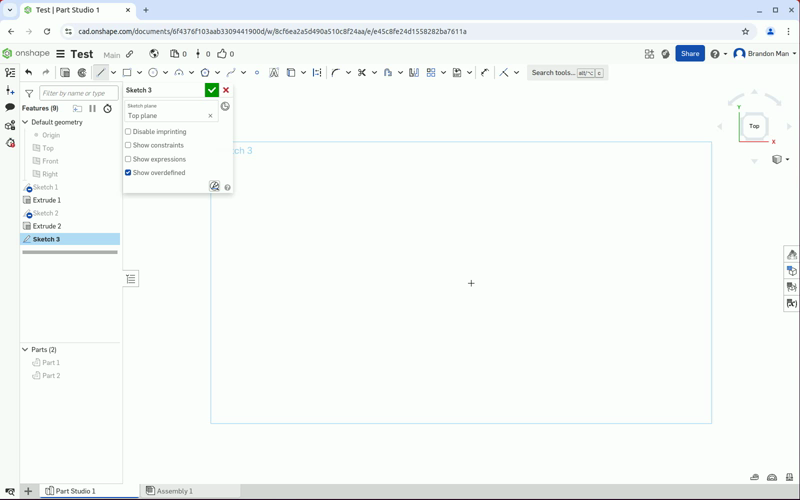
click(471, 282)
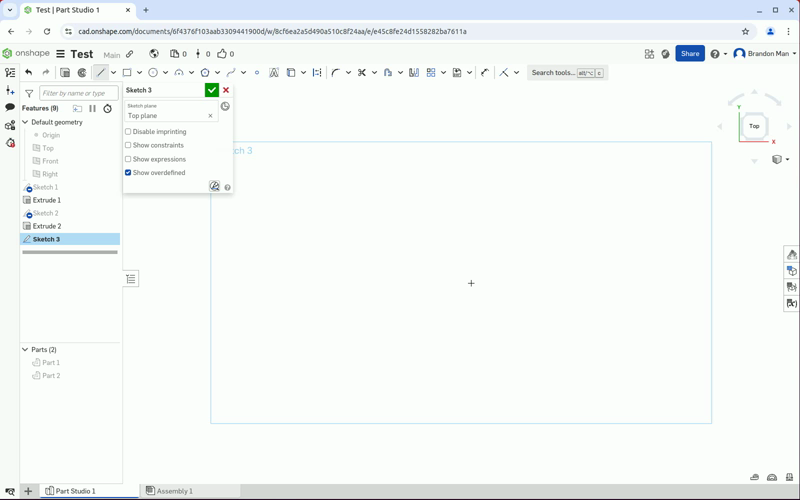
key_up(shift)
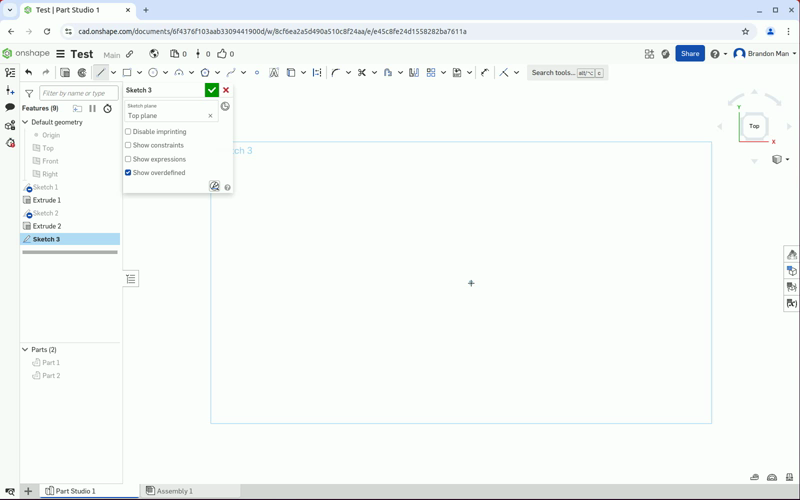
key_down(shift)
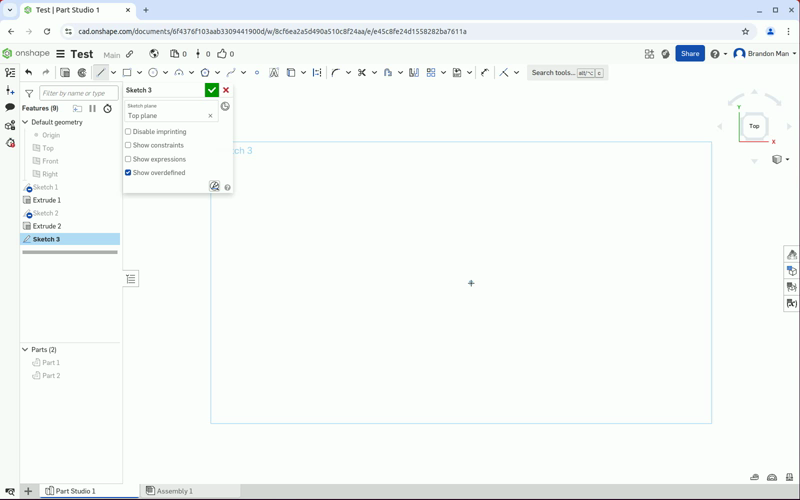
mouse_move(562, 282)
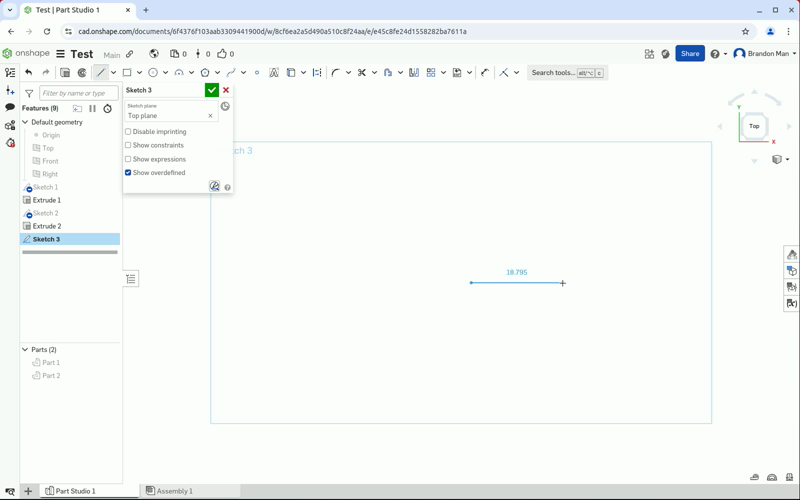
click(562, 282)
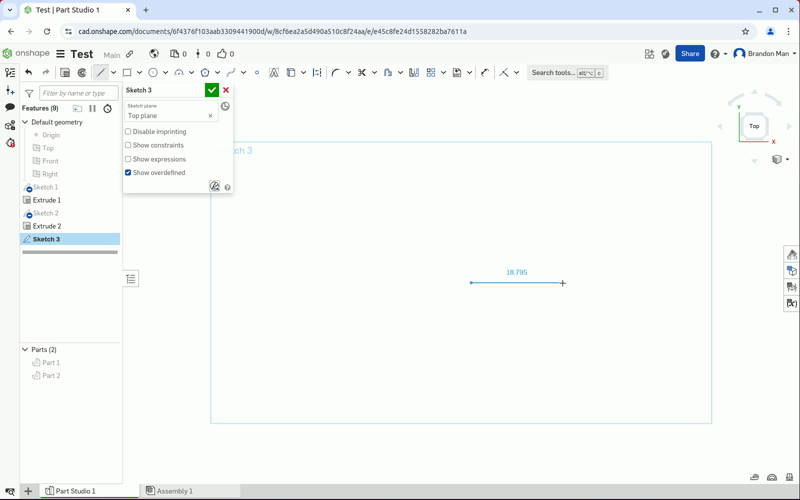
key_up(shift)
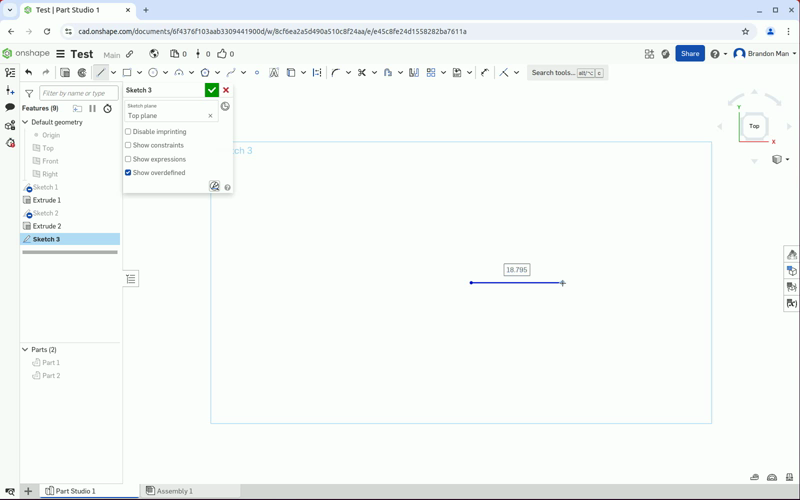
key_down(shift)
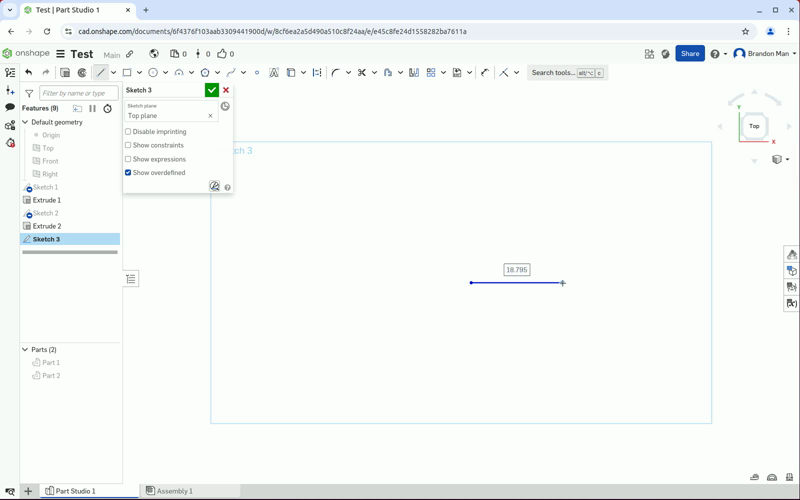
mouse_move(589, 282)
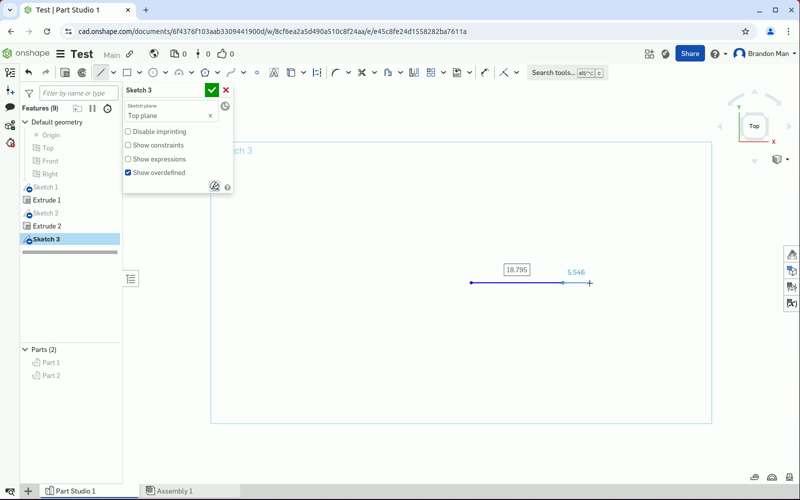
mouse_move(562, 264)
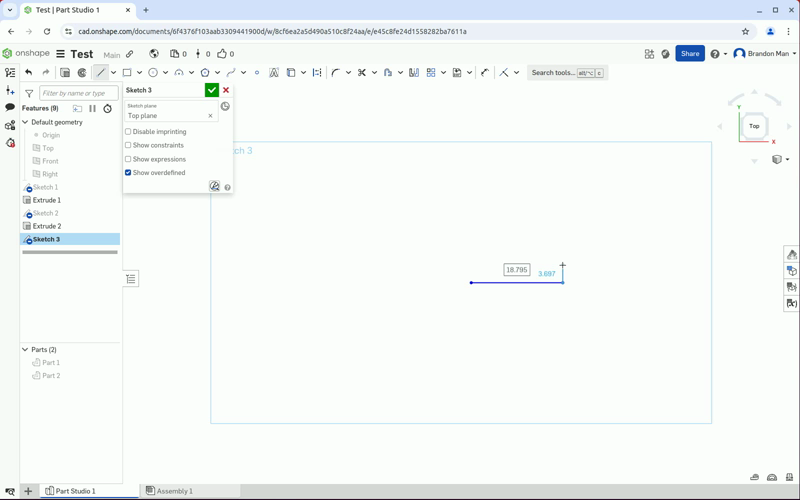
click(562, 264)
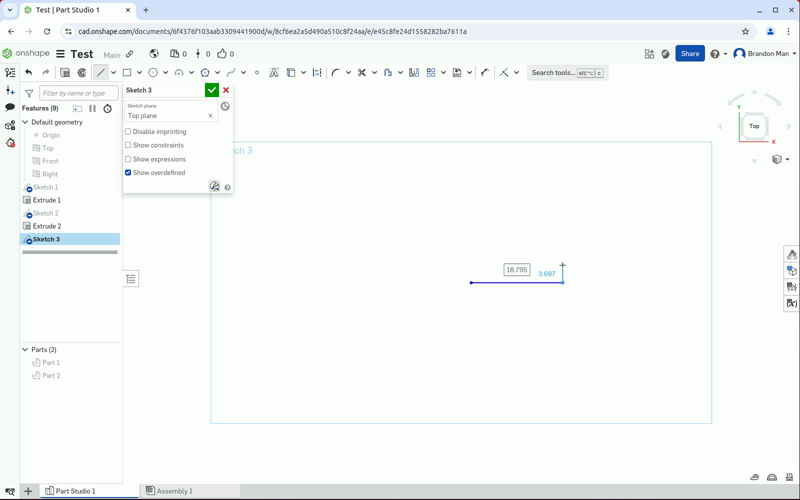
key_up(shift)
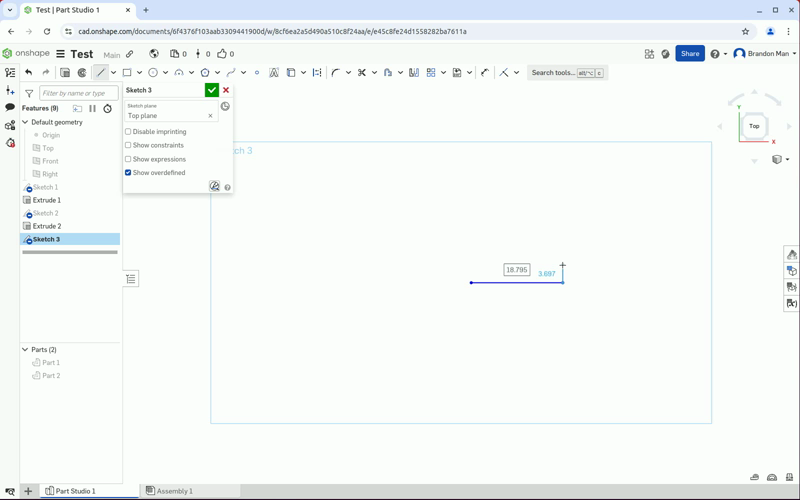
key_down(shift)
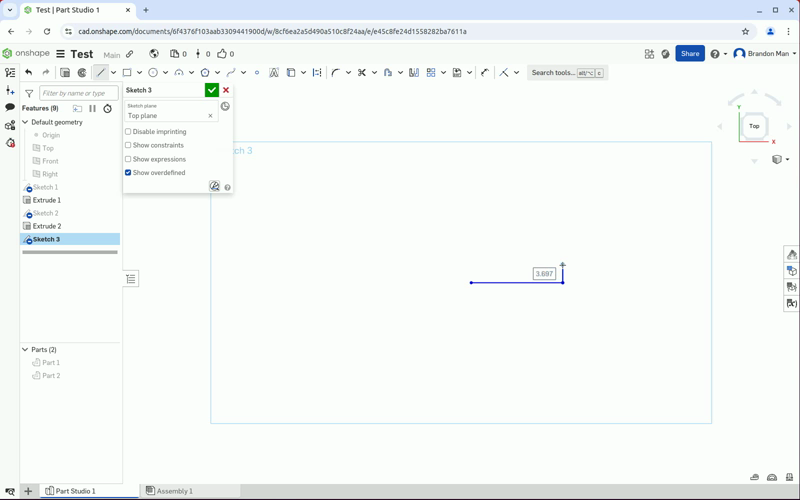
mouse_move(471, 264)
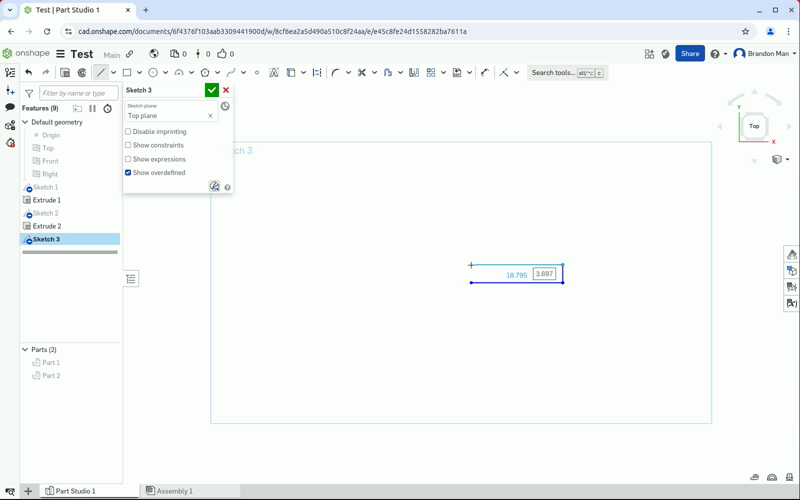
click(471, 264)
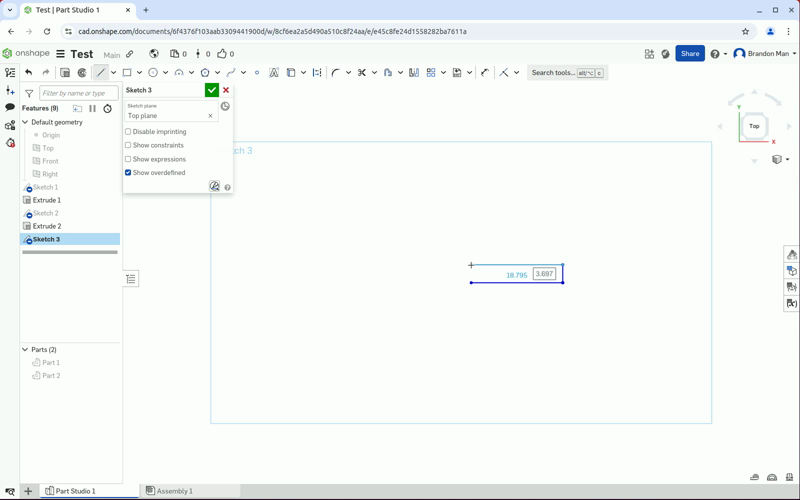
key_up(shift)
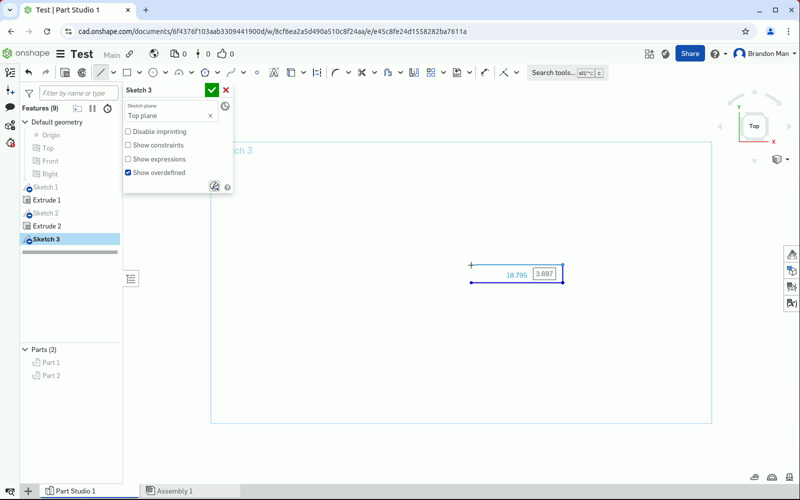
mouse_move(501, 264)
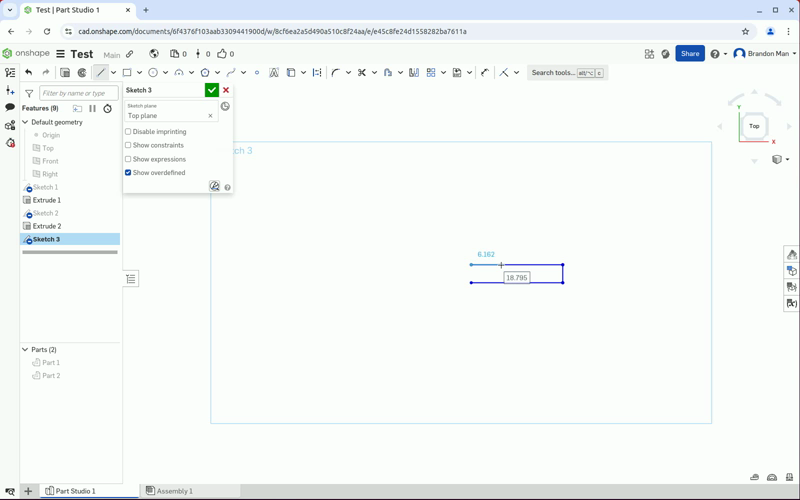
key_down(shift)
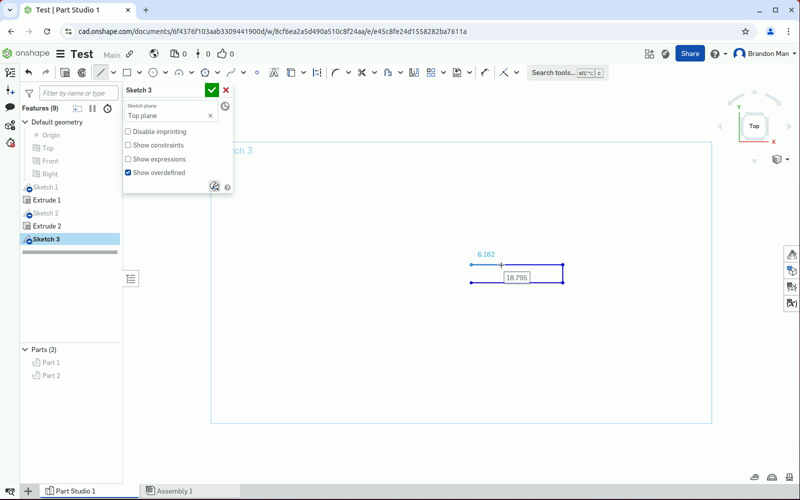
mouse_move(471, 282)
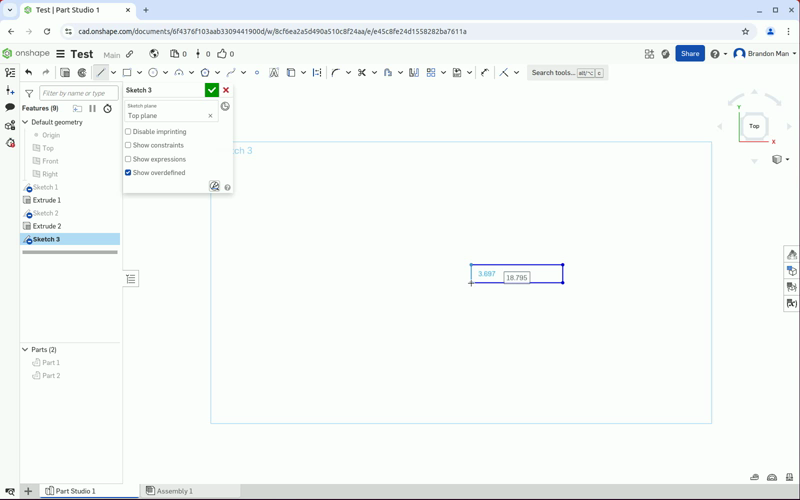
key_up(shift)
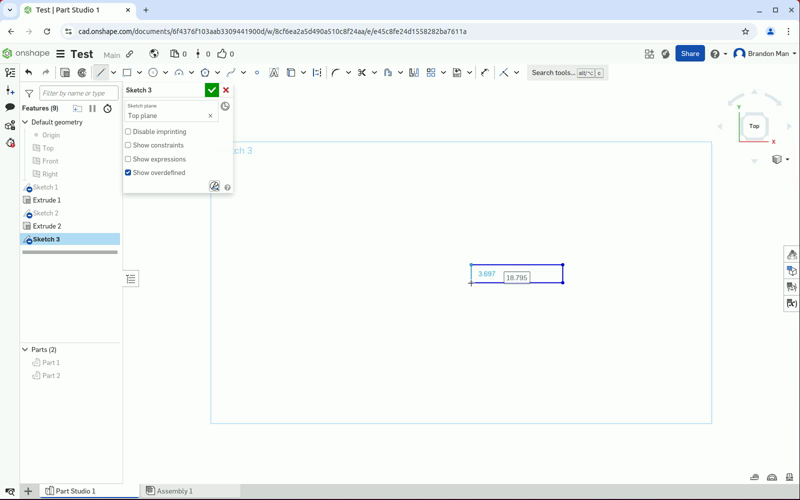
click(471, 282)
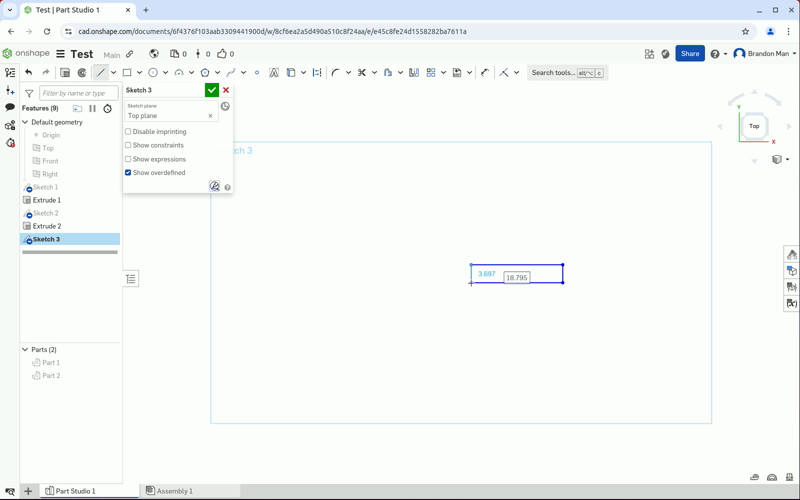
key(esc)
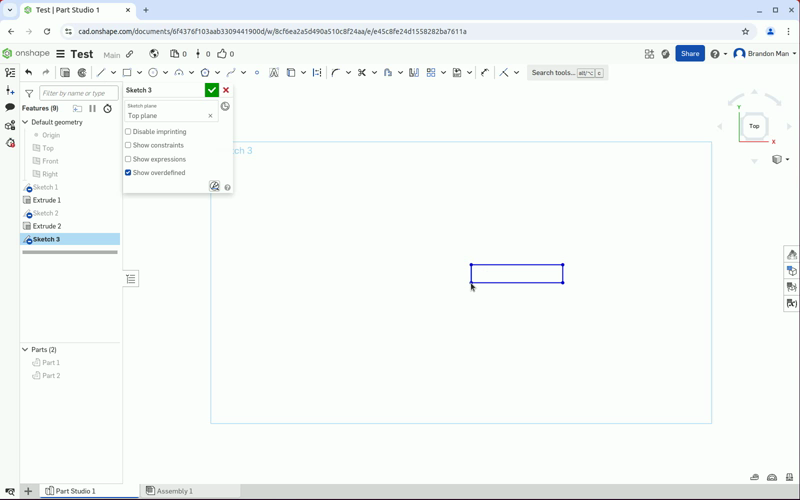
mouse_move(475, 272)
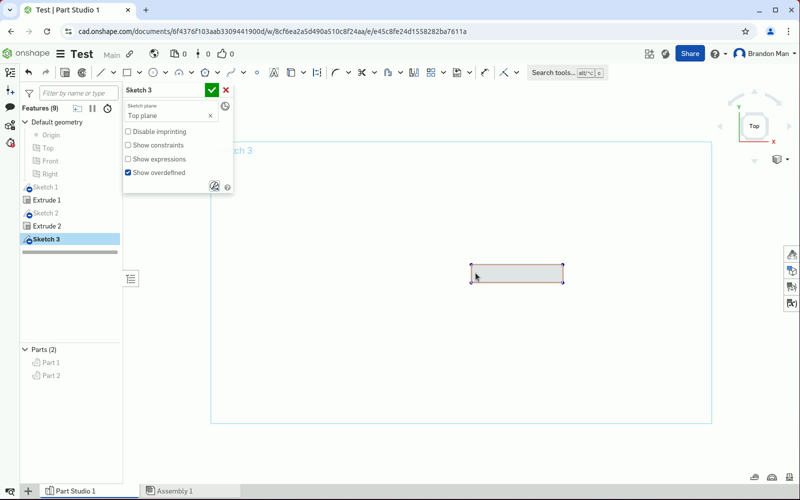
scroll(6)
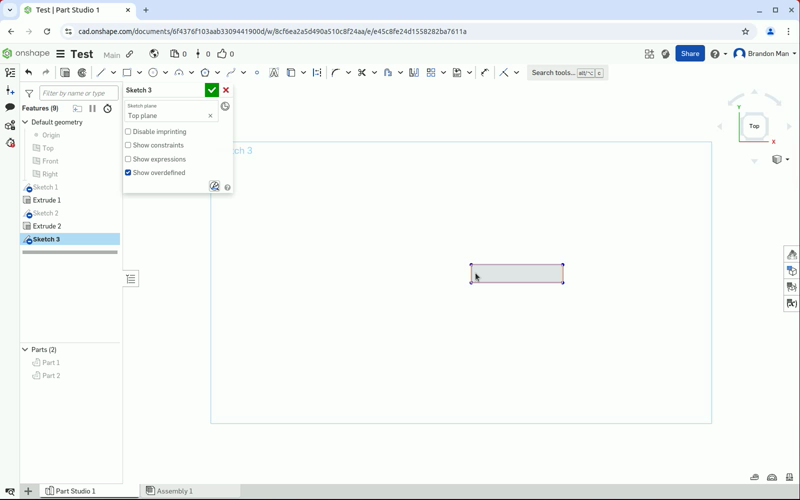
scroll(6)
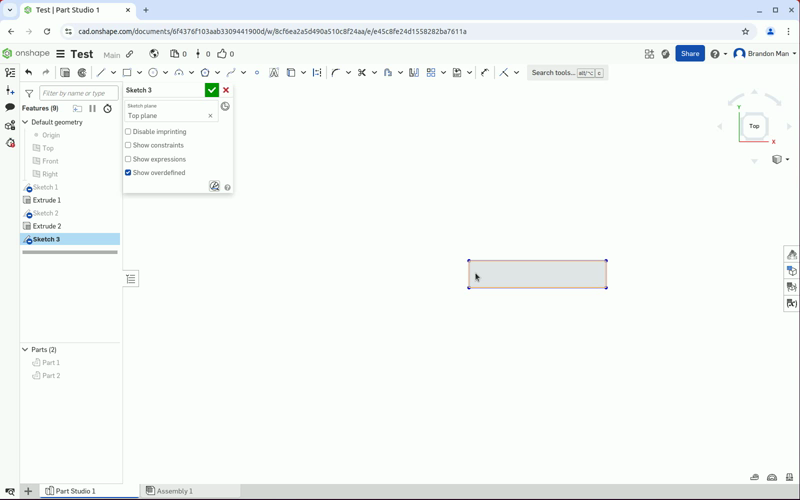
scroll(6)
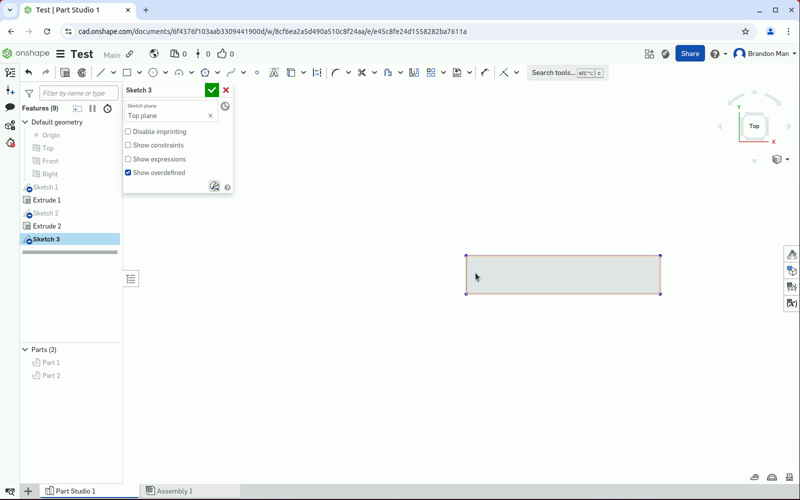
scroll(6)
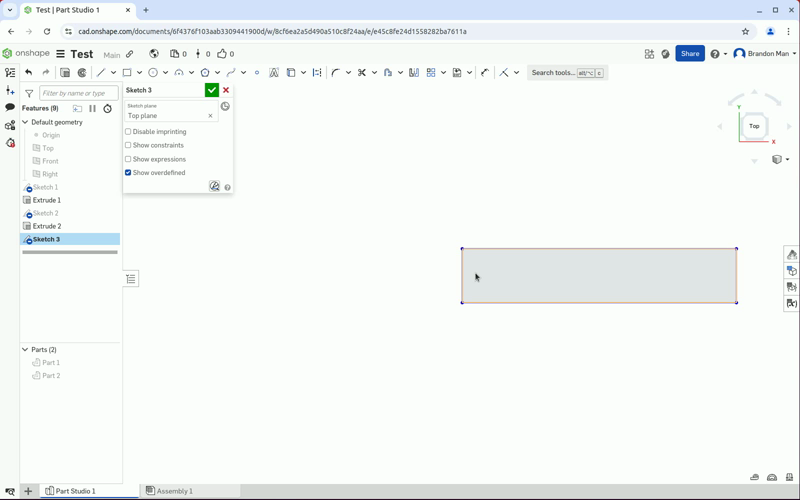
scroll(6)
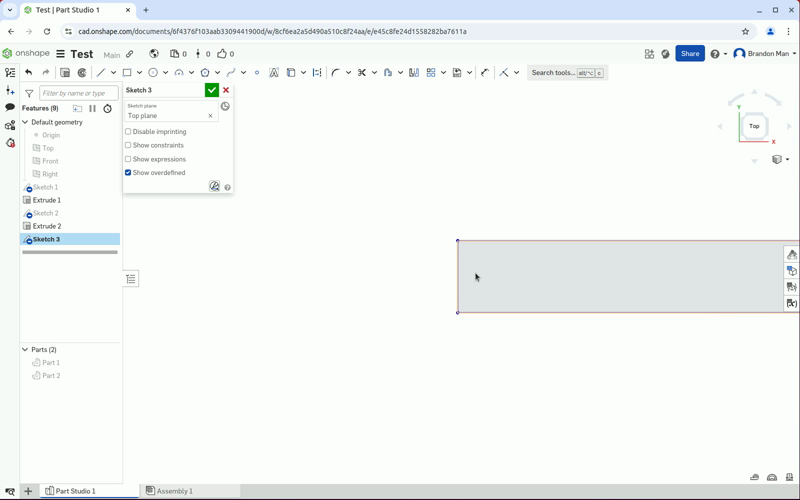
scroll(6)
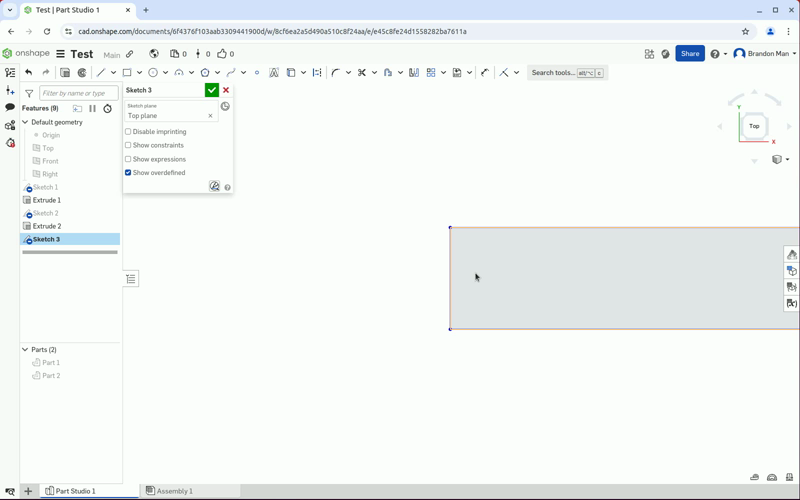
scroll(6)
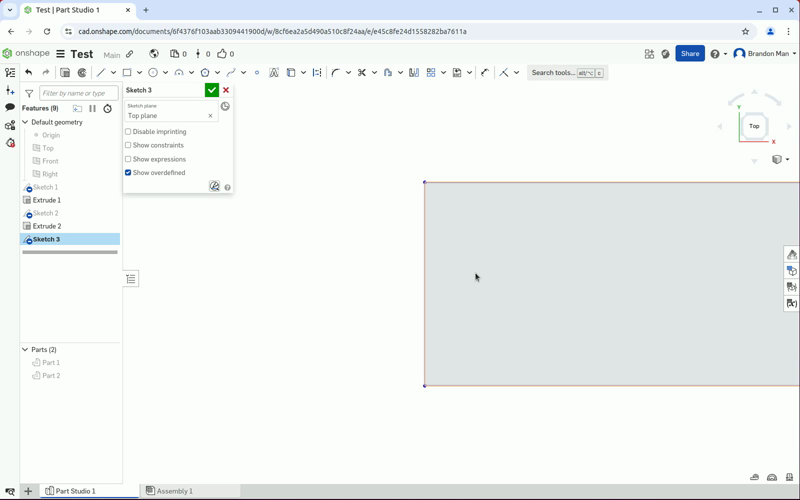
click(475, 272)
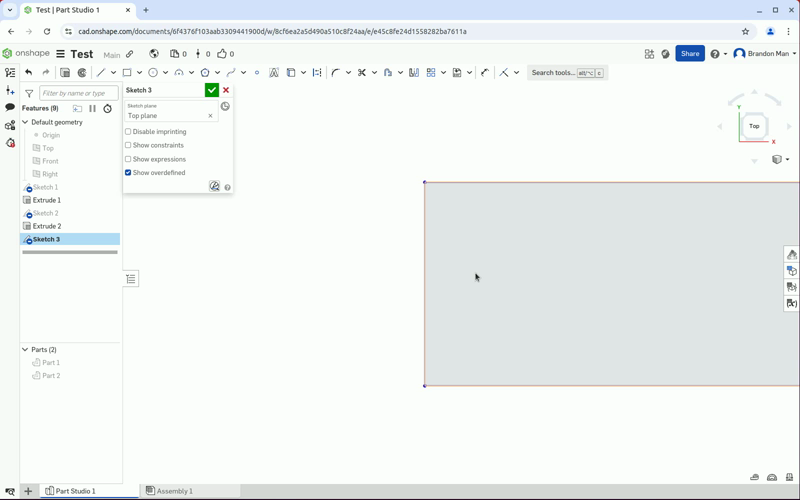
scroll(-6)
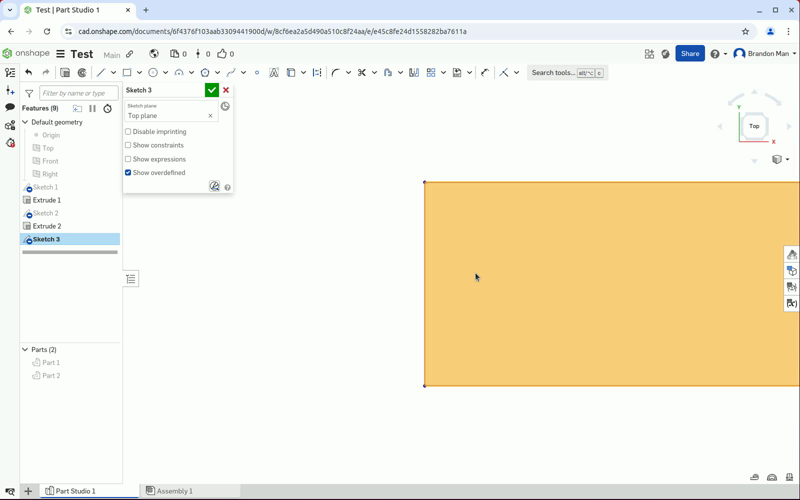
scroll(-6)
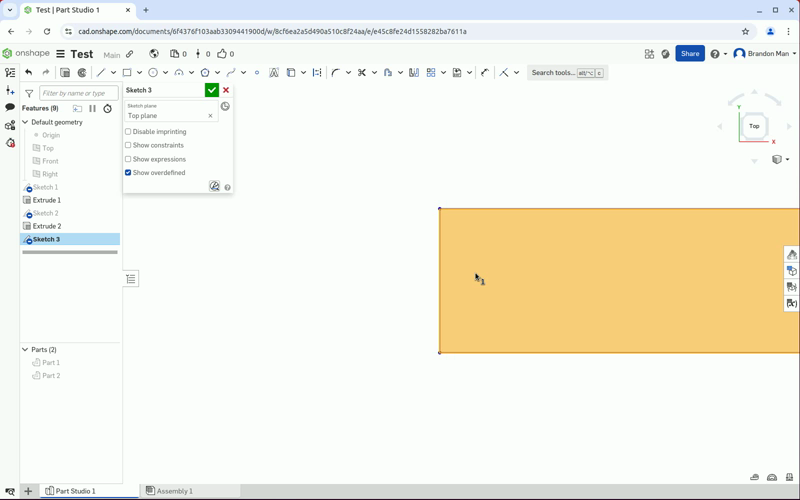
scroll(-6)
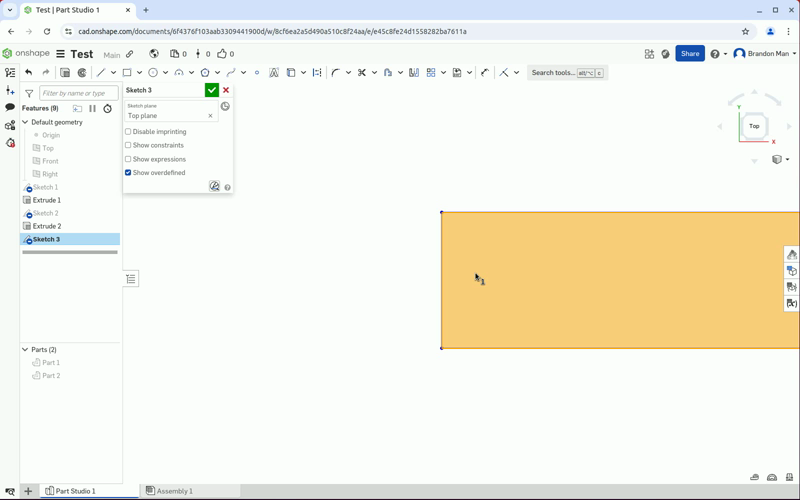
scroll(-6)
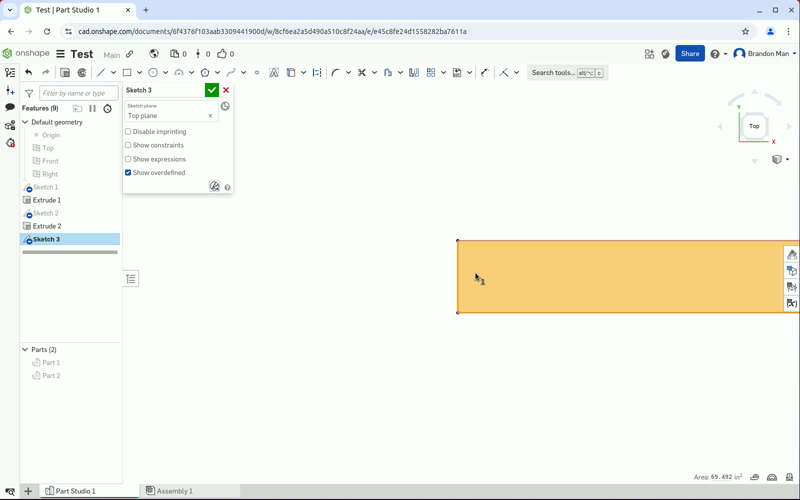
scroll(-6)
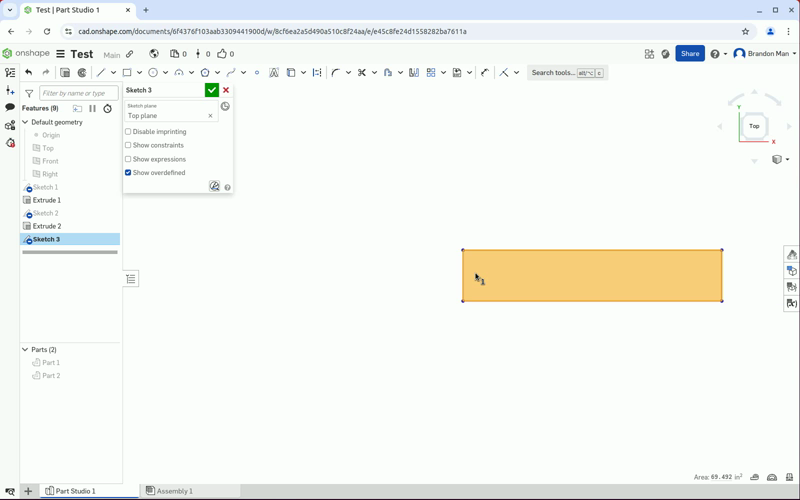
scroll(-6)
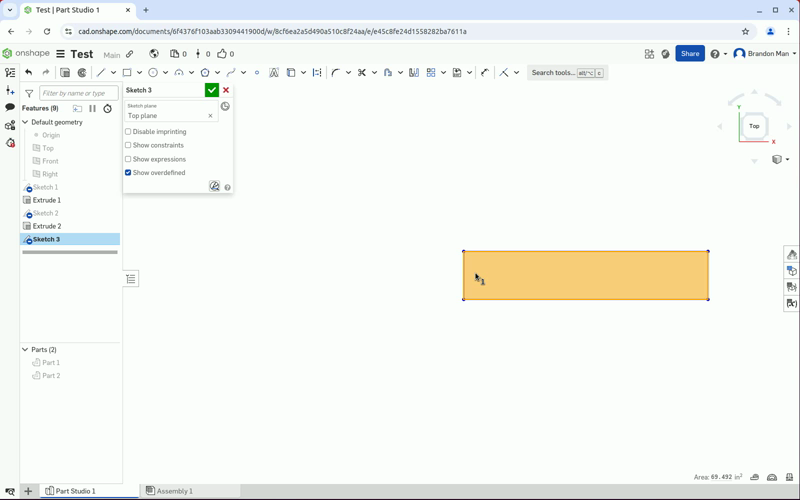
scroll(-6)
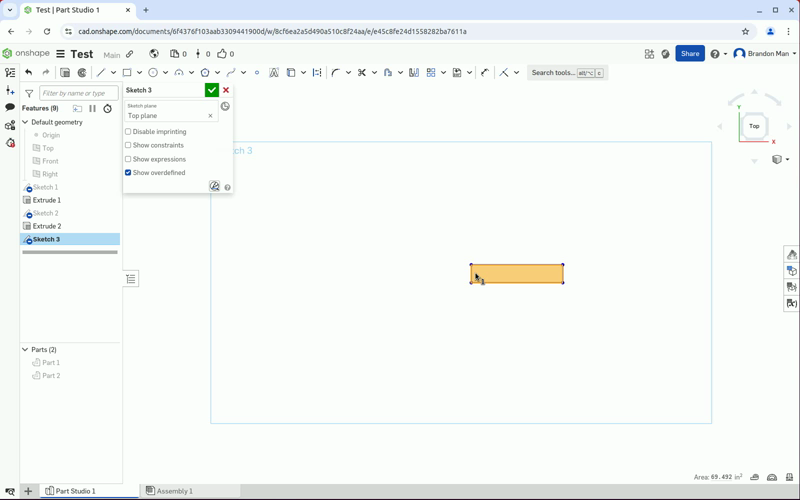
mouse_move(73, 352)
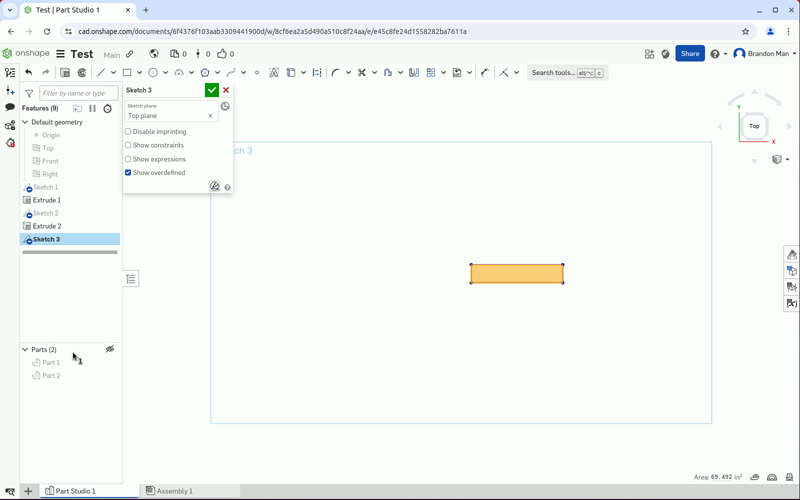
key(shift+y)
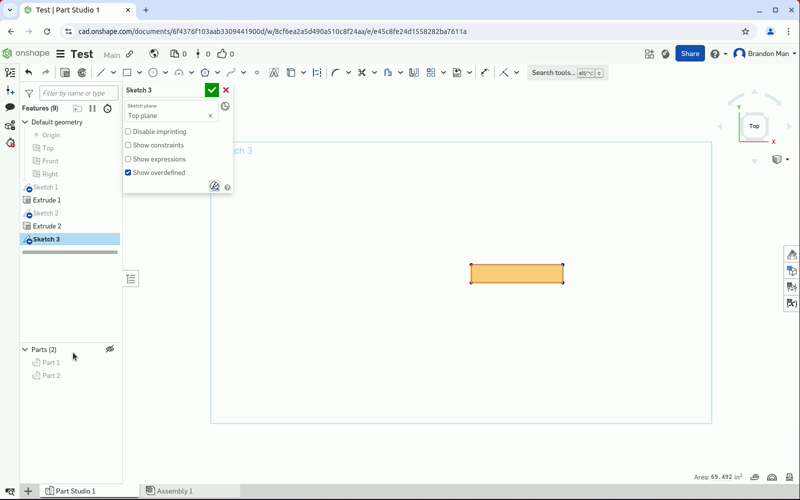
key(shift+e)
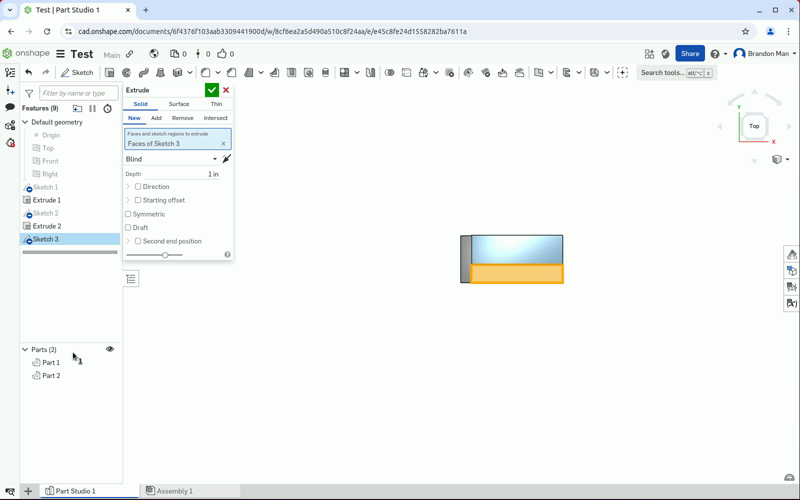
mouse_move(143, 106)
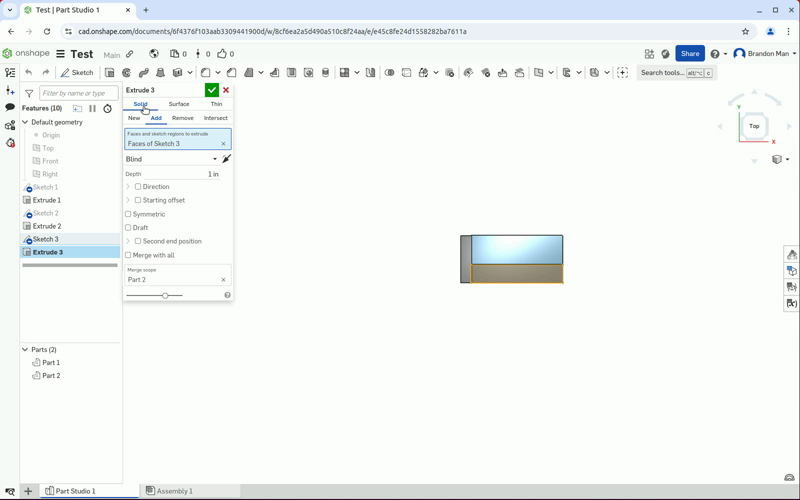
click(143, 106)
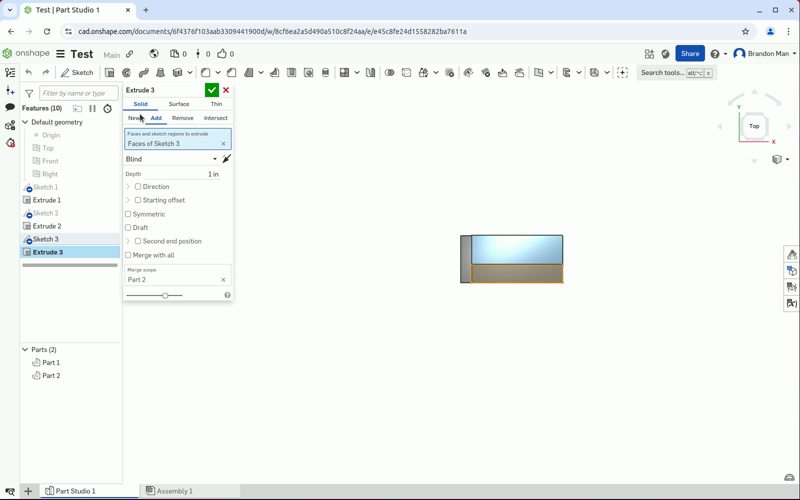
mouse_move(137, 120)
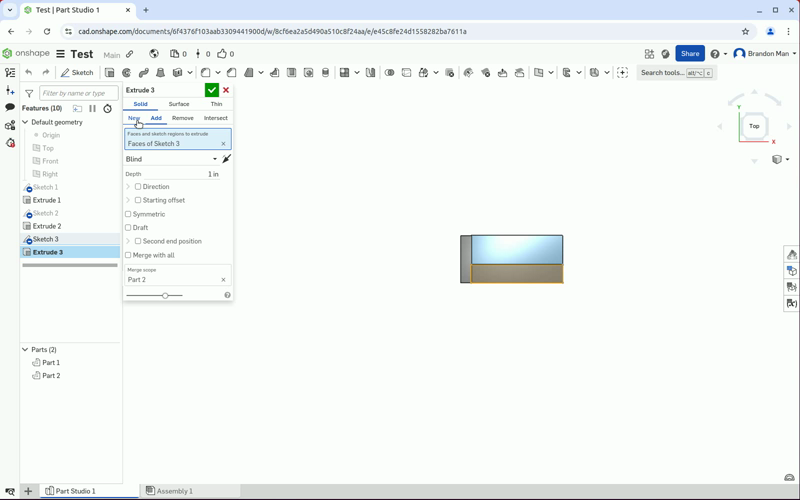
click(137, 120)
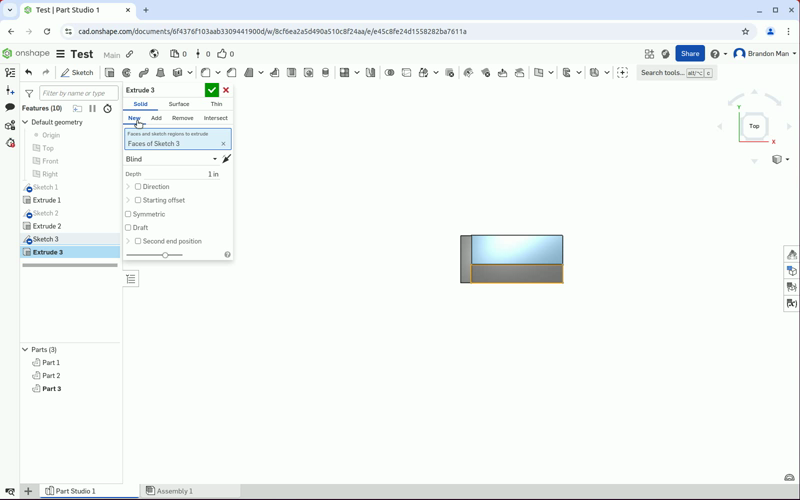
key(tab, 4)
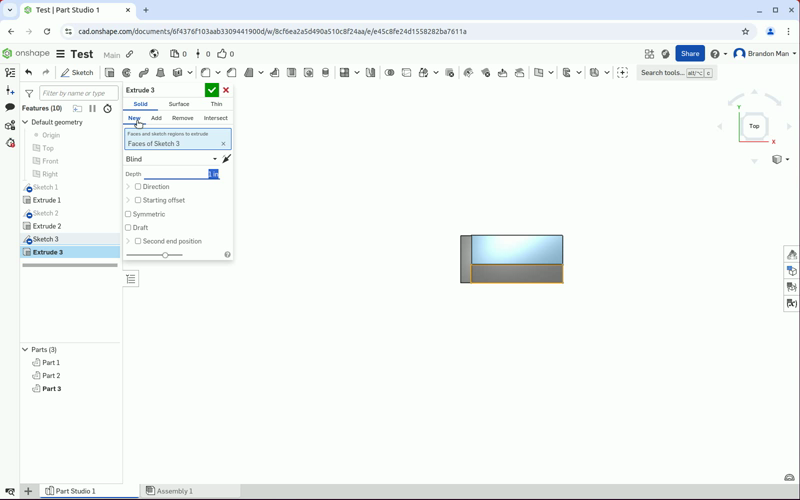
text(7.221)
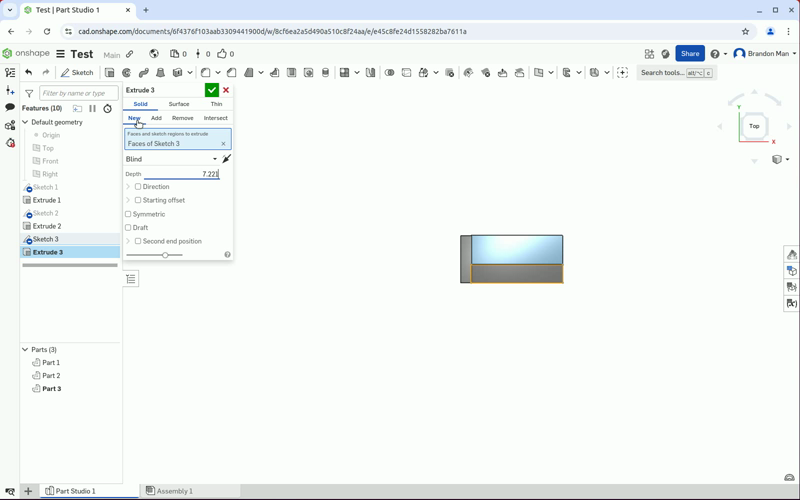
key(enter)
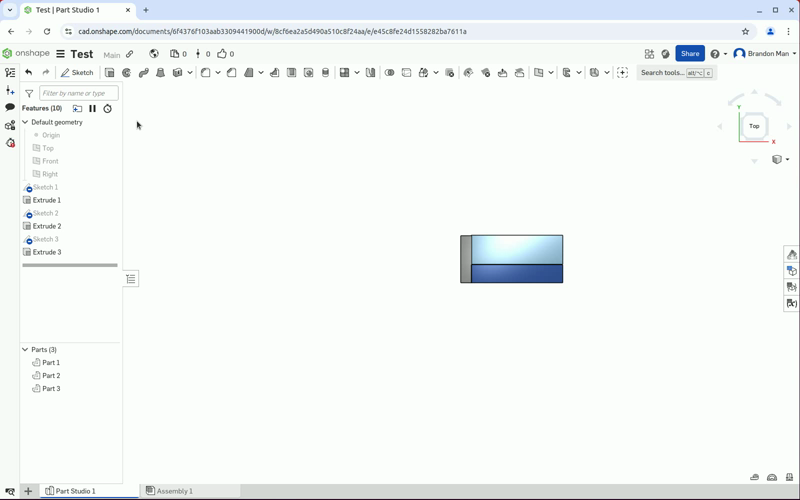
key(shift+h)
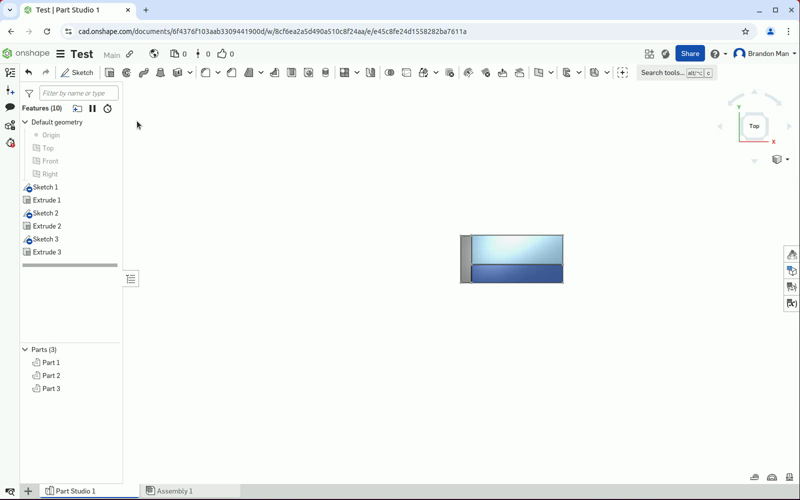
key(shift+h)
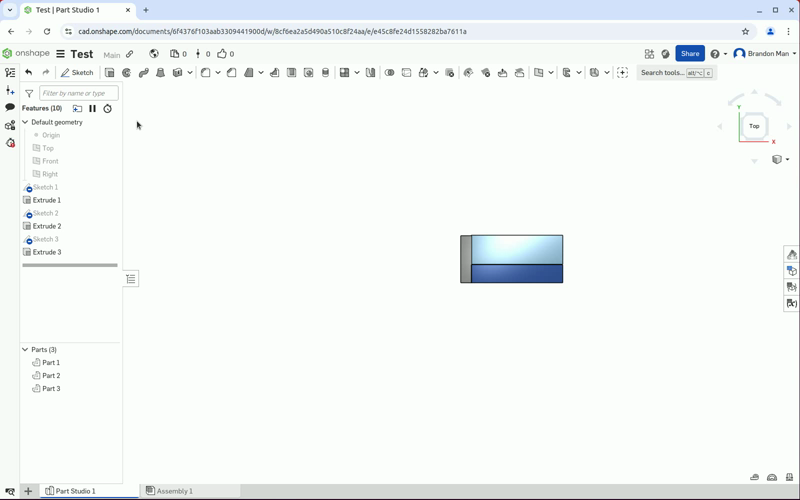
mouse_move(73, 189)
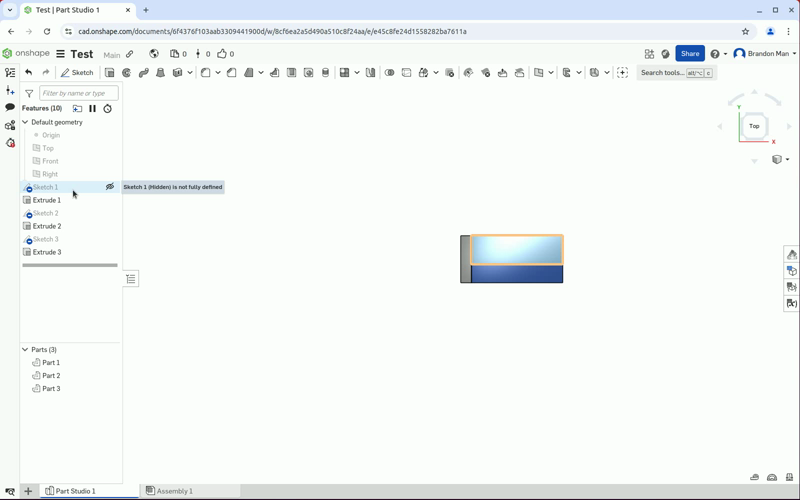
click(73, 189)
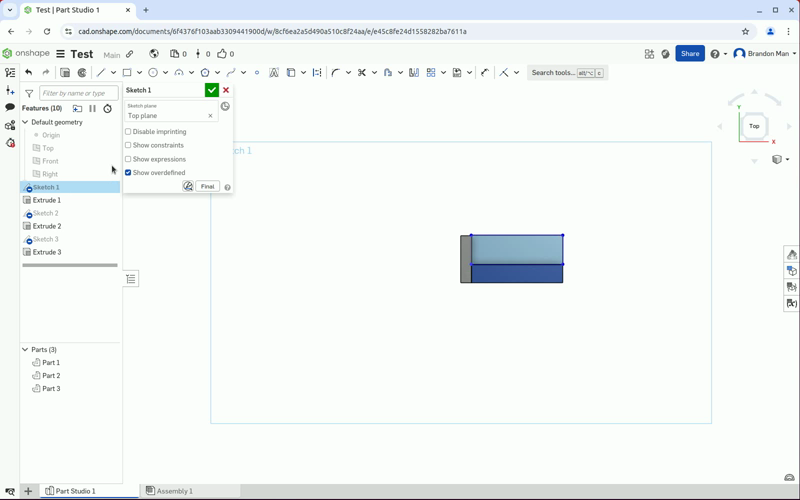
mouse_move(229, 92)
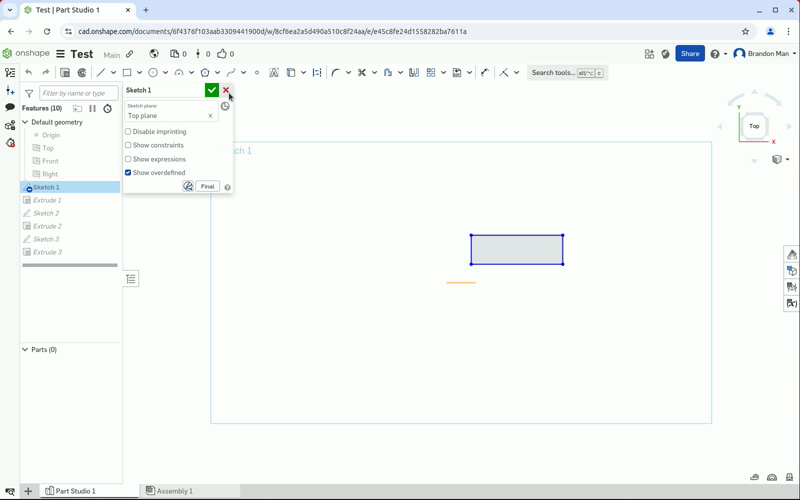
click(229, 92)
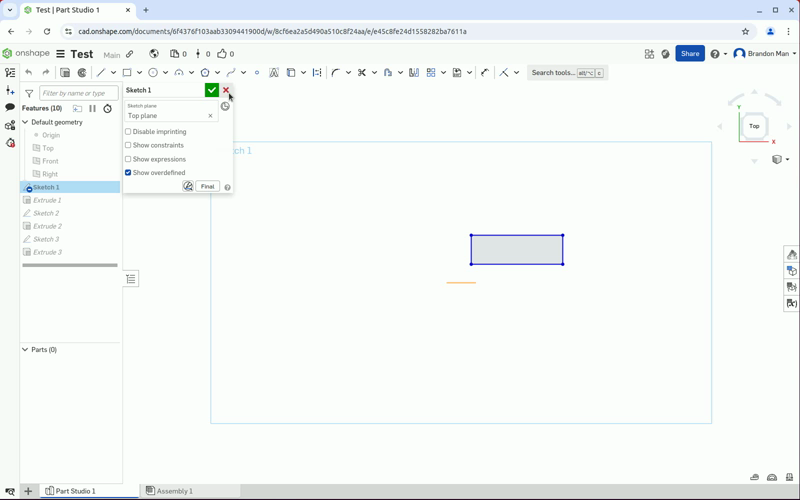
key(shift+s)
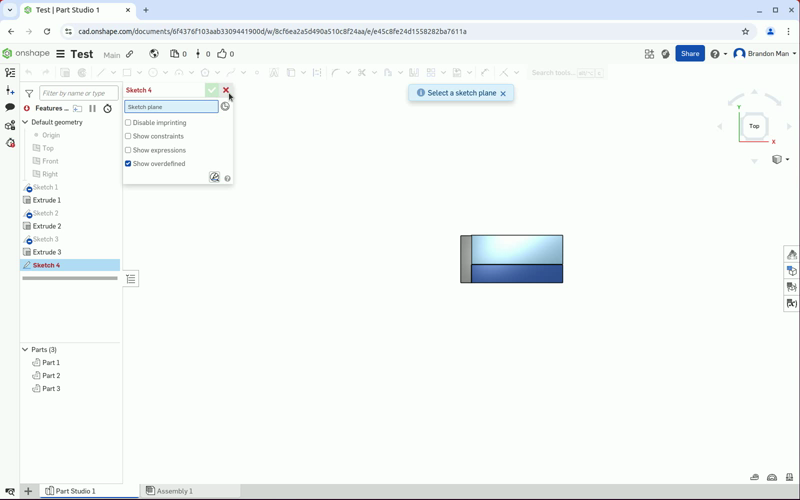
mouse_move(73, 150)
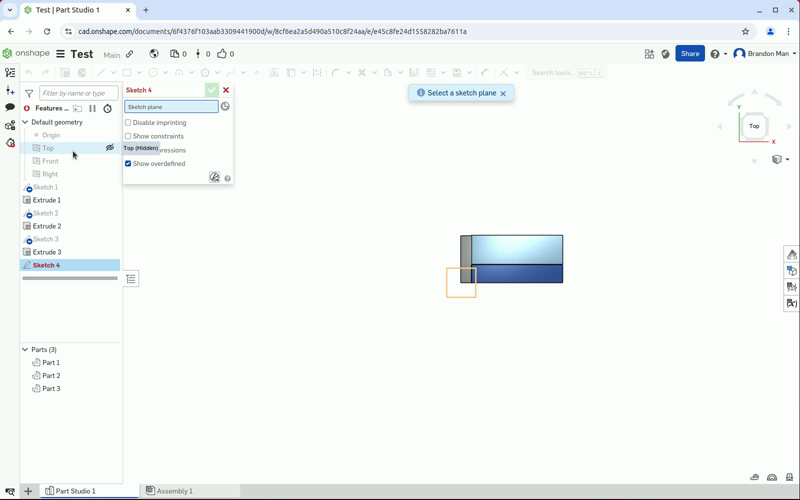
click(73, 150)
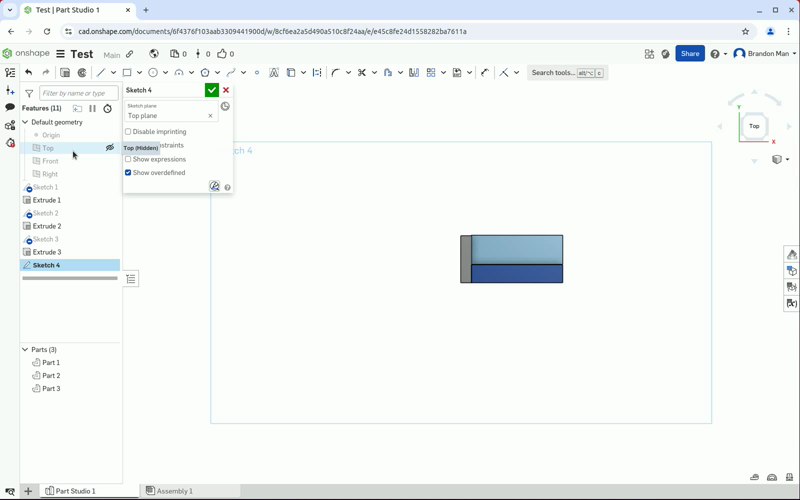
mouse_move(73, 352)
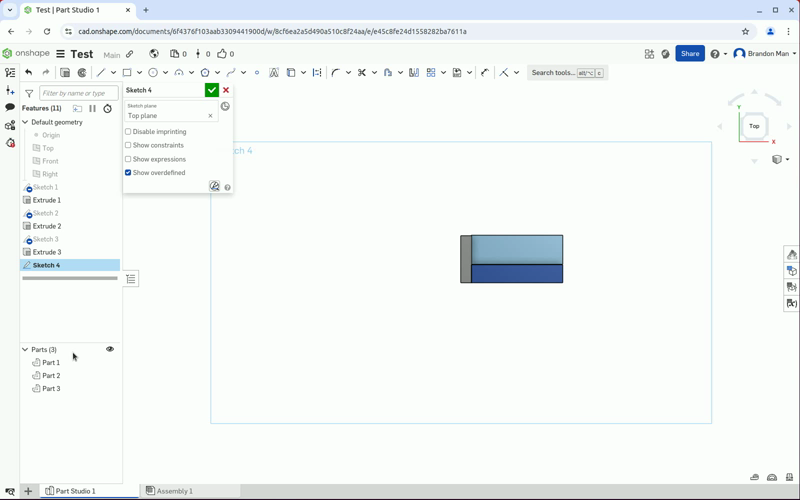
key(y)
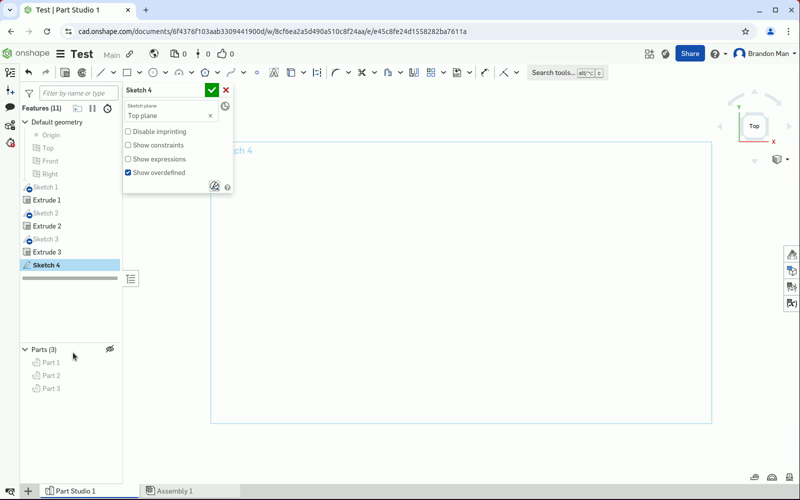
key(l)
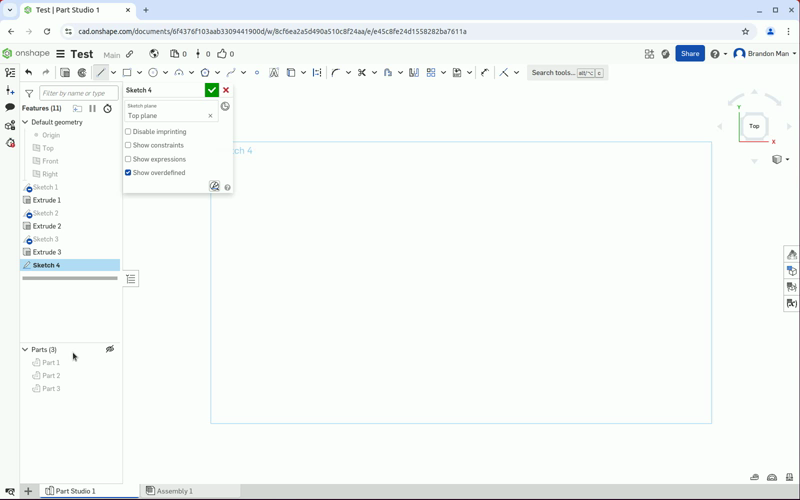
key_down(shift)
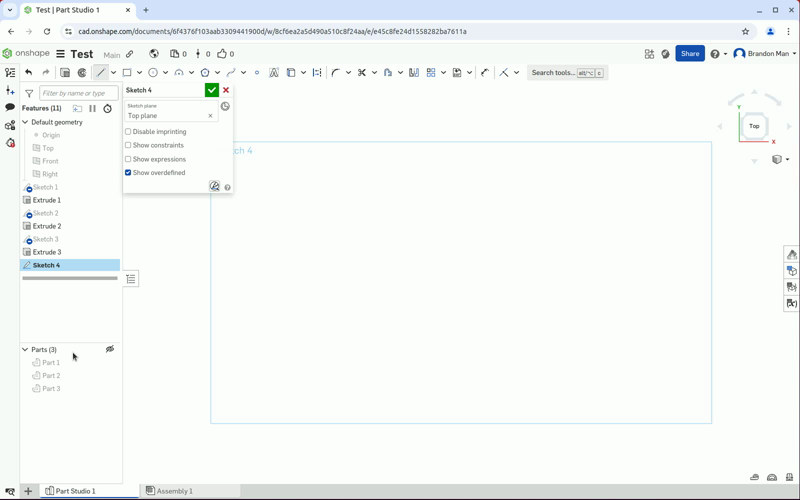
mouse_move(562, 282)
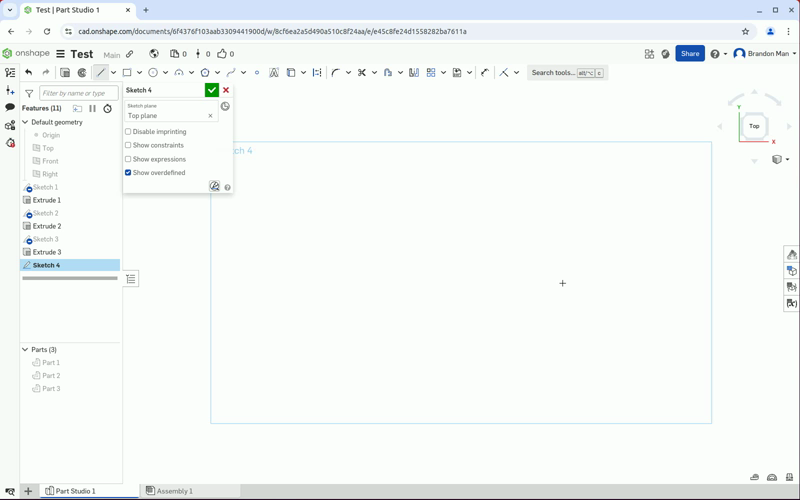
click(562, 282)
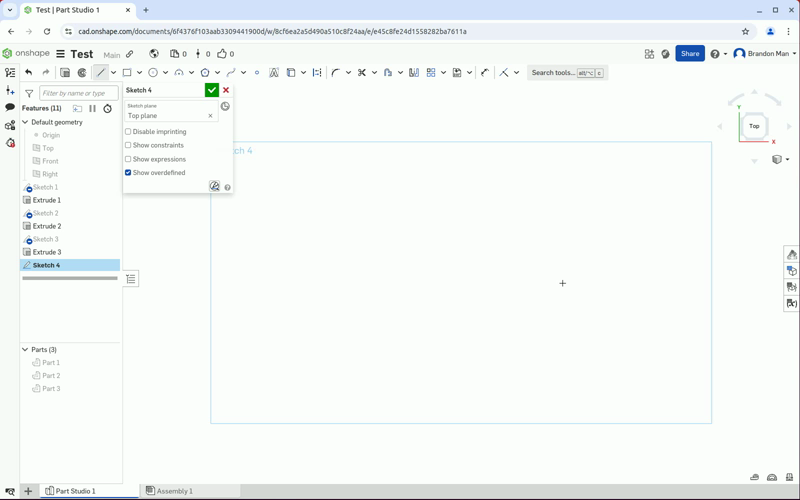
key_up(shift)
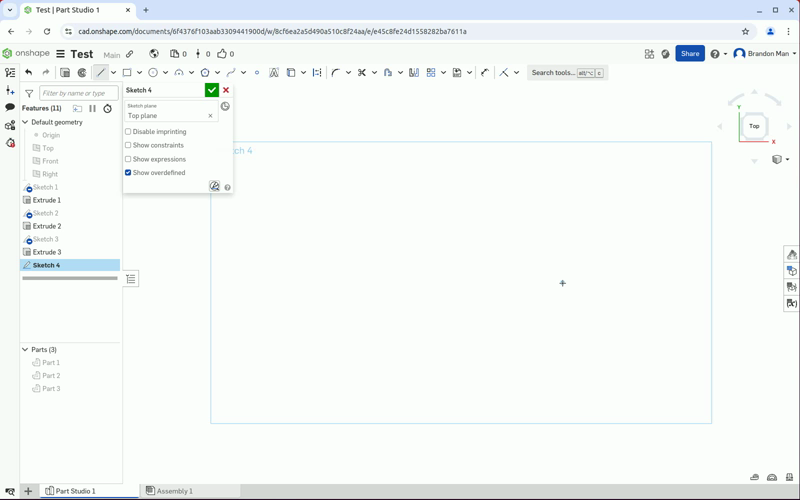
key_down(shift)
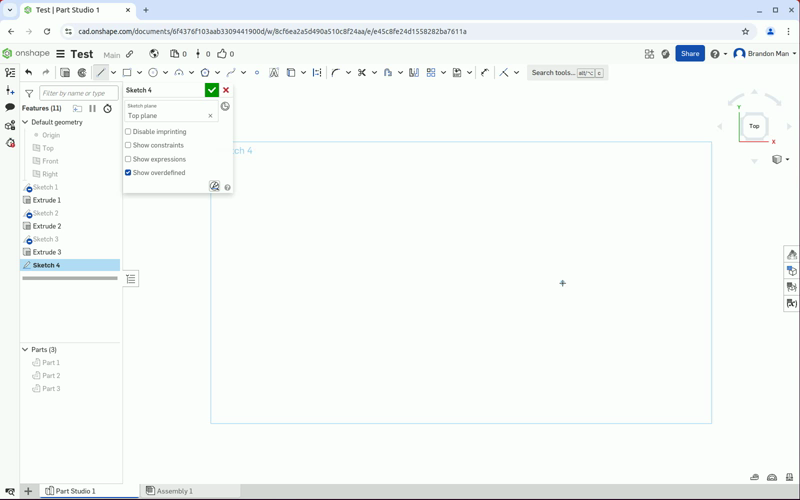
mouse_move(589, 282)
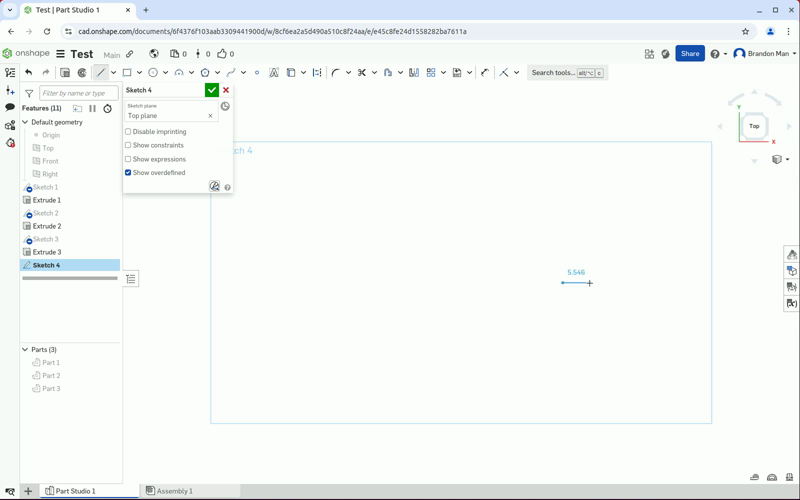
mouse_move(573, 282)
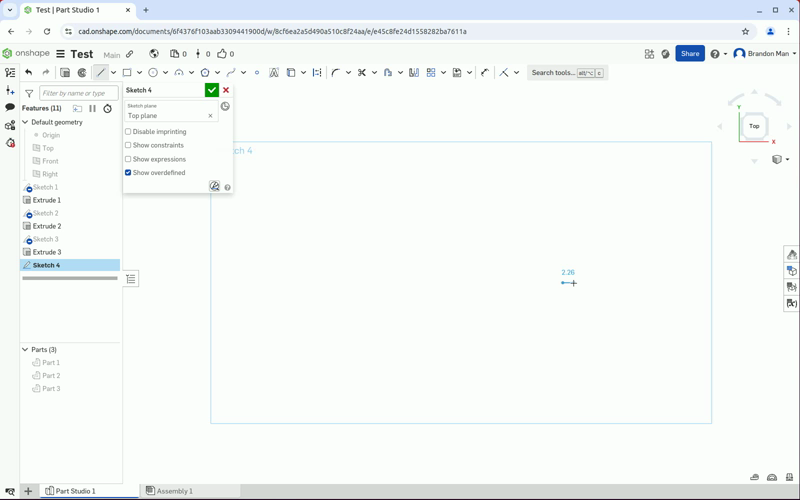
click(573, 282)
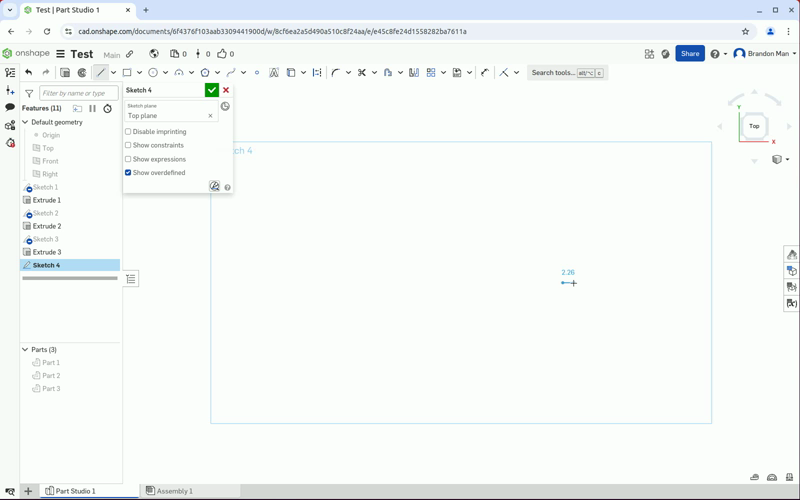
key_up(shift)
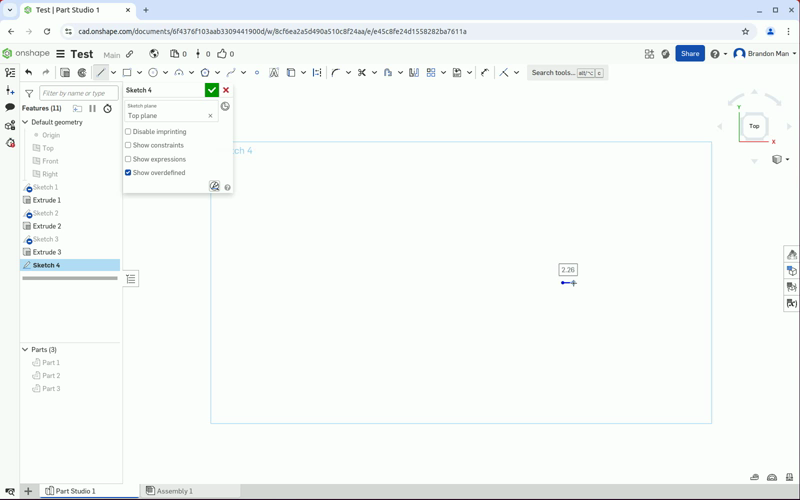
key_down(shift)
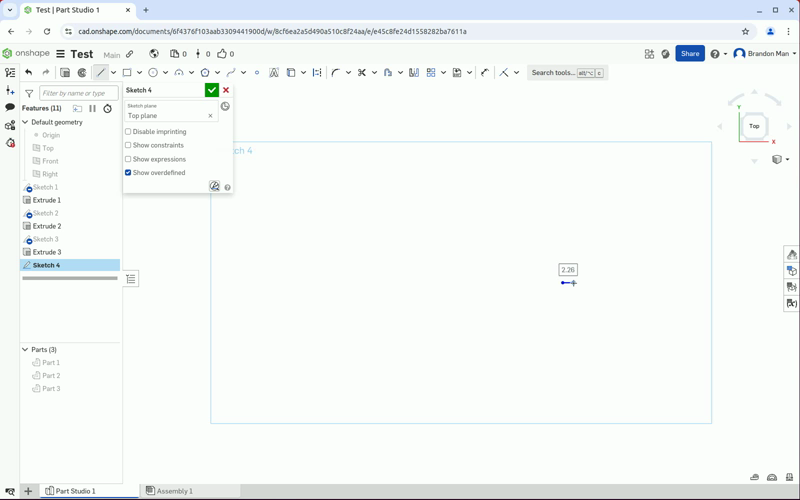
mouse_move(589, 282)
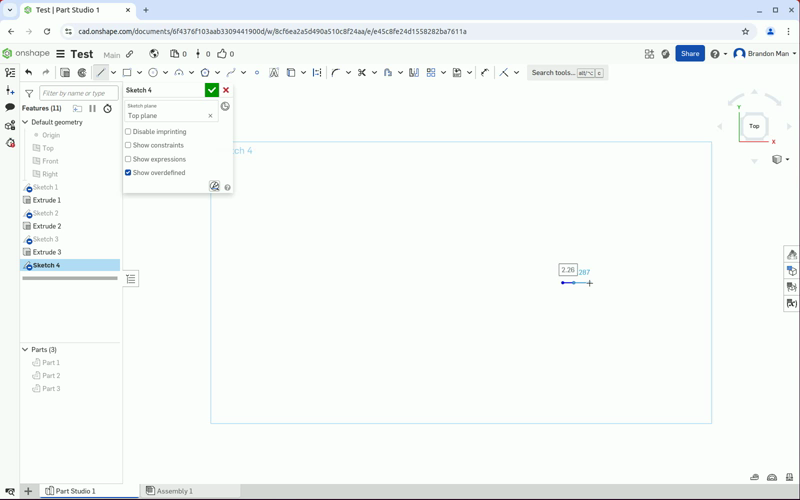
mouse_move(573, 235)
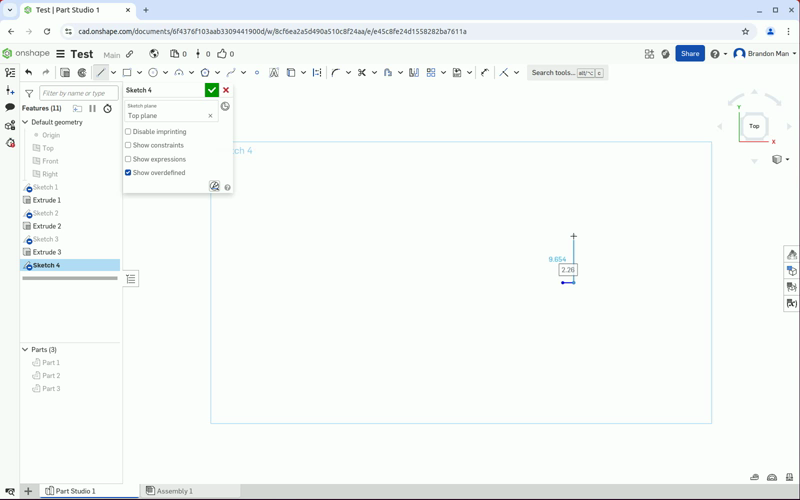
click(573, 235)
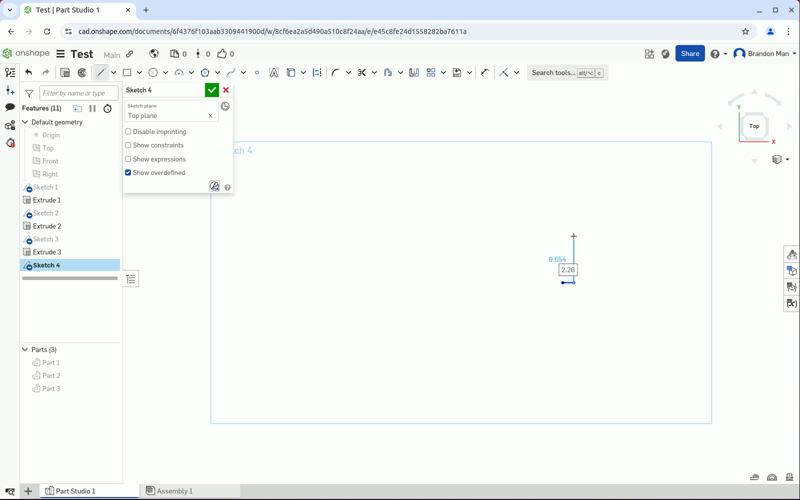
key_up(shift)
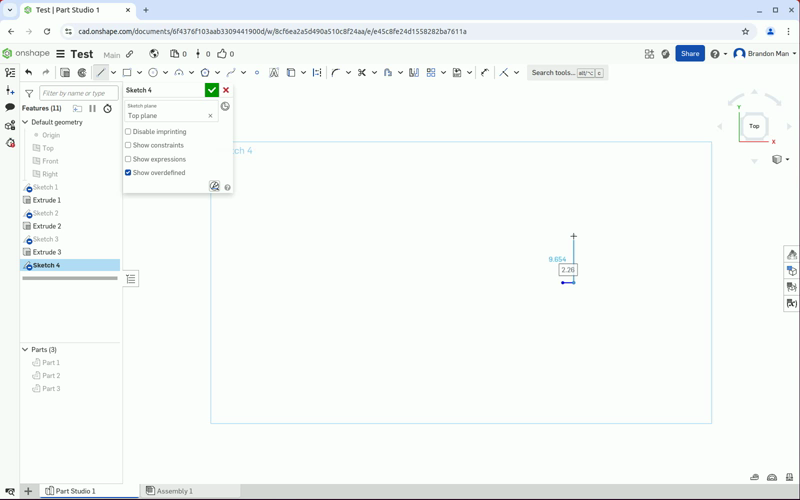
key_down(shift)
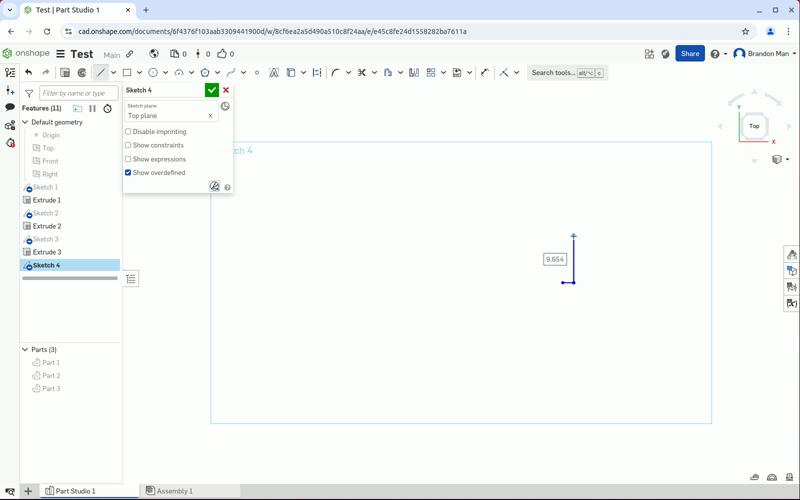
mouse_move(589, 235)
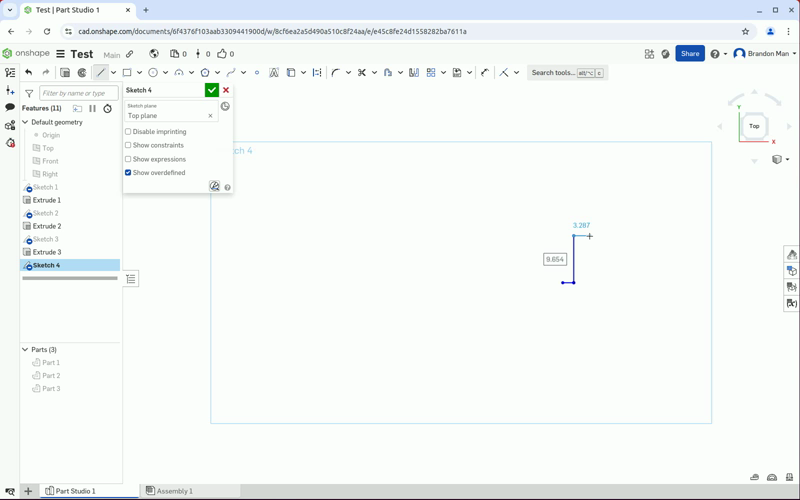
mouse_move(562, 235)
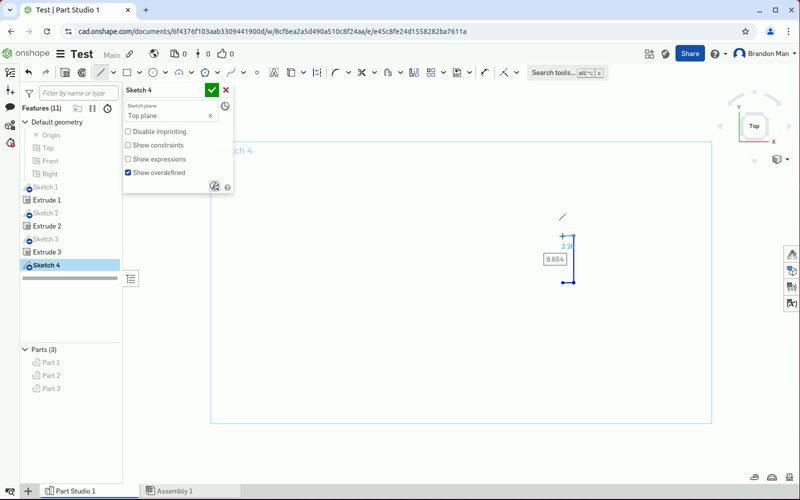
click(562, 235)
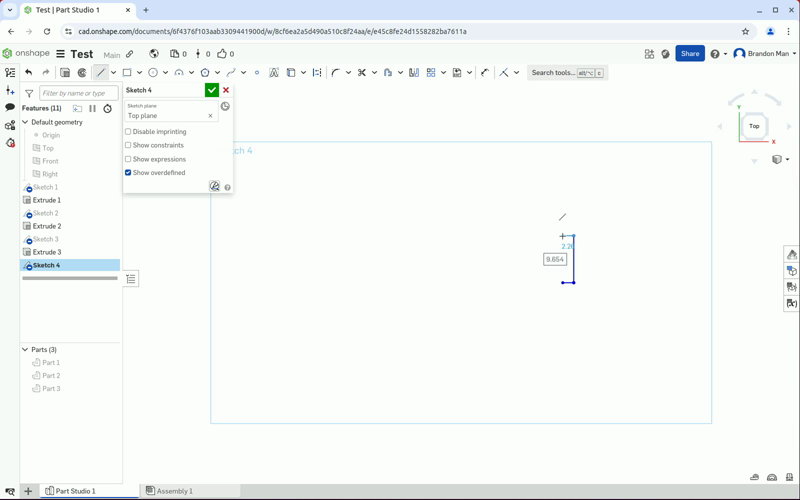
key_up(shift)
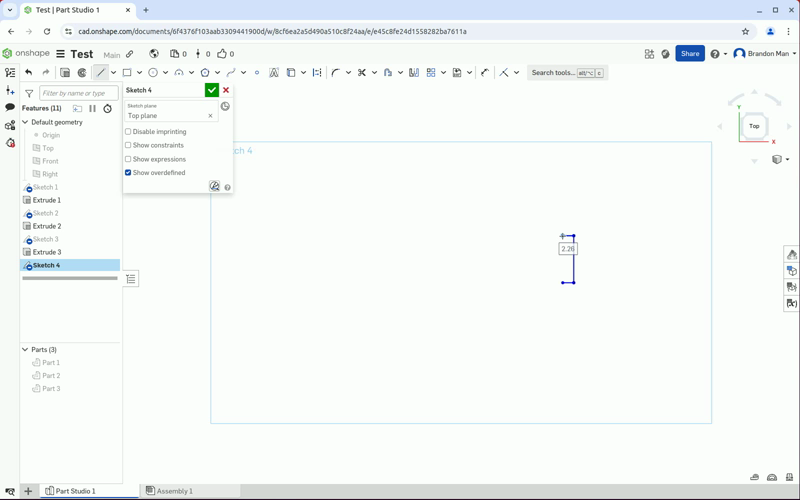
key_down(shift)
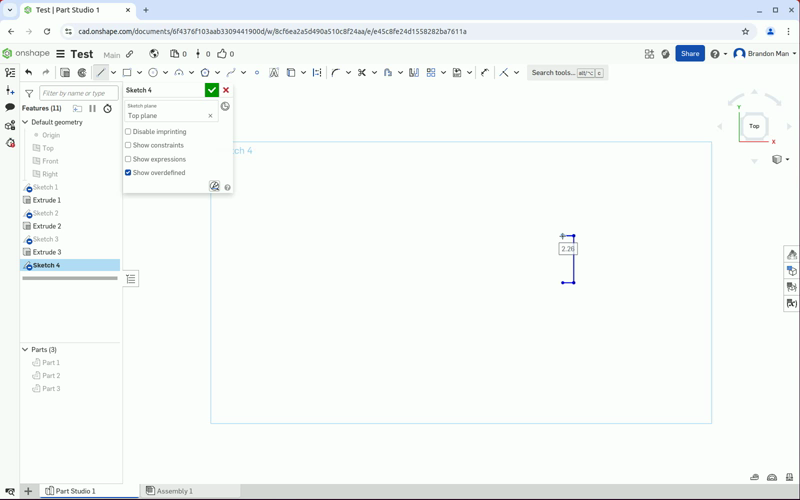
mouse_move(589, 235)
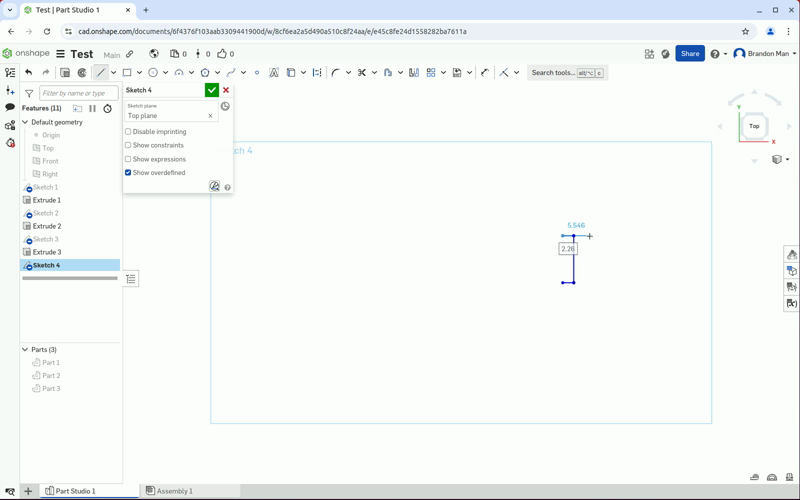
mouse_move(562, 264)
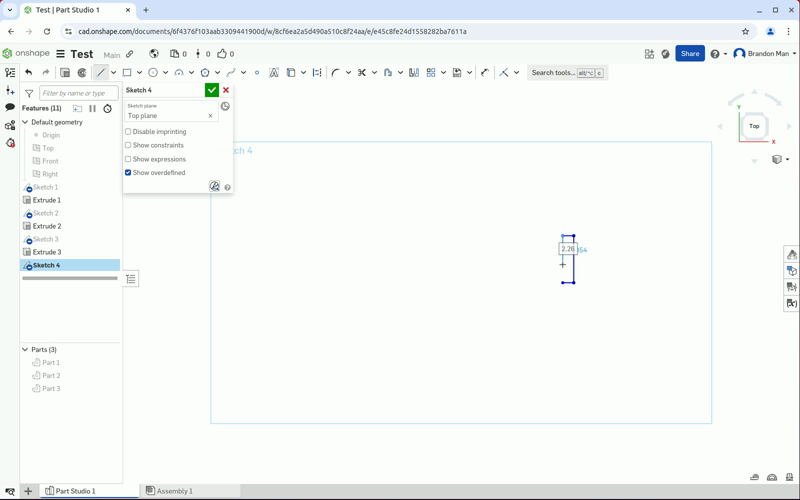
click(562, 264)
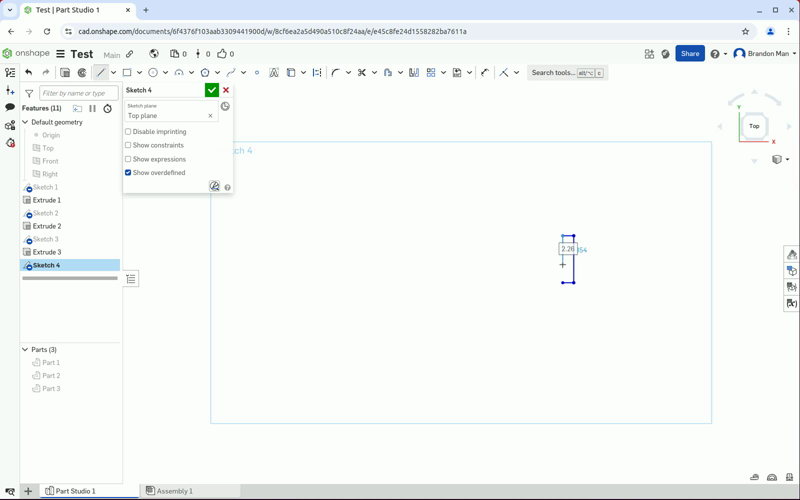
key_up(shift)
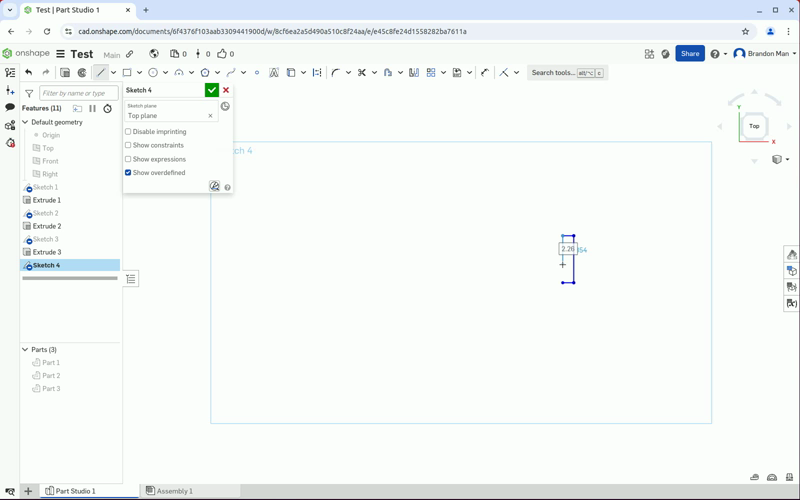
mouse_move(589, 264)
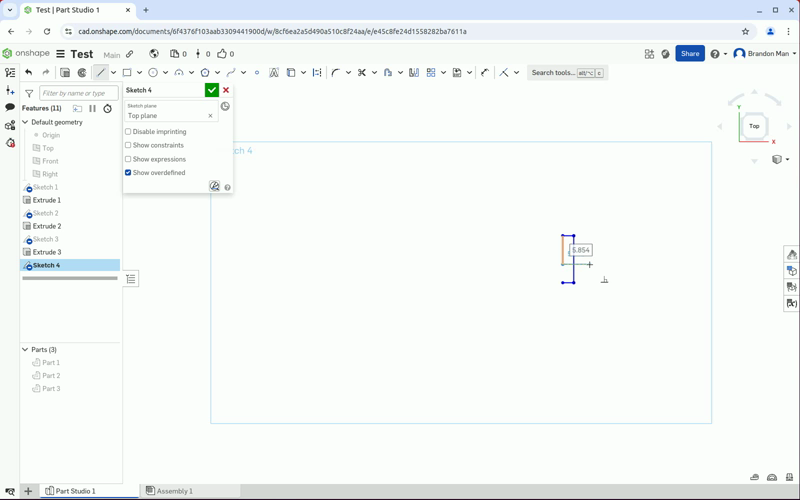
key_down(shift)
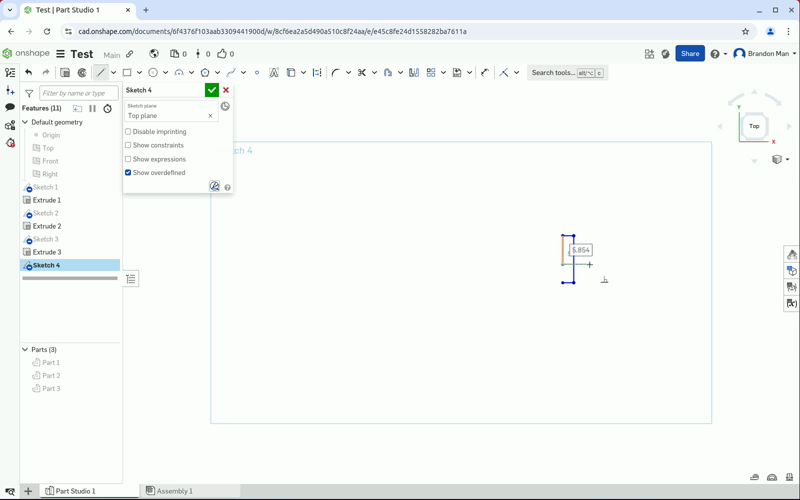
mouse_move(562, 282)
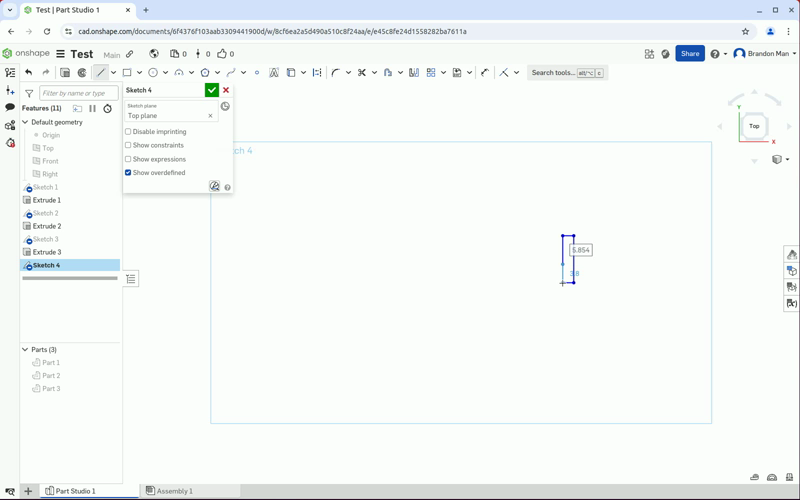
key_up(shift)
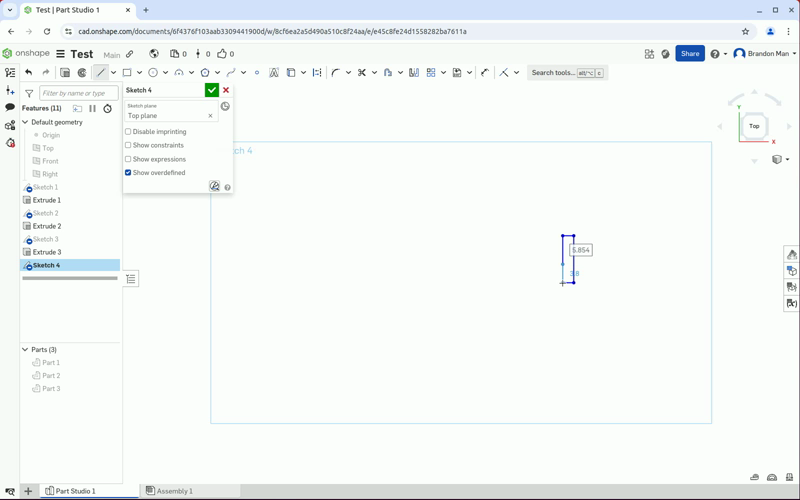
click(562, 282)
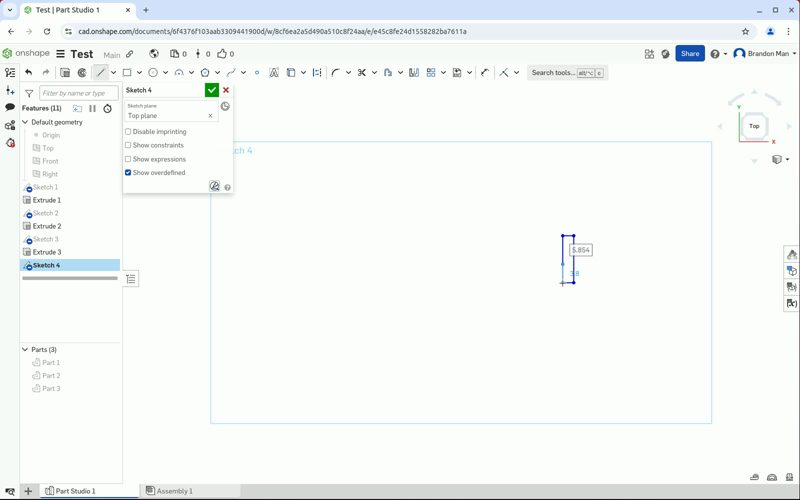
key(esc)
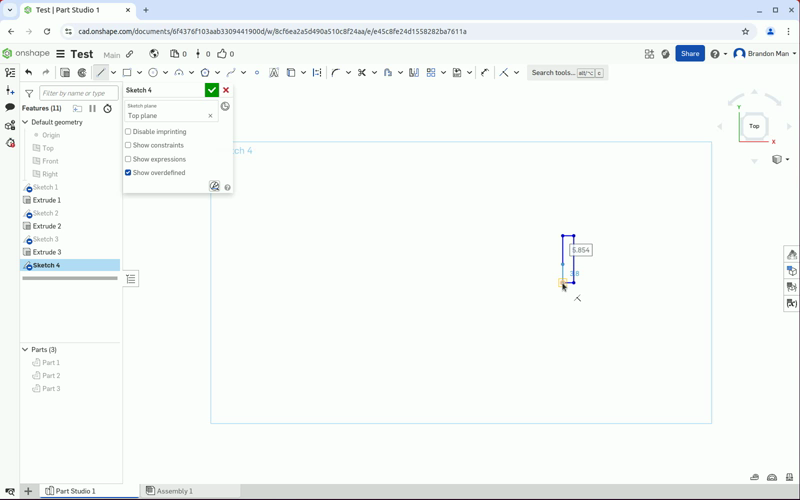
mouse_move(568, 279)
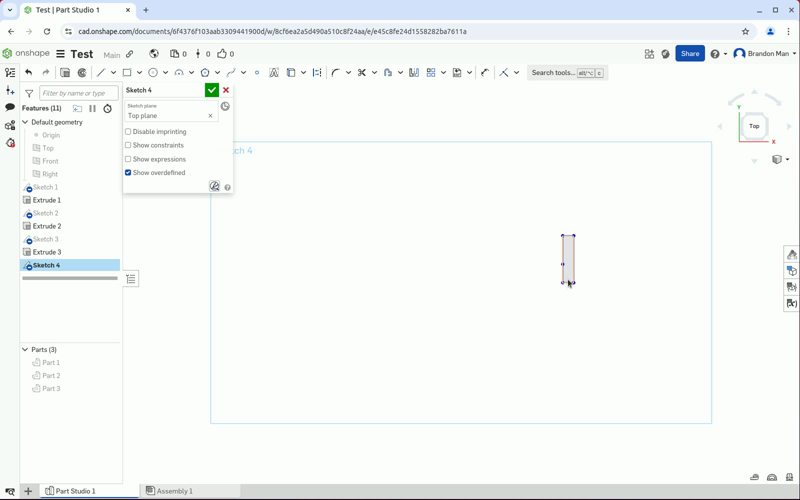
scroll(6)
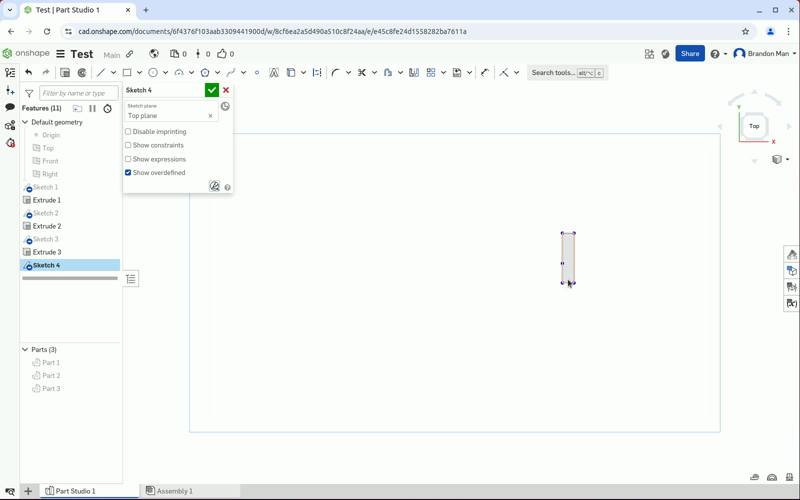
scroll(6)
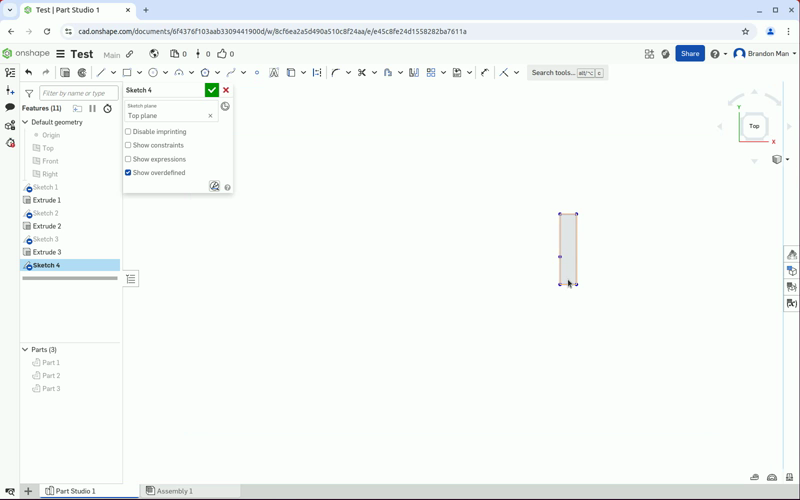
scroll(6)
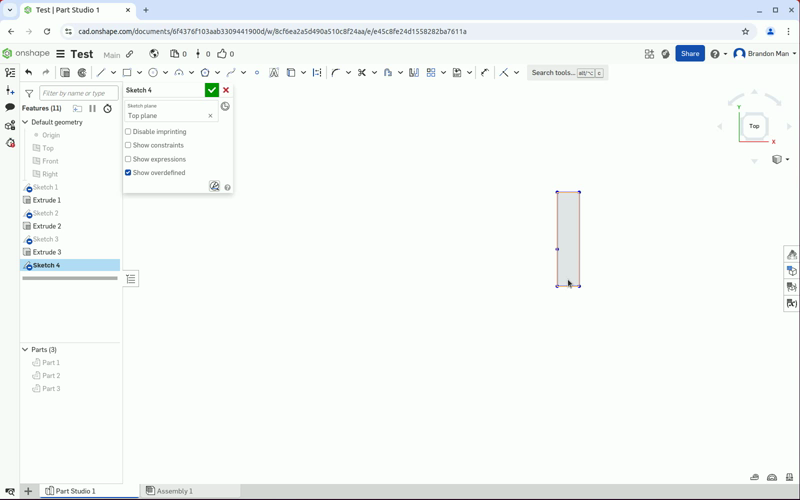
scroll(6)
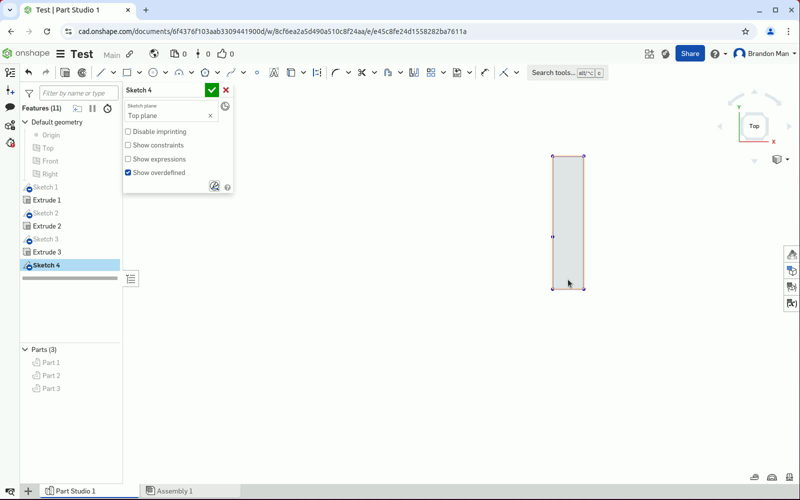
scroll(6)
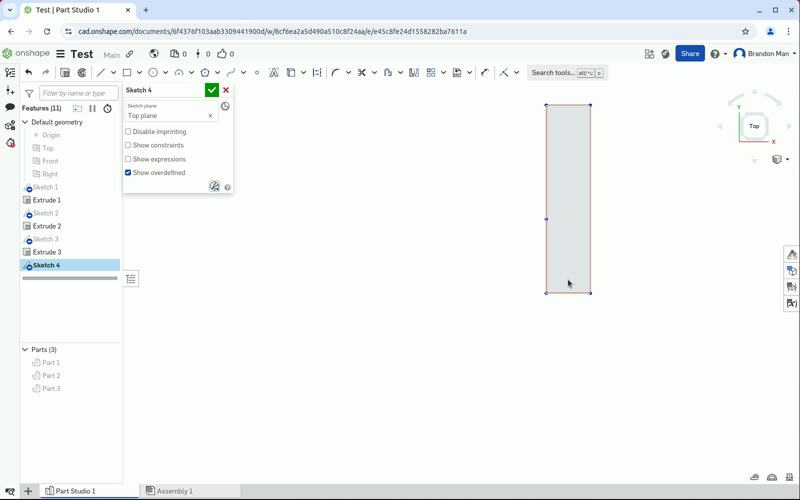
scroll(6)
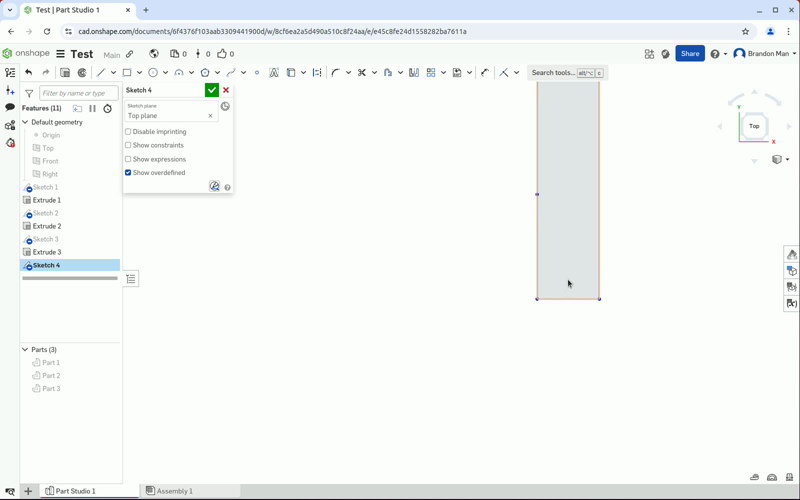
scroll(6)
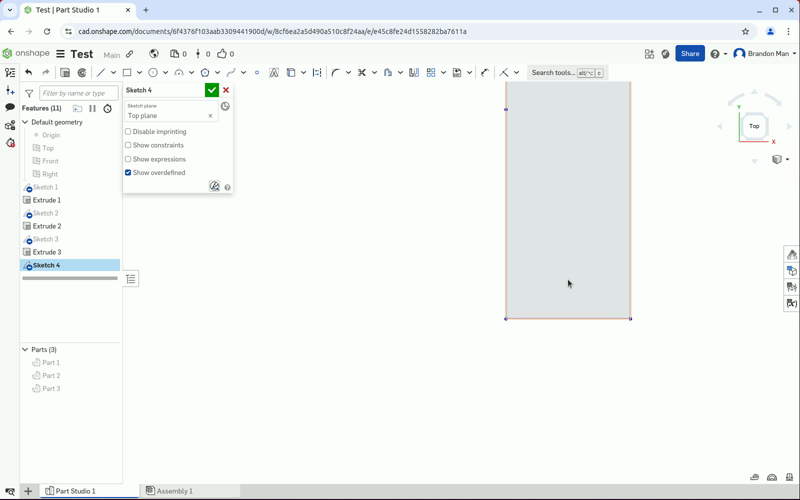
click(568, 279)
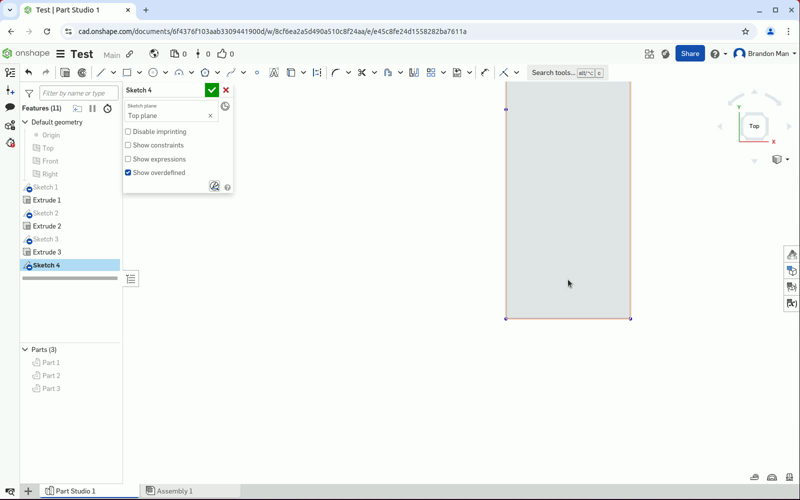
scroll(-6)
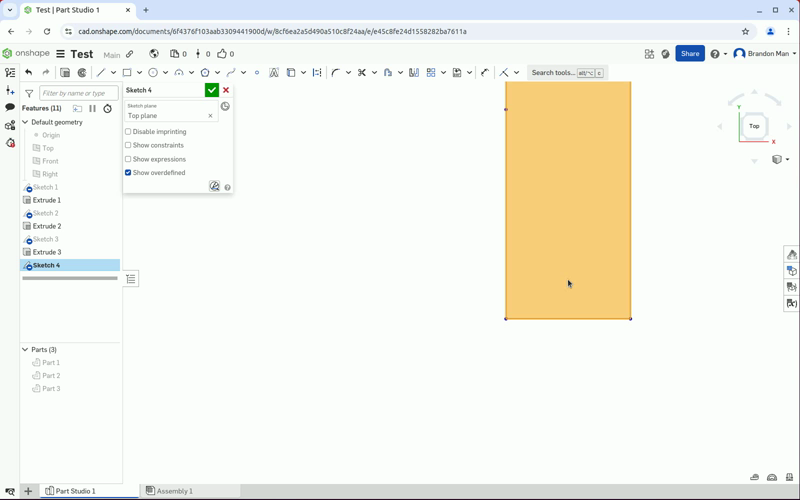
scroll(-6)
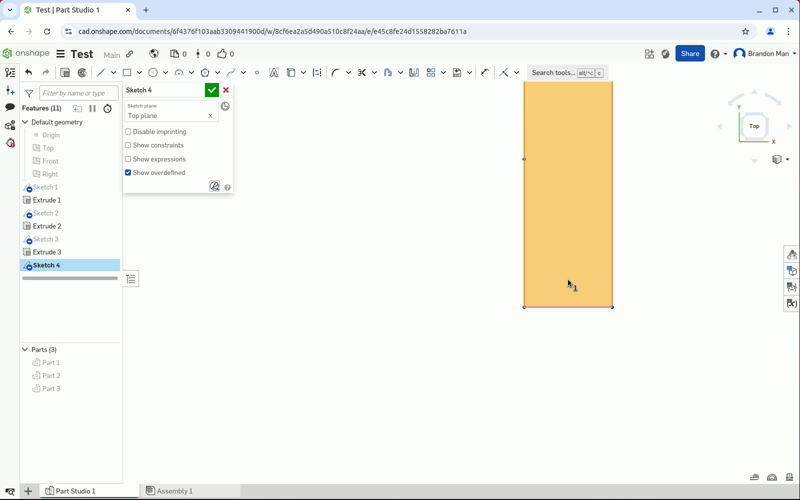
scroll(-6)
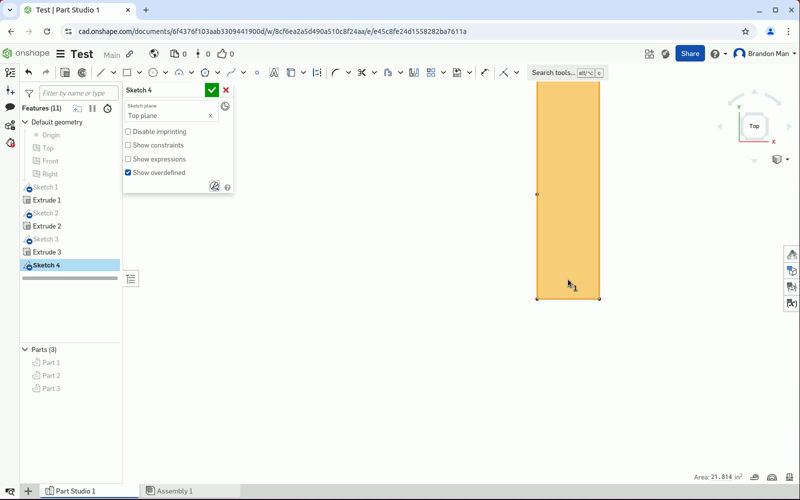
scroll(-6)
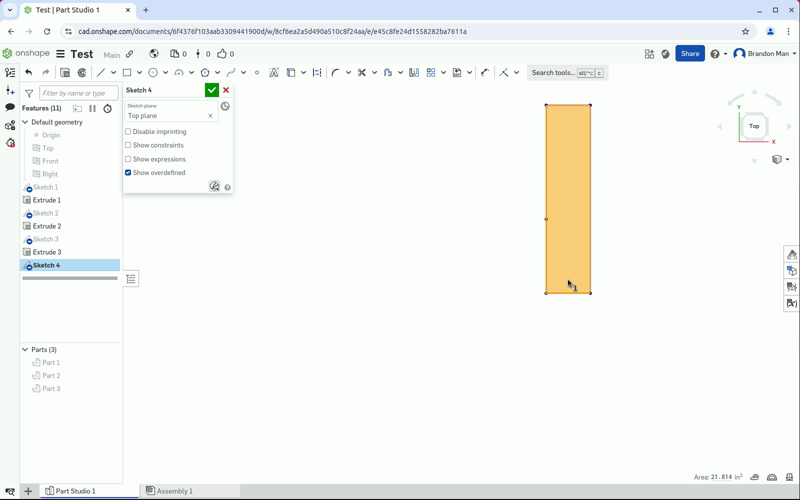
scroll(-6)
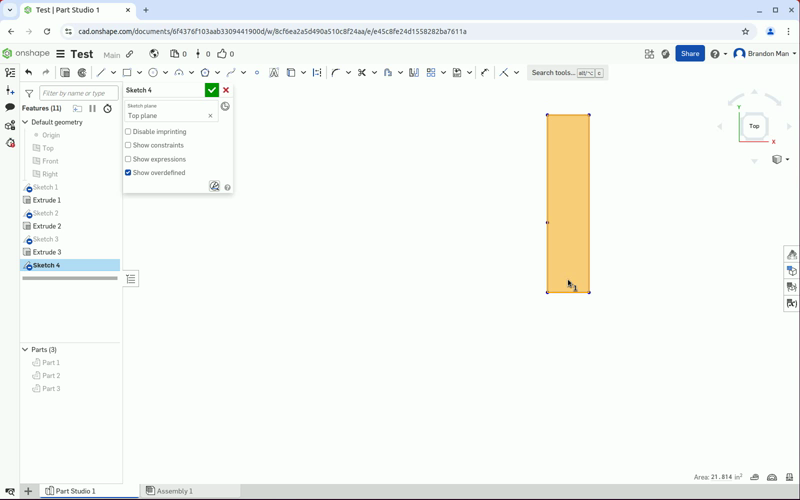
scroll(-6)
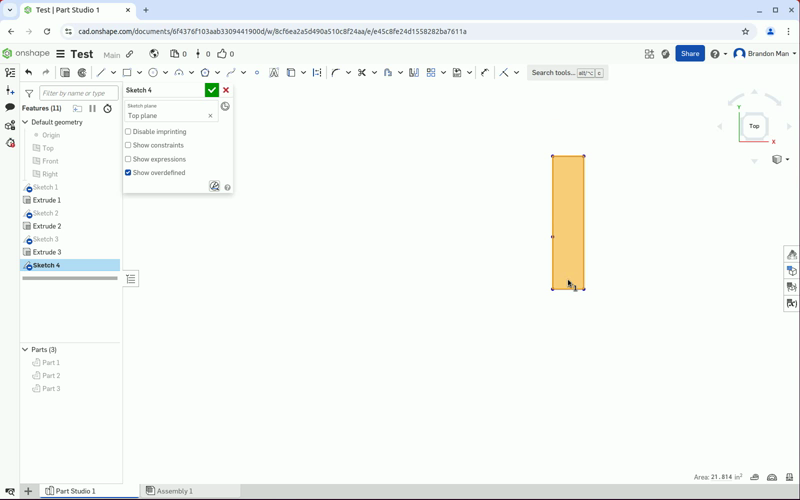
scroll(-6)
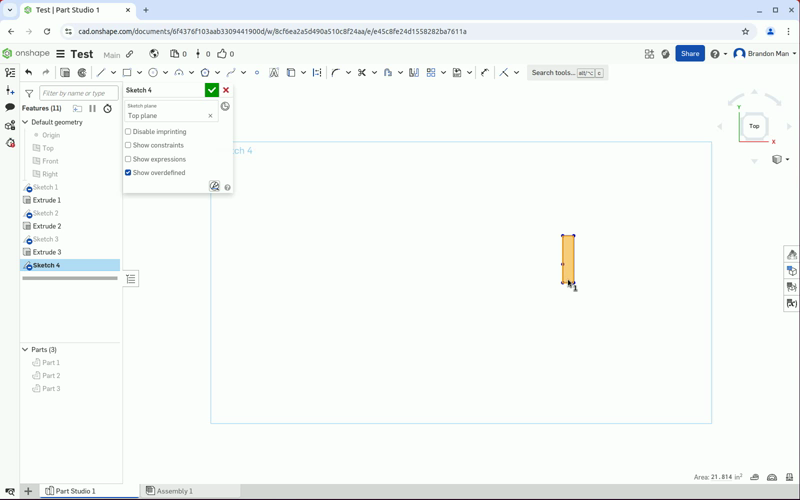
mouse_move(73, 352)
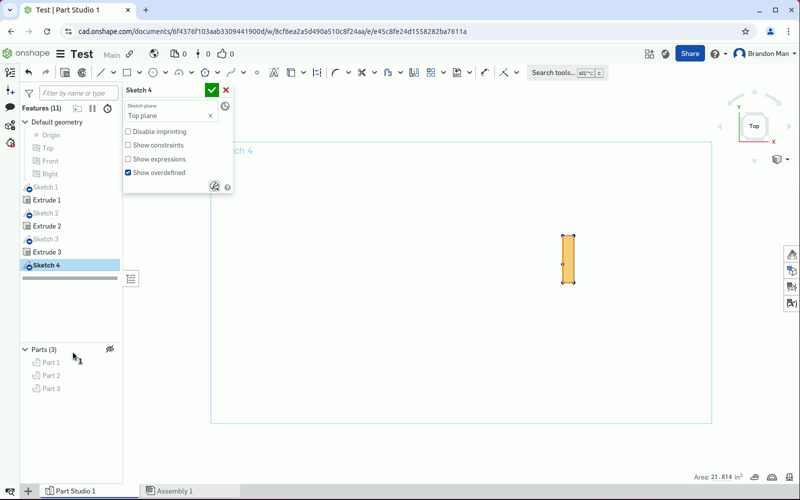
key(shift+y)
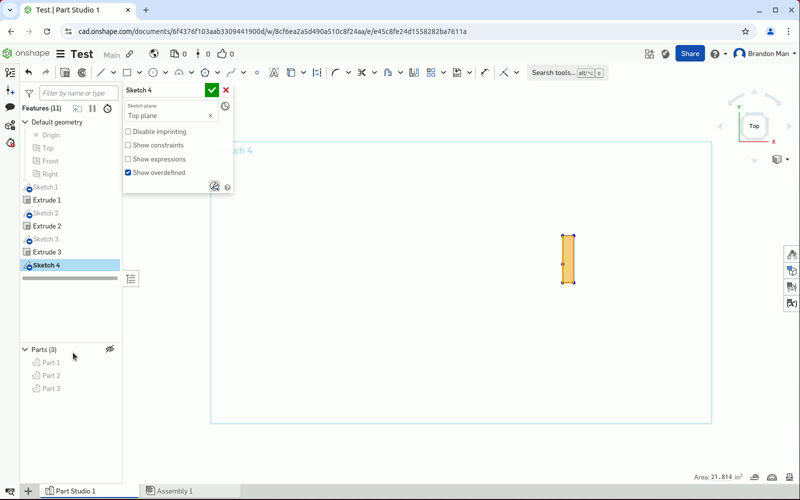
key(shift+e)
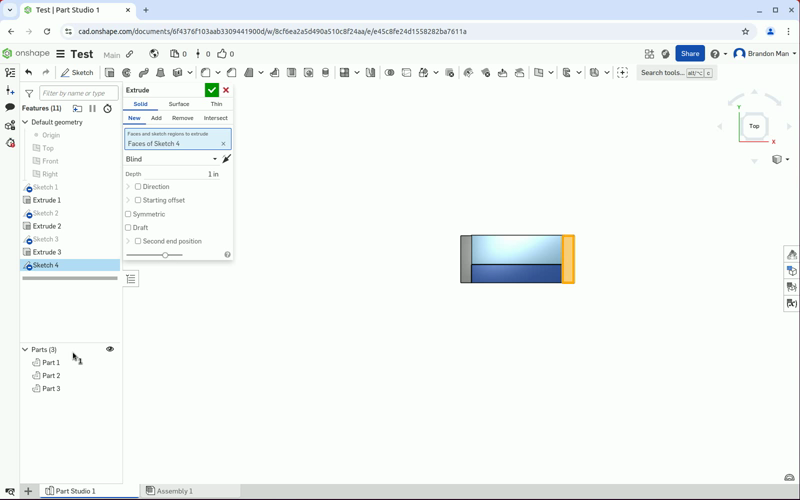
mouse_move(143, 106)
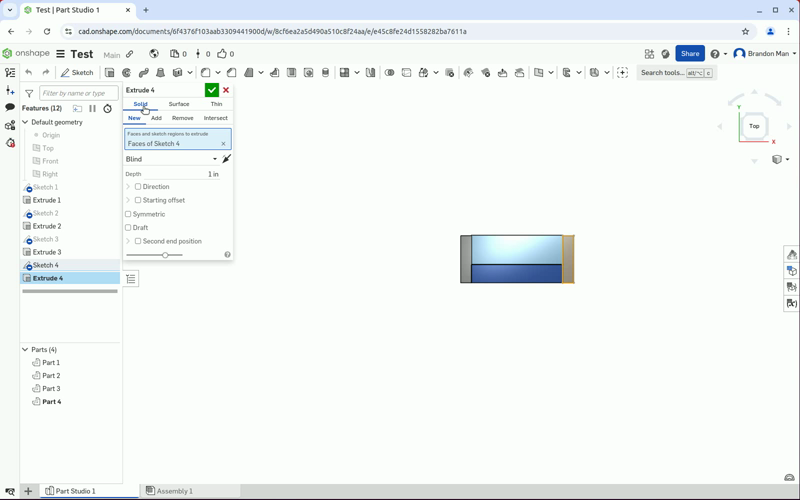
click(143, 106)
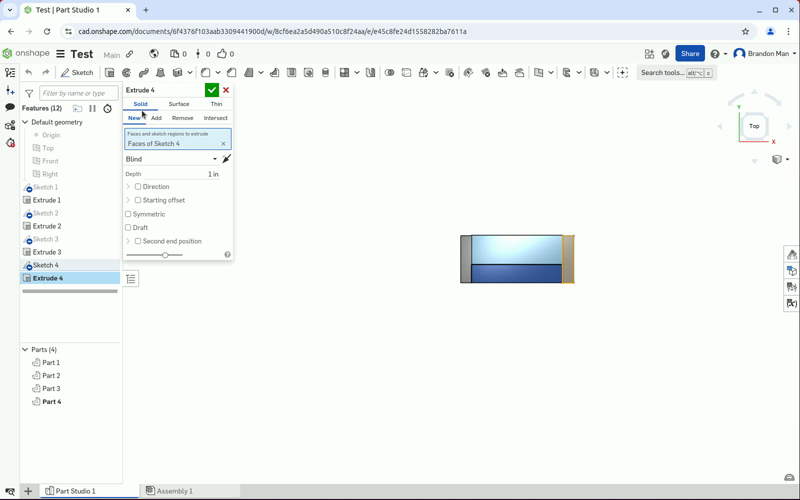
mouse_move(137, 120)
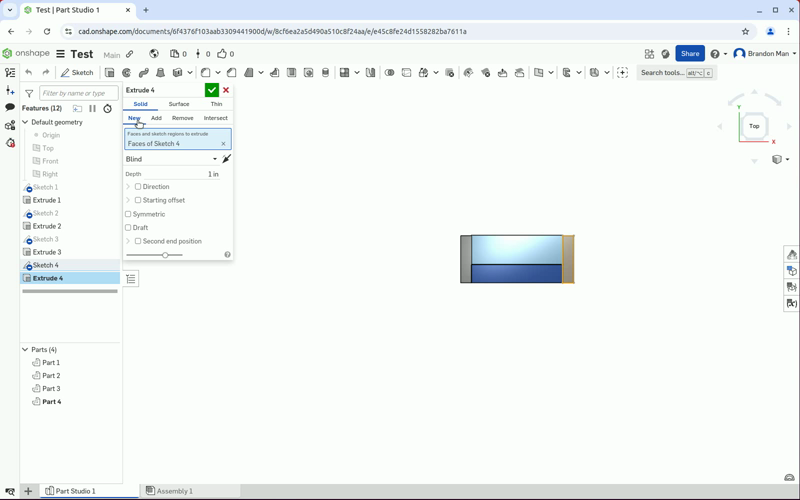
click(137, 120)
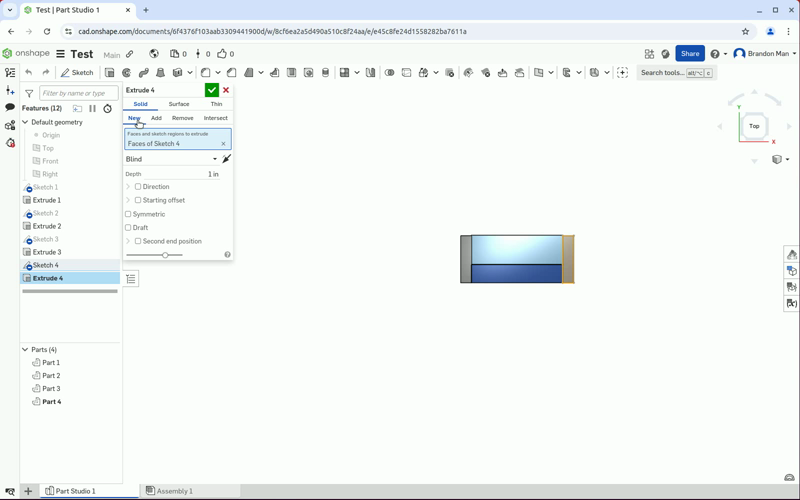
key(tab, 4)
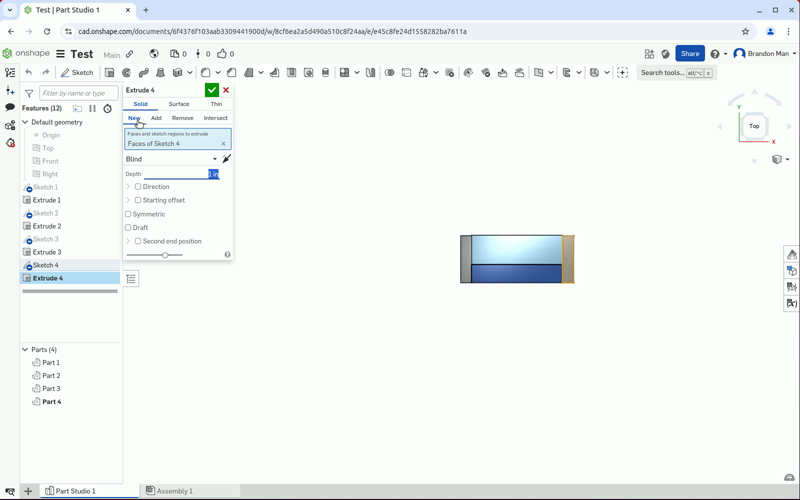
text(7.221)
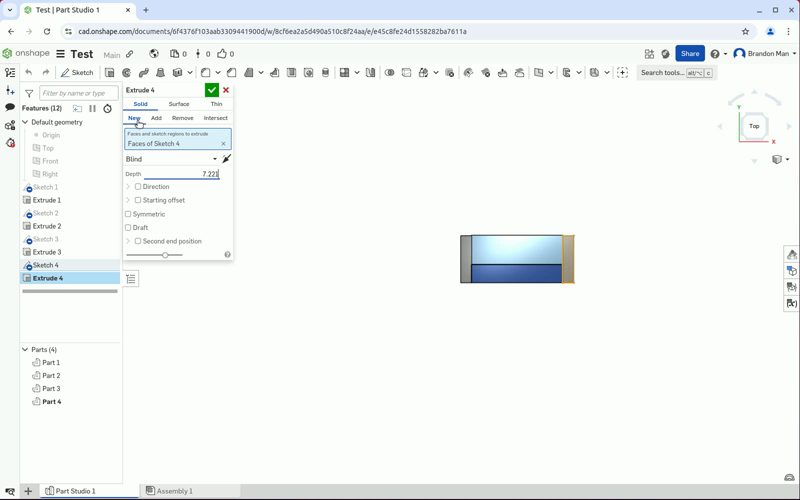
key(enter)
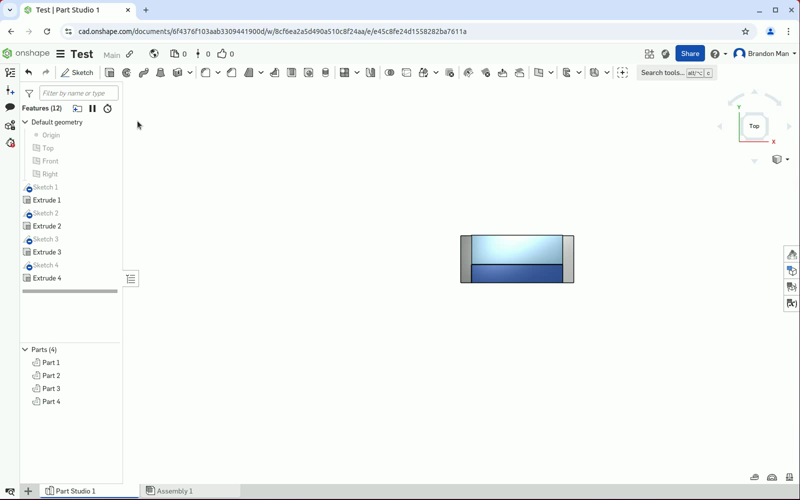
key(shift+h)
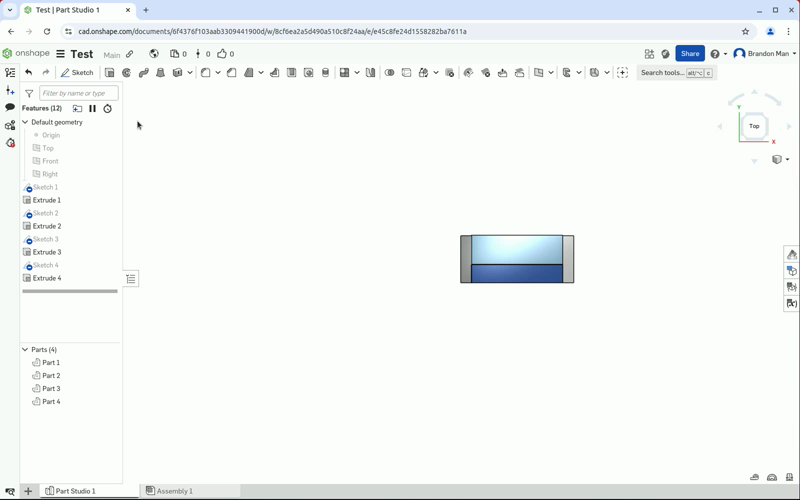
key(shift+h)
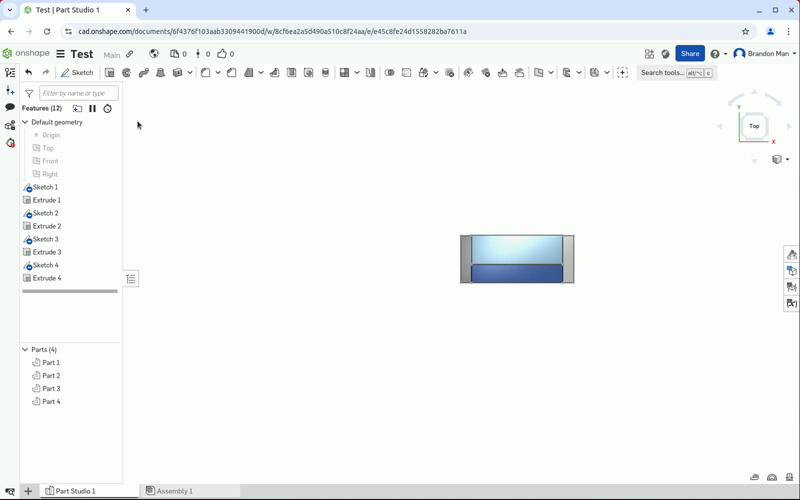
key(shift+7)
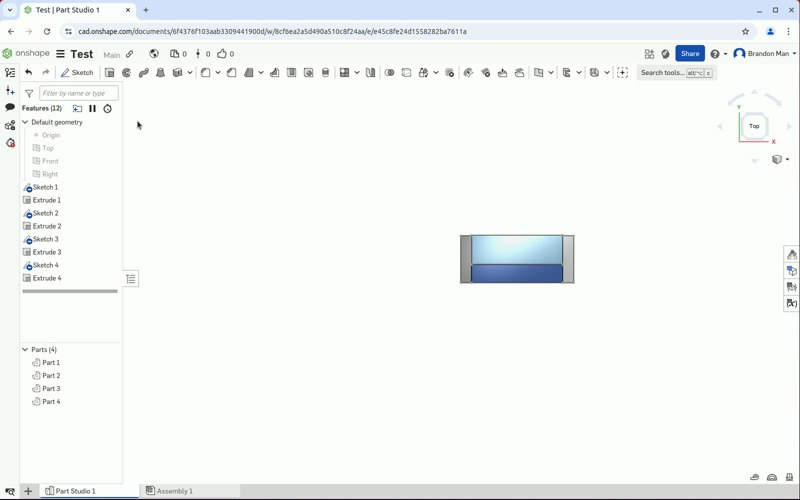
key(up, 3)
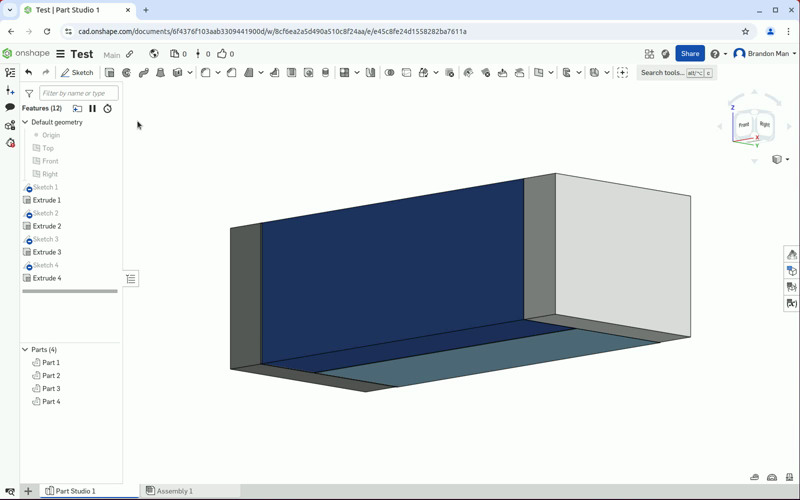
key(left, 3)
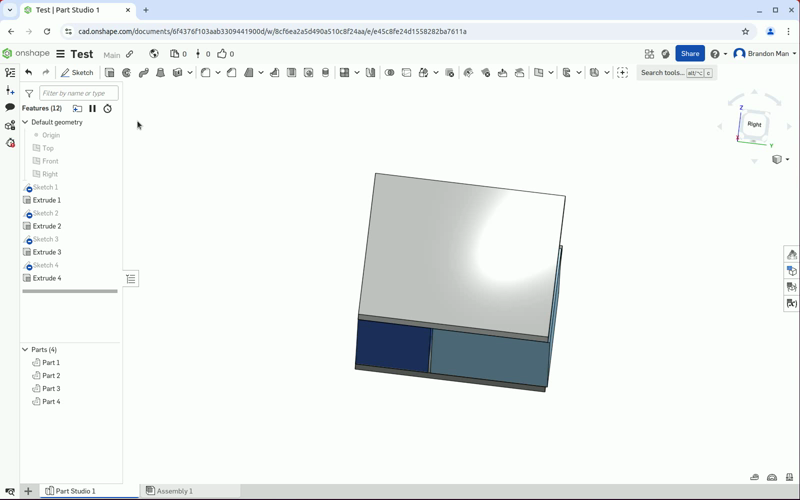
key(right, 3)
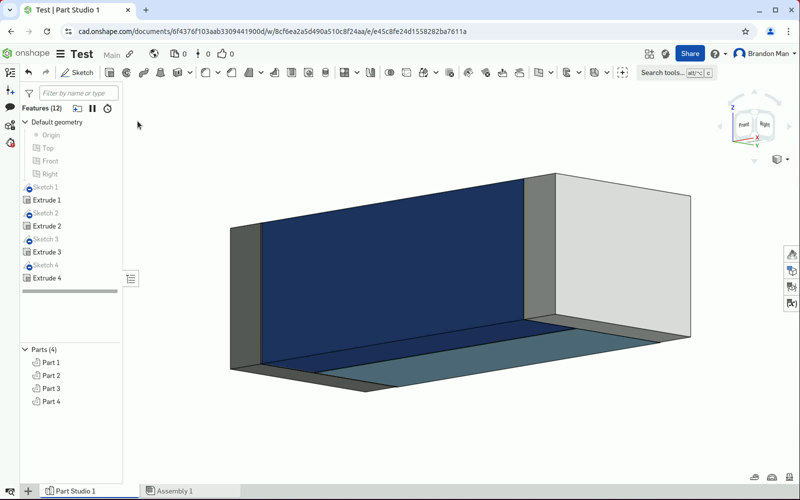
key(down, 3)
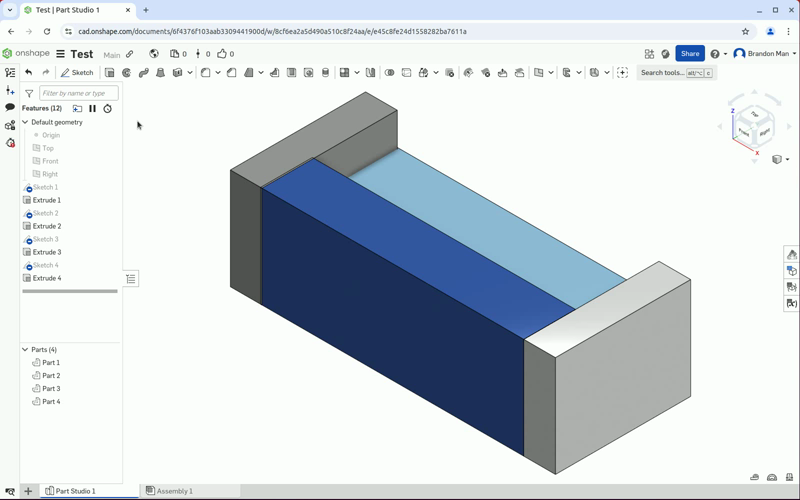
mouse_move(73, 189)
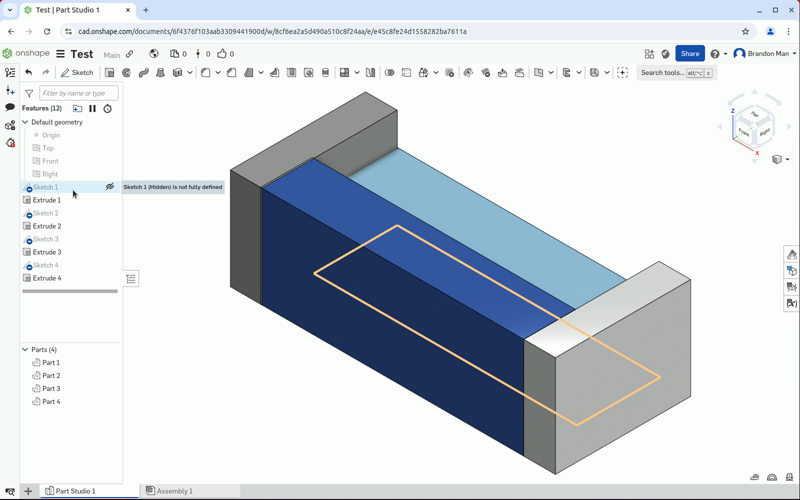
click(73, 189)